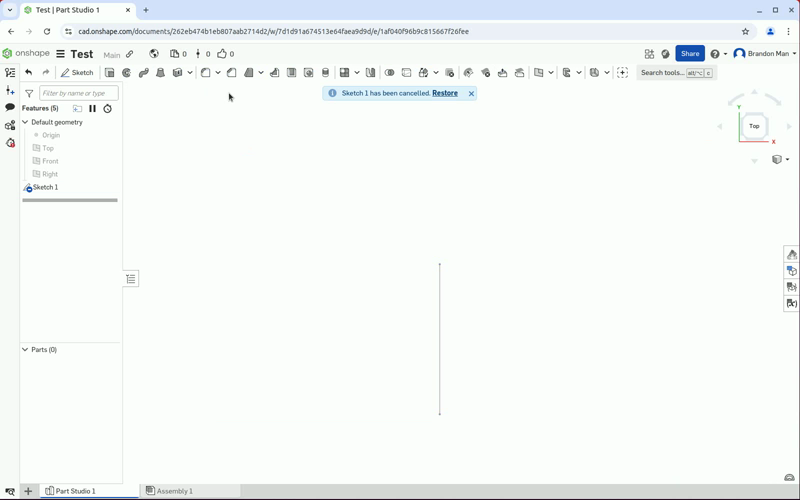
key(shift+h)
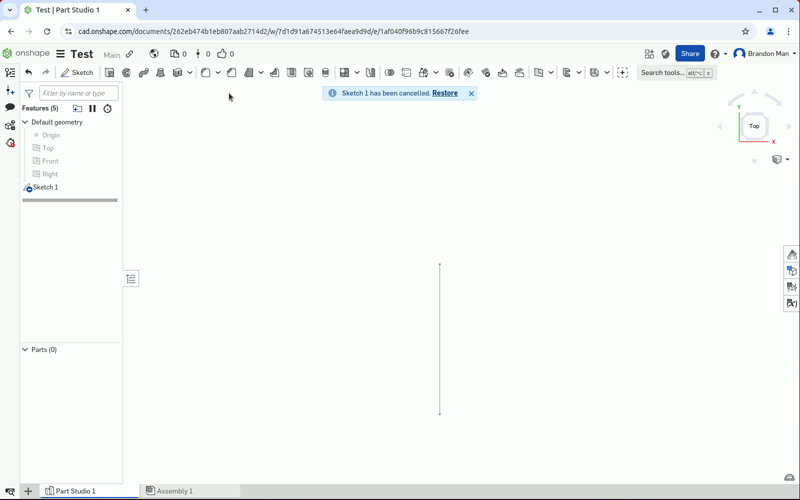
key(shift+s)
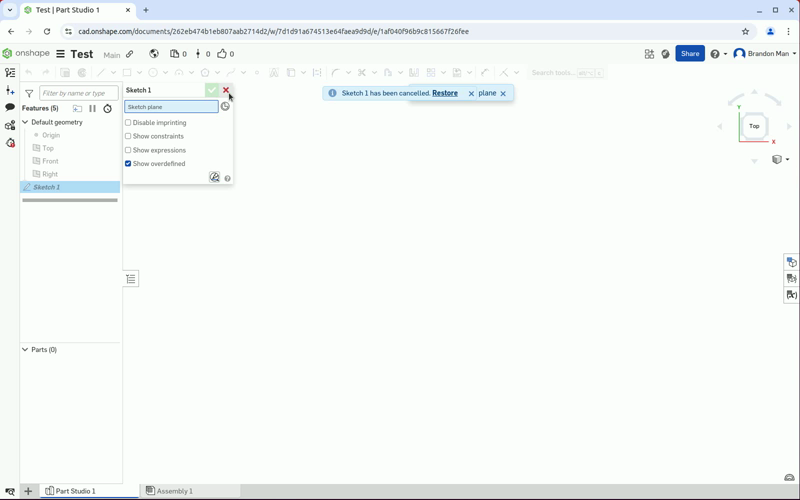
mouse_move(73, 150)
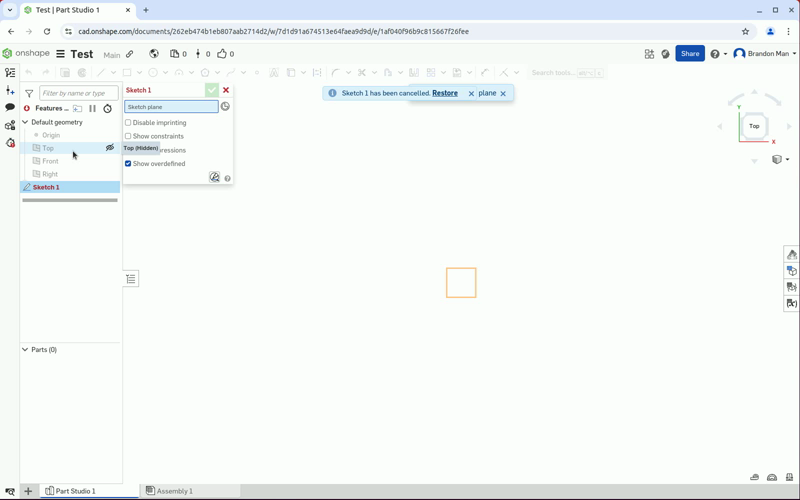
click(73, 150)
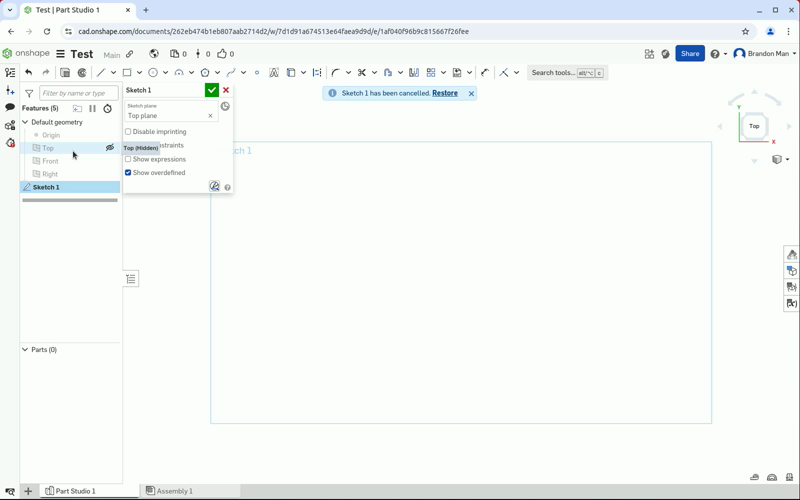
mouse_move(73, 352)
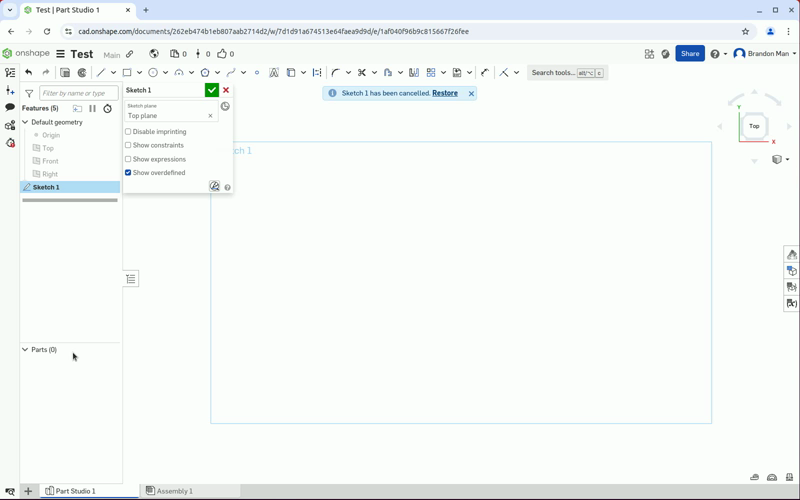
key(y)
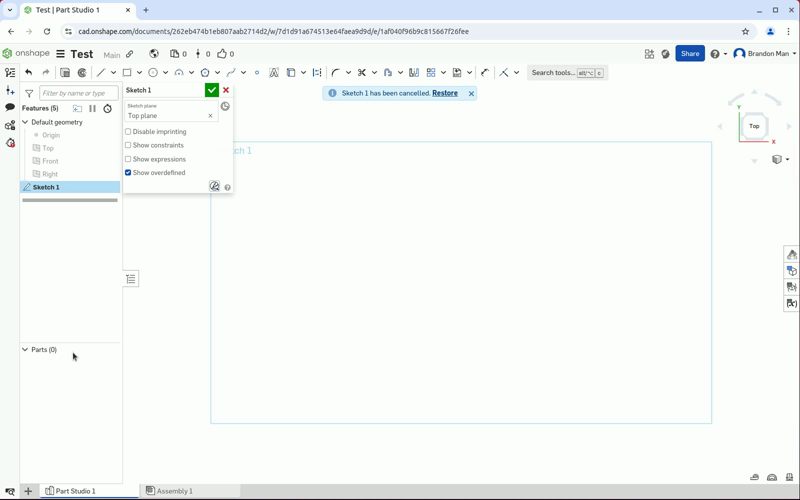
key(l)
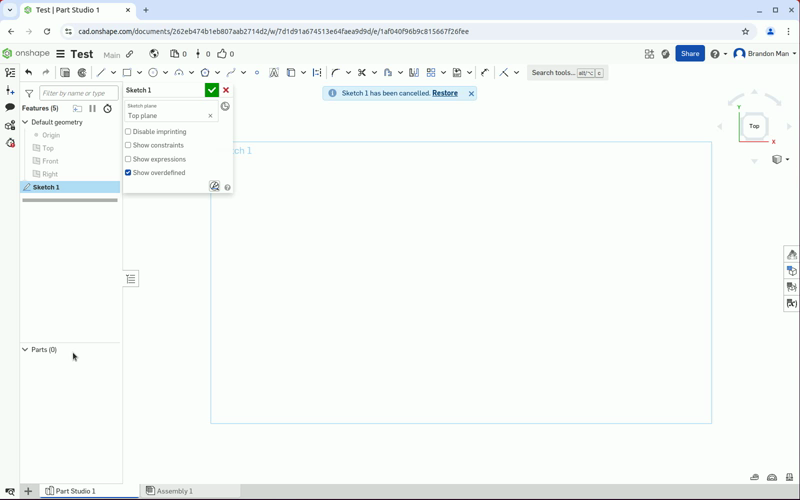
key_down(shift)
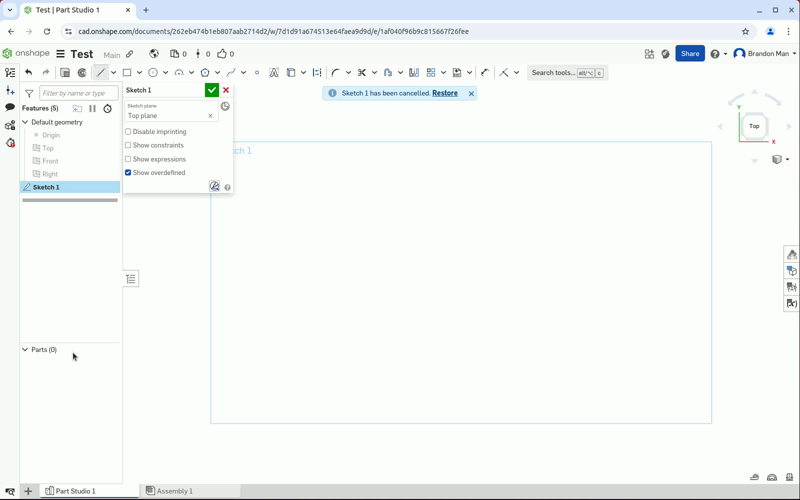
mouse_move(348, 383)
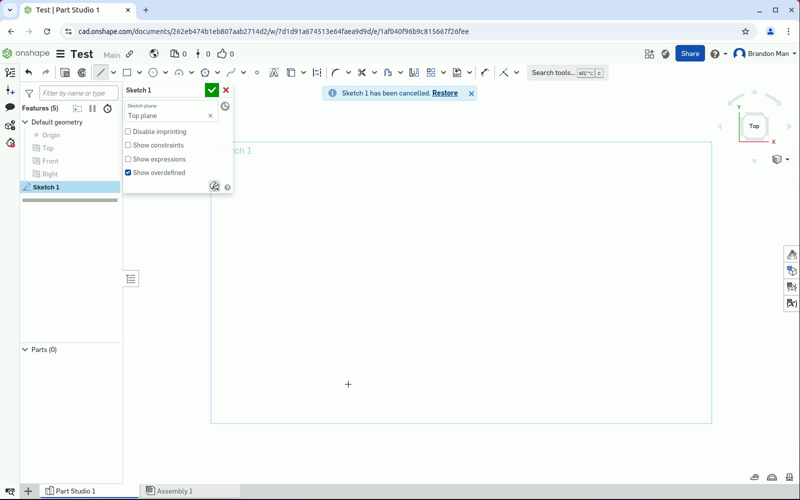
click(348, 383)
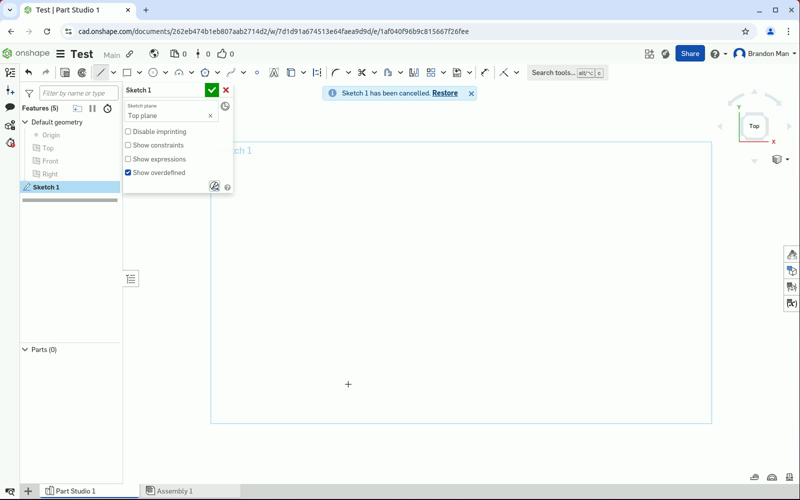
key_up(shift)
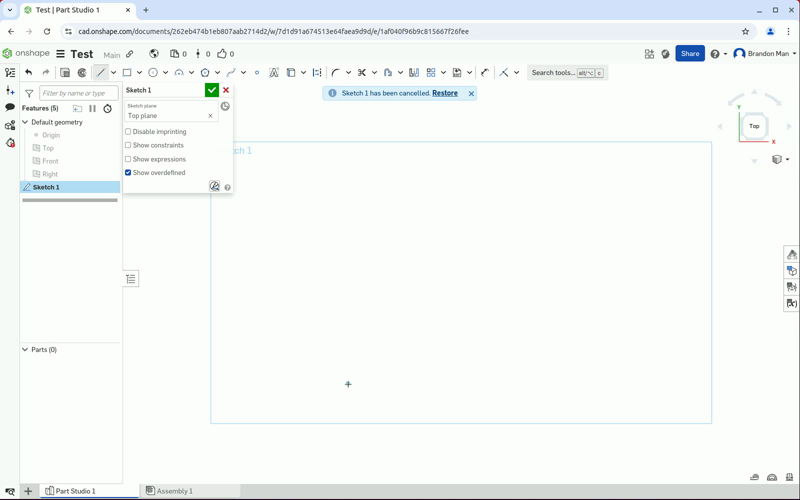
key_down(shift)
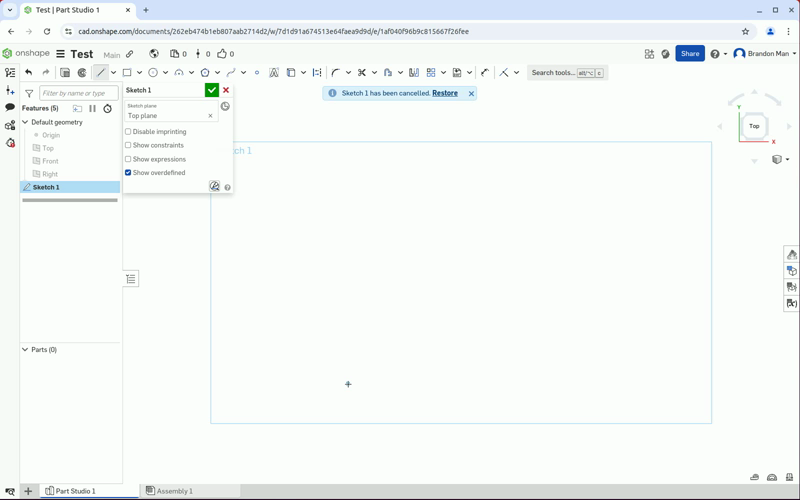
mouse_move(572, 383)
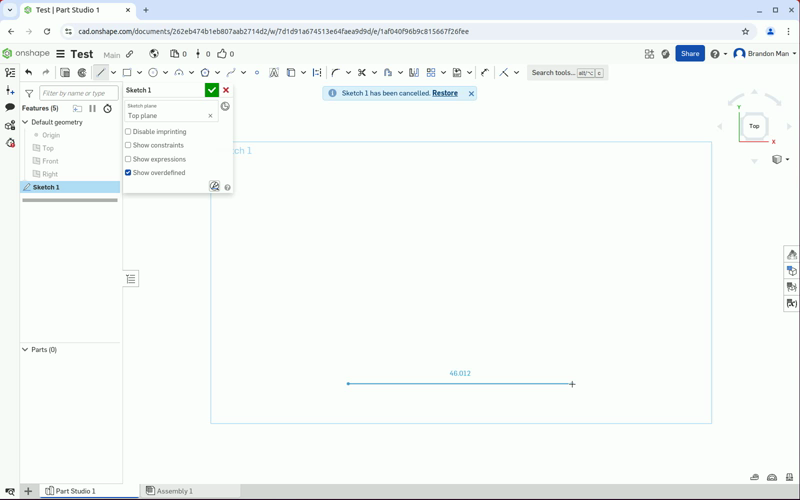
click(572, 383)
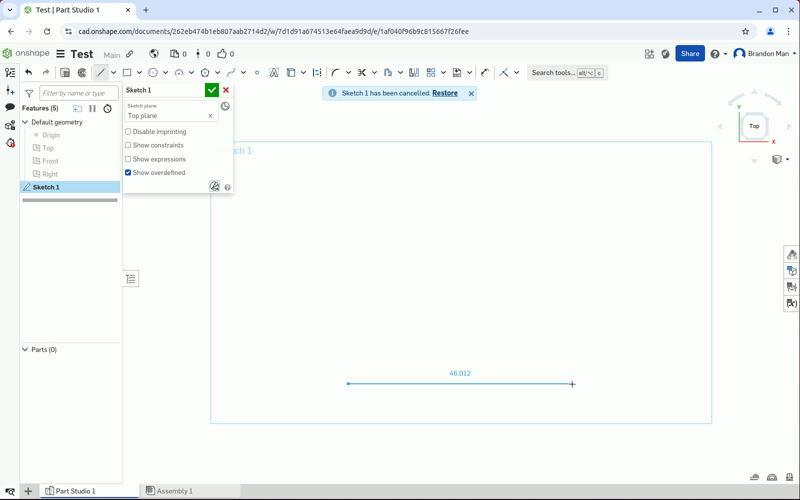
key_up(shift)
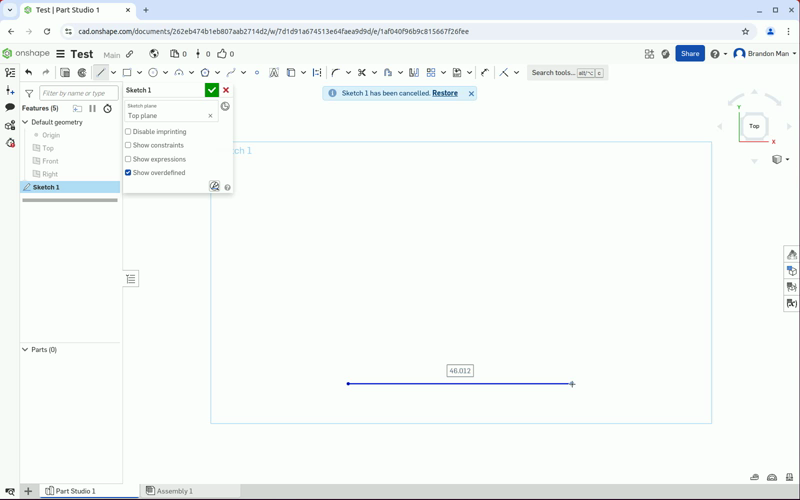
key_down(shift)
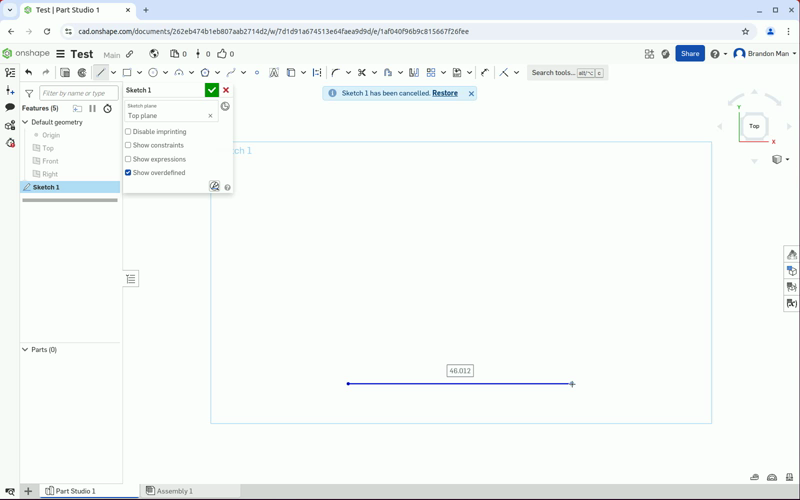
mouse_move(572, 181)
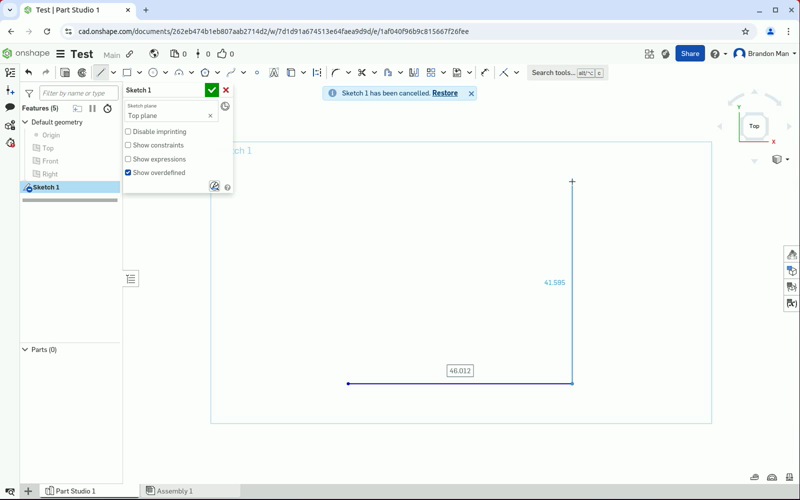
click(572, 181)
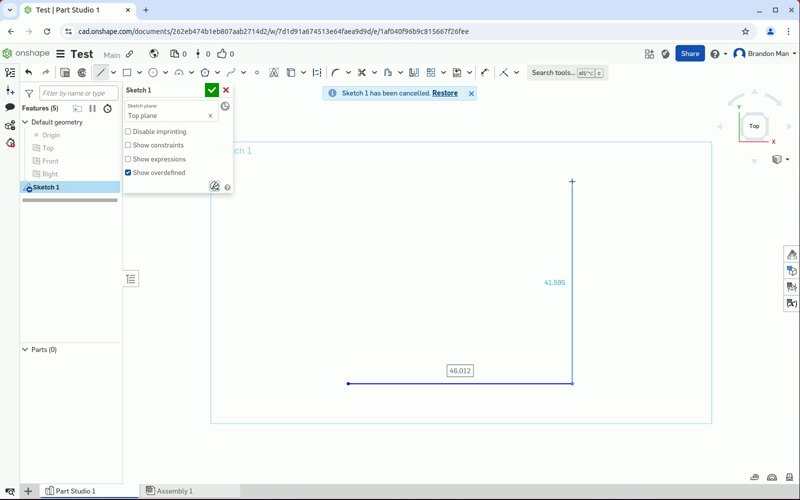
key_up(shift)
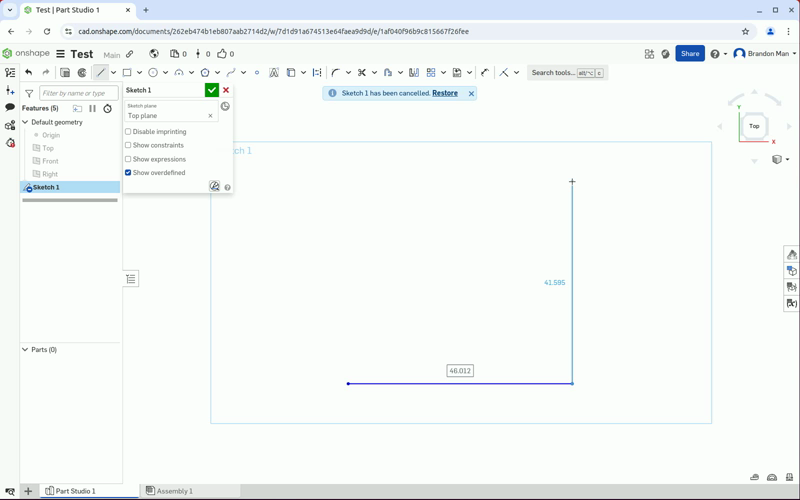
key_down(shift)
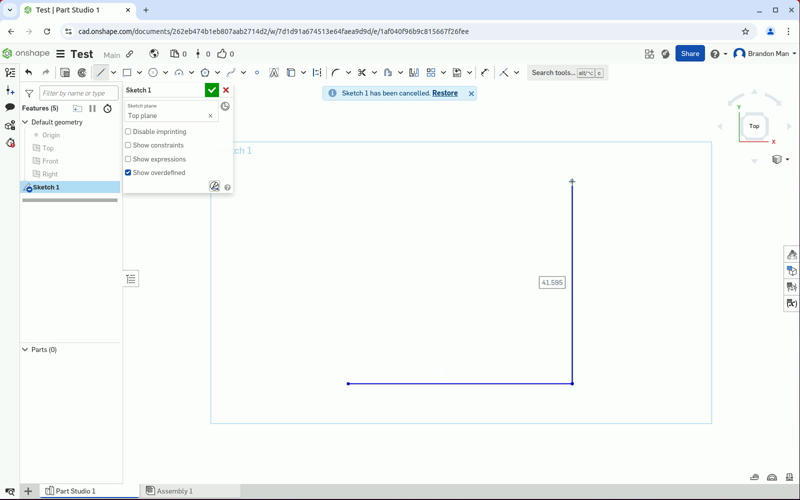
mouse_move(348, 181)
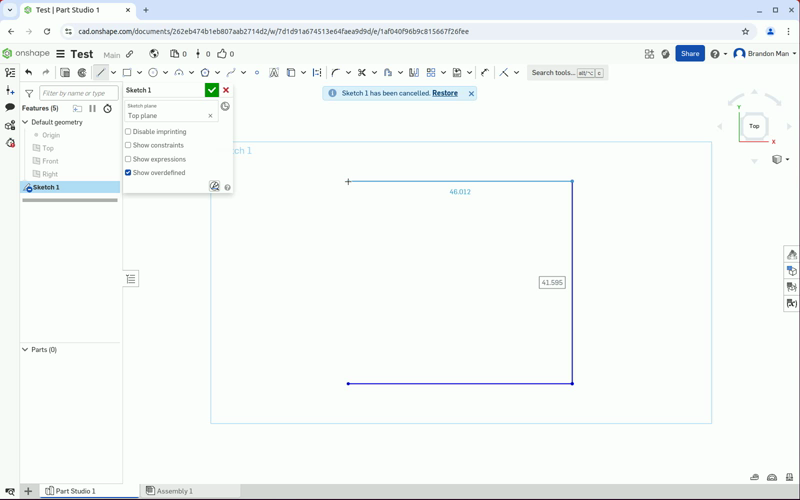
click(348, 181)
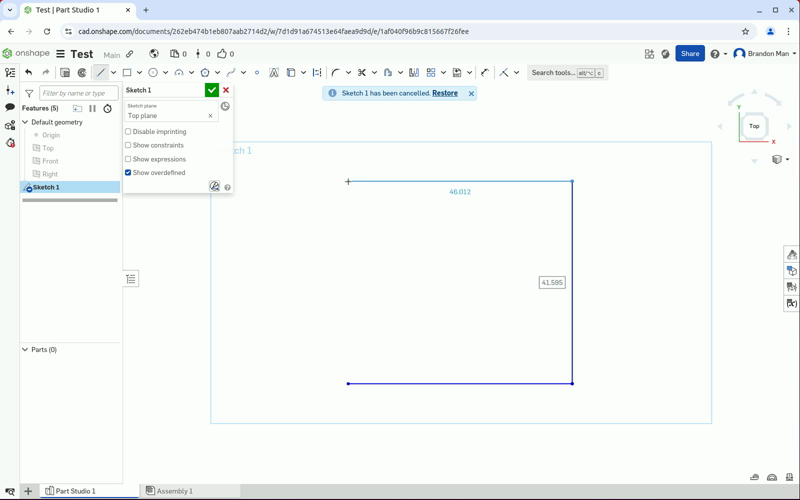
key_up(shift)
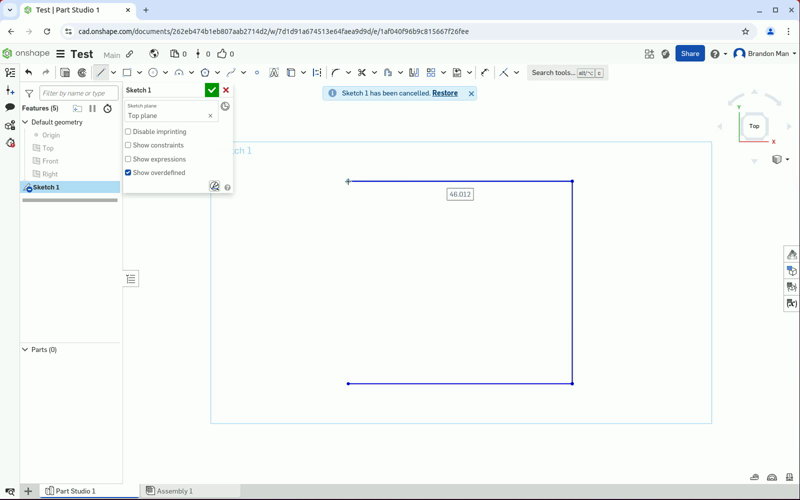
key_down(shift)
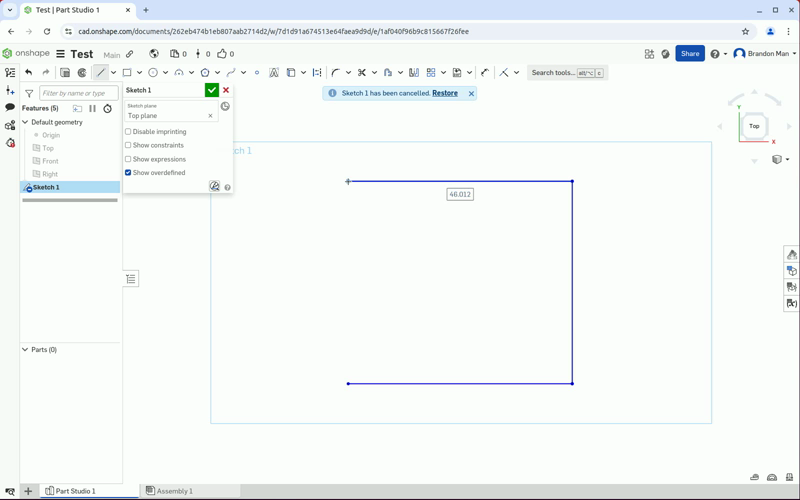
mouse_move(348, 383)
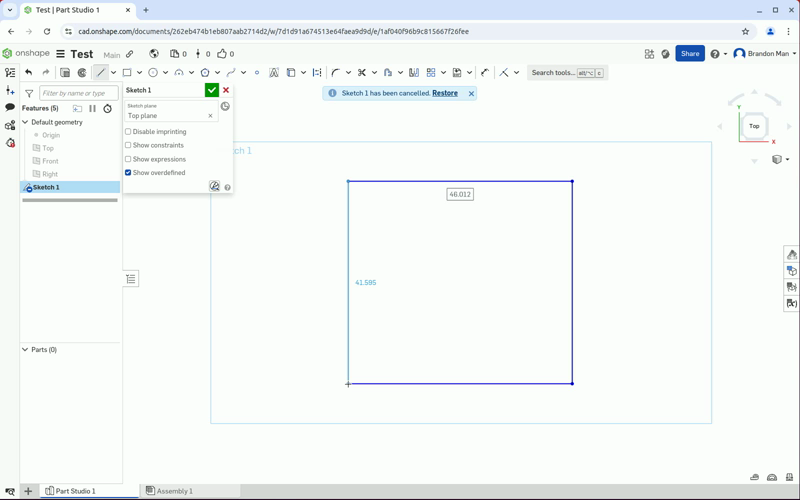
key_up(shift)
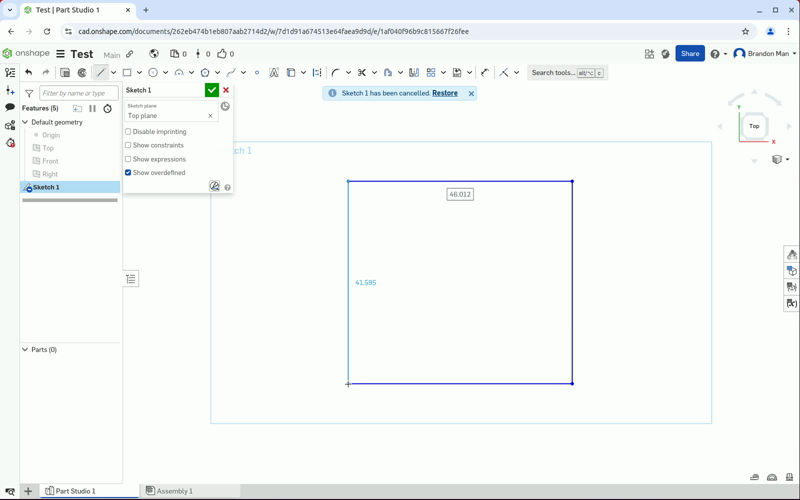
click(348, 383)
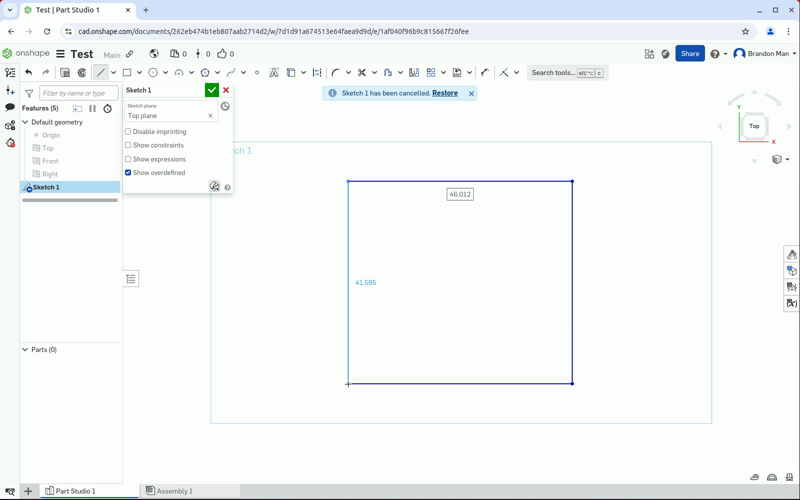
key(esc)
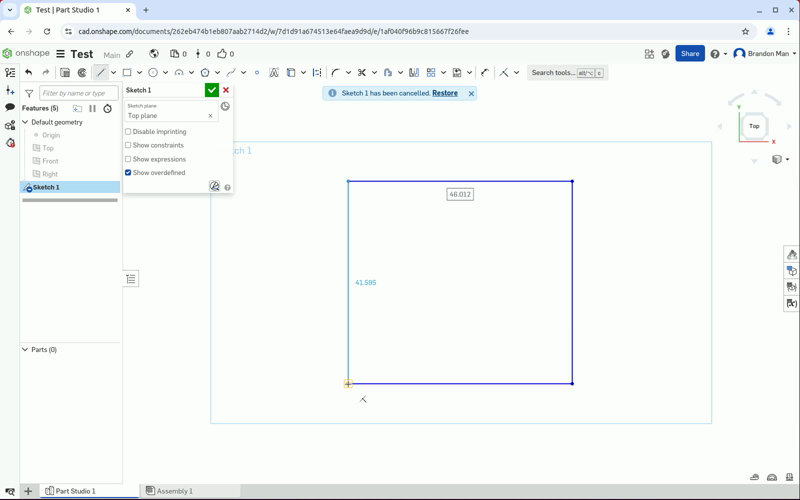
mouse_move(445, 226)
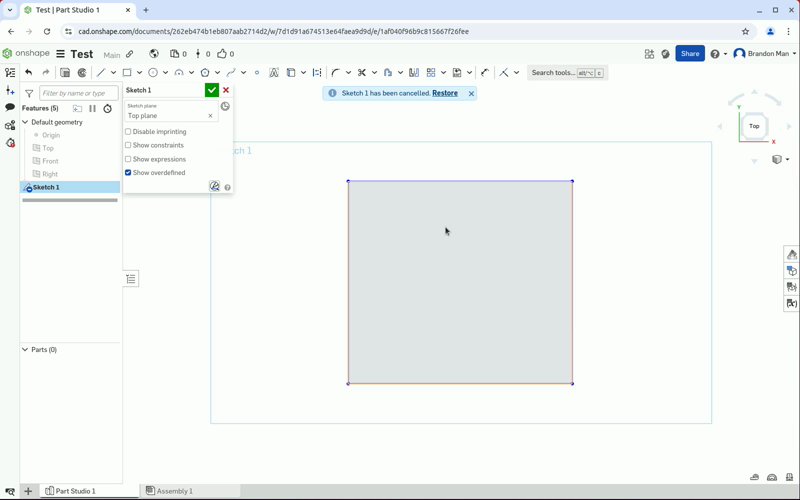
click(445, 226)
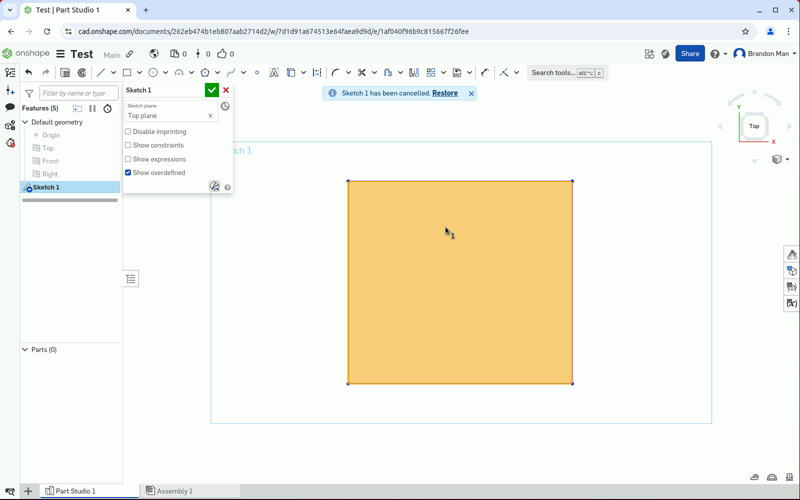
mouse_move(73, 352)
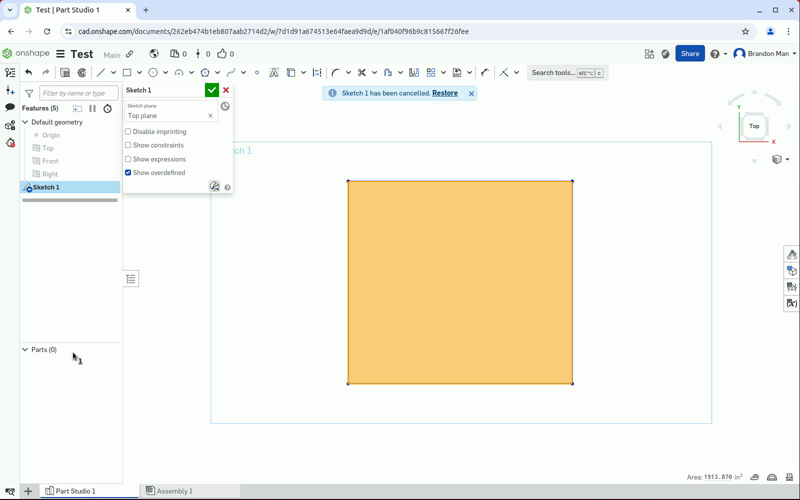
key(shift+y)
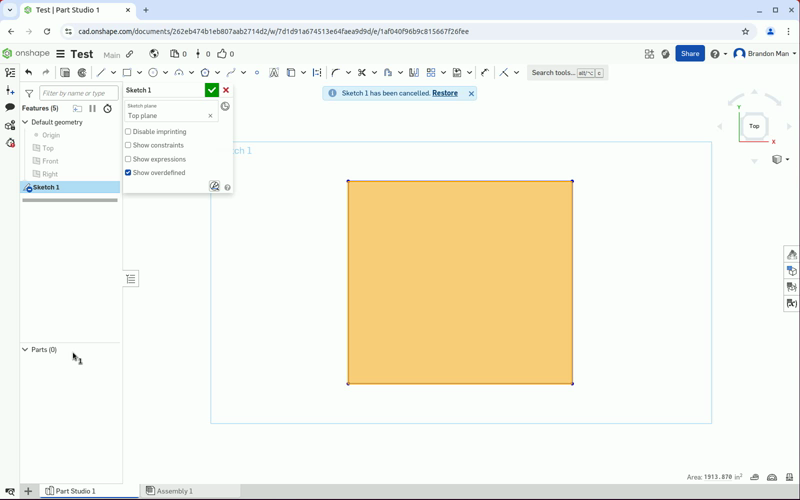
key(shift+e)
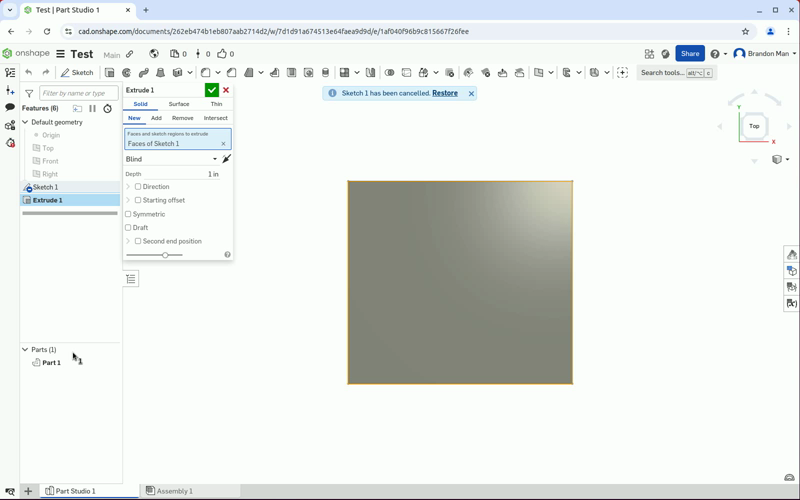
mouse_move(143, 106)
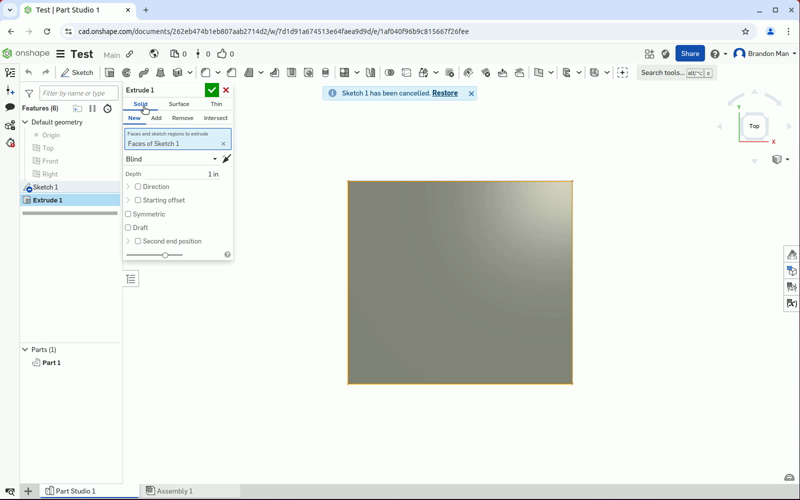
click(143, 106)
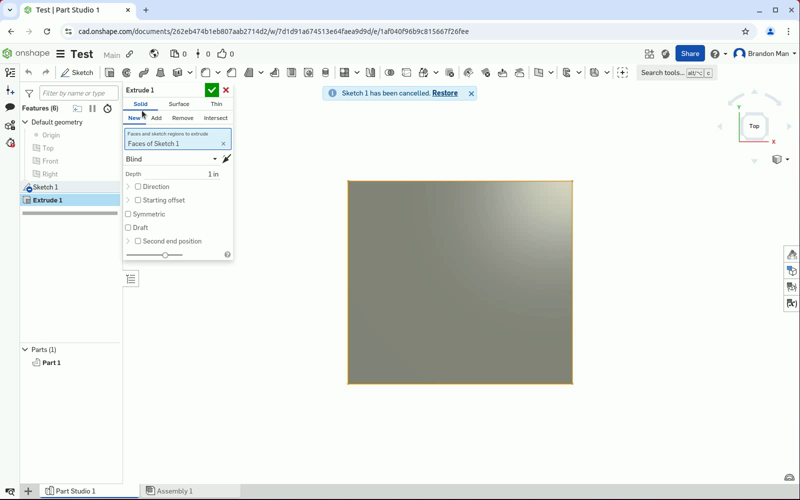
mouse_move(137, 120)
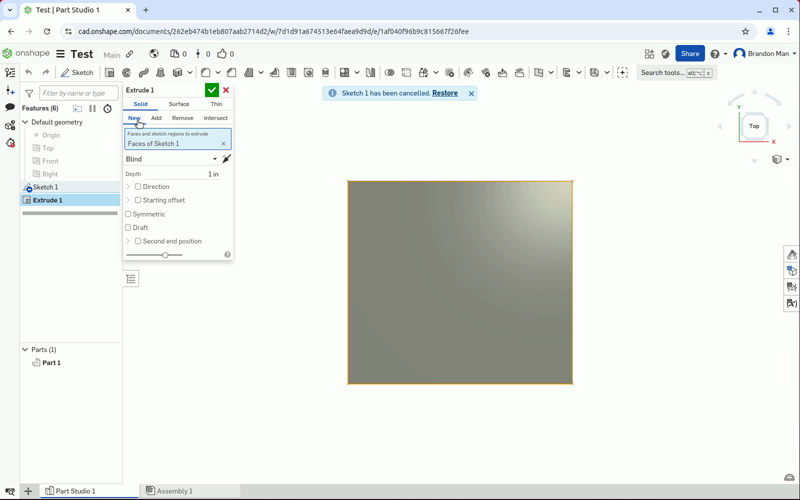
click(137, 120)
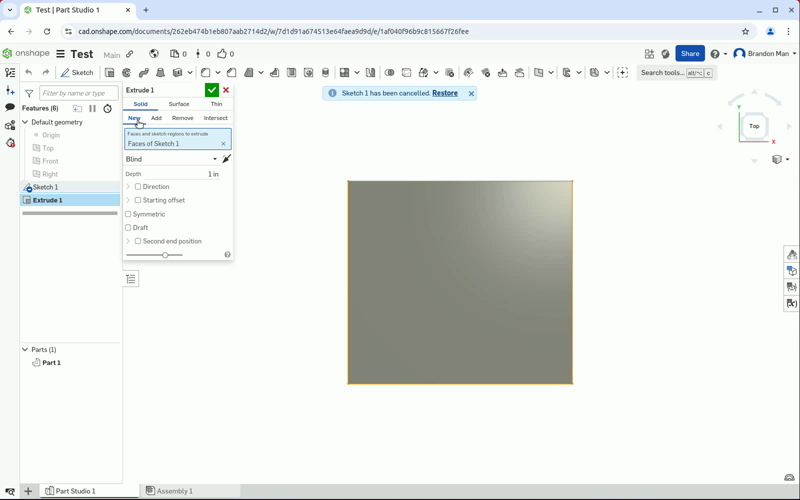
key(tab, 4)
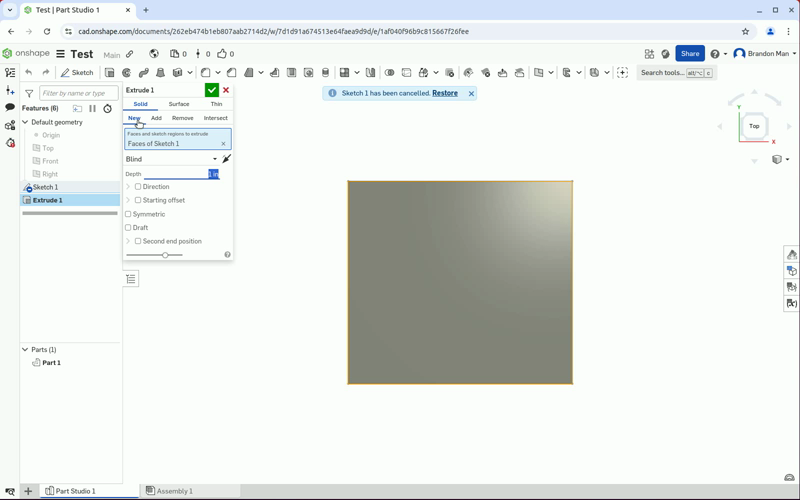
text(2.407)
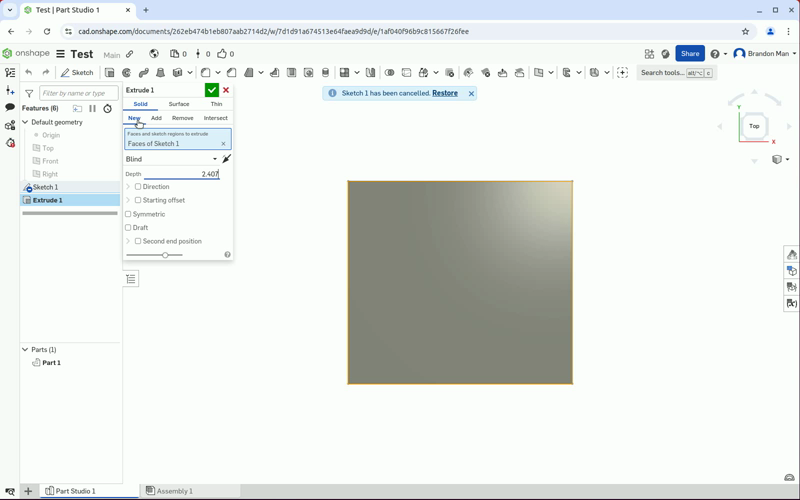
key(enter)
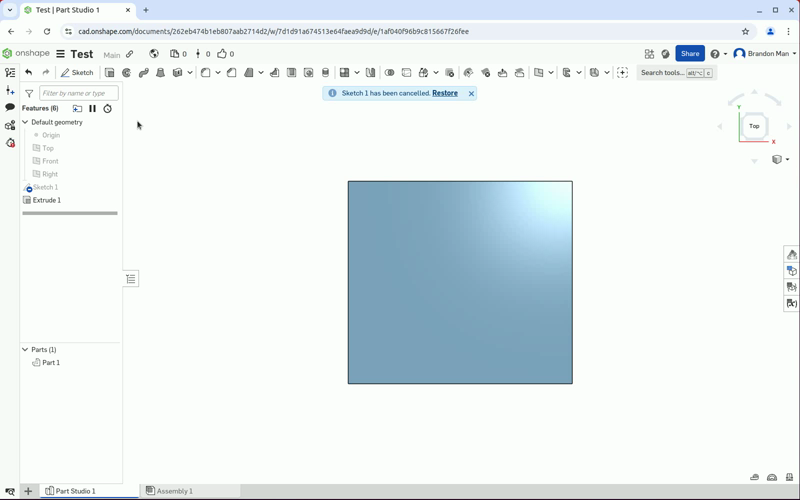
key(shift+h)
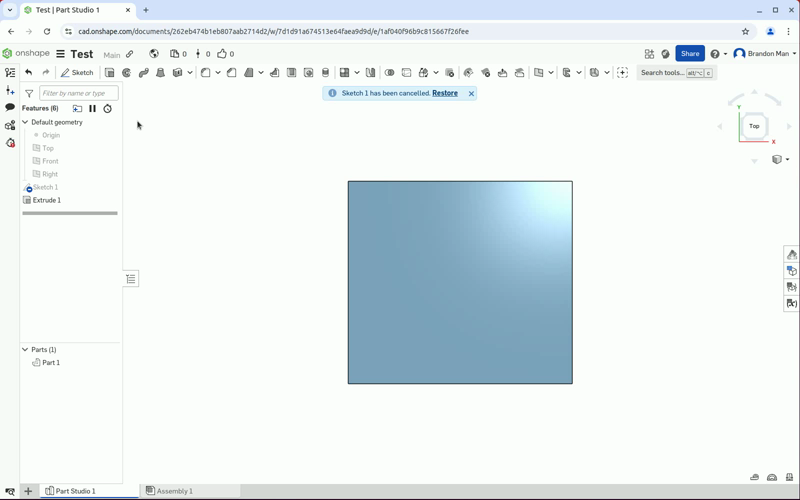
key(shift+h)
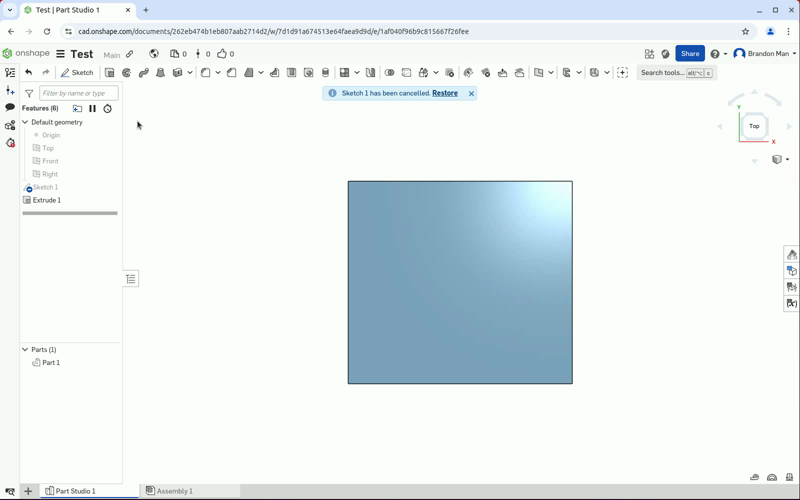
mouse_move(73, 189)
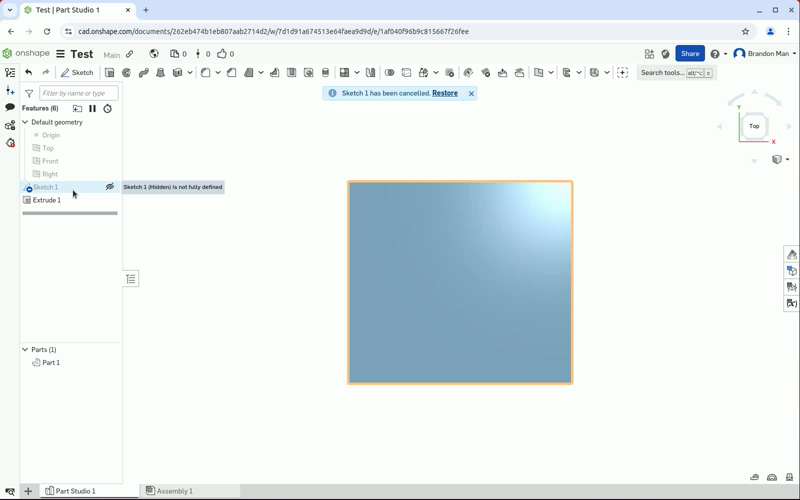
click(73, 189)
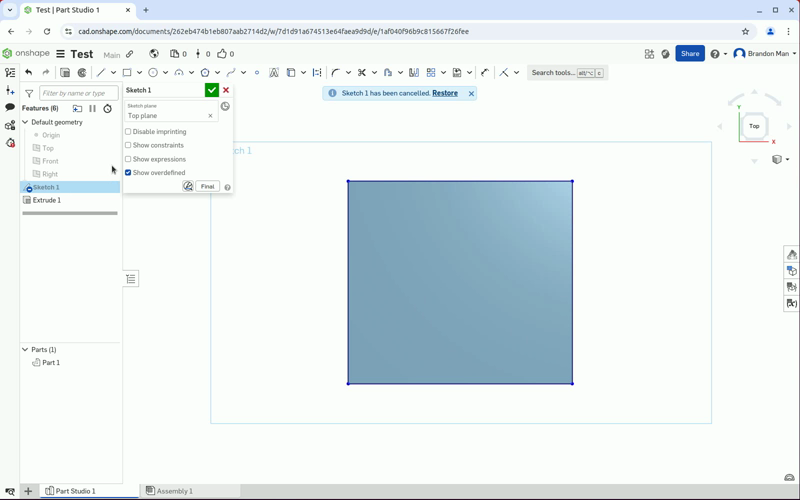
mouse_move(229, 92)
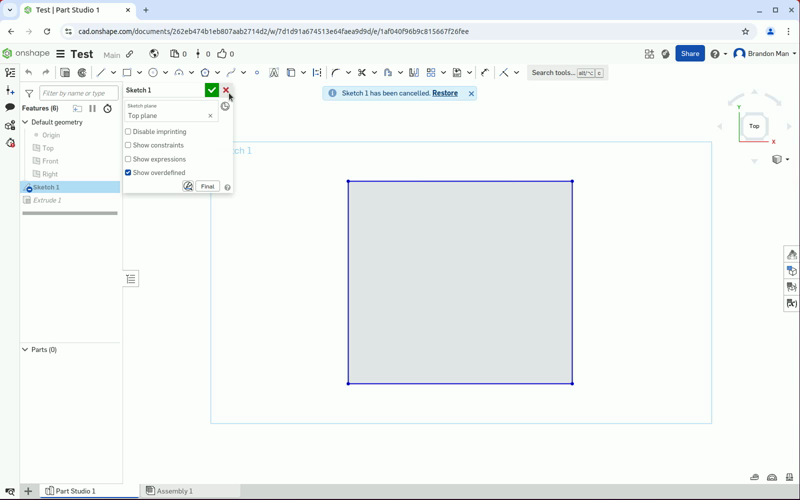
click(229, 92)
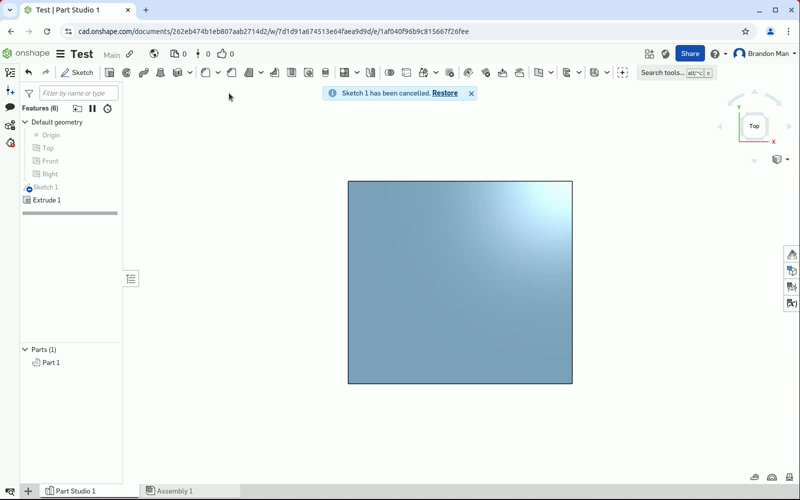
mouse_move(541, 75)
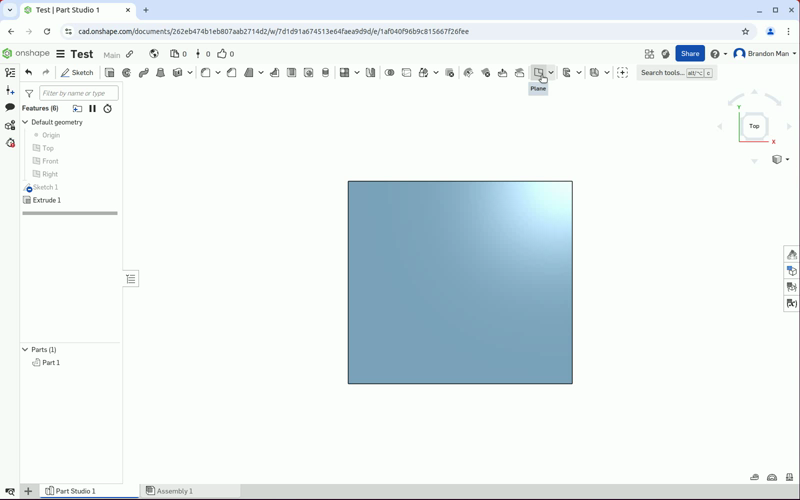
click(541, 75)
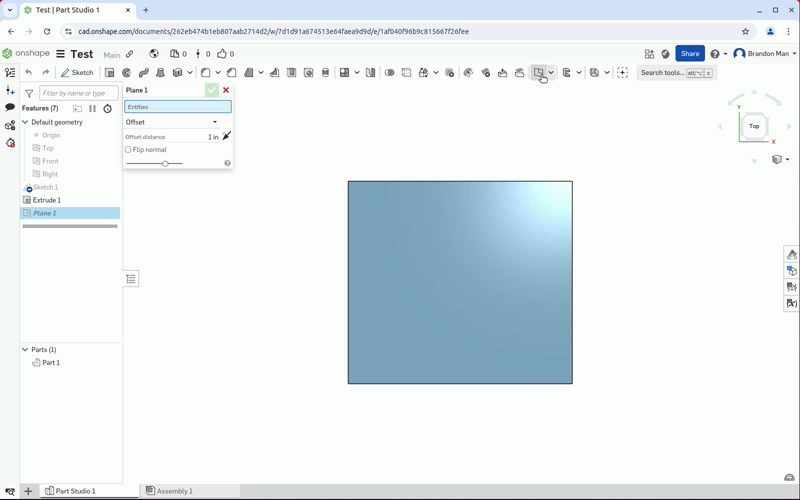
mouse_move(73, 150)
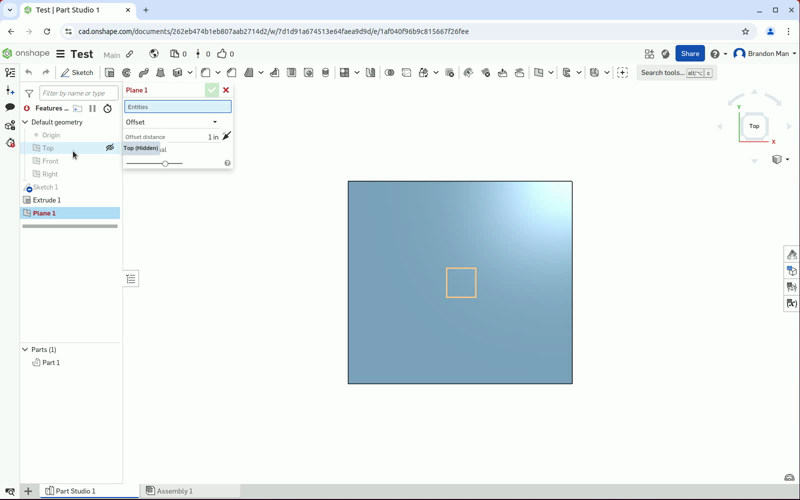
click(73, 150)
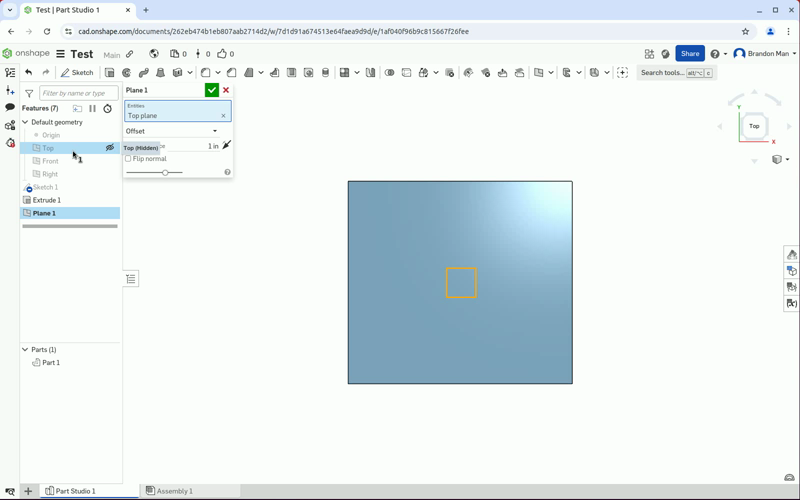
key(tab, 2)
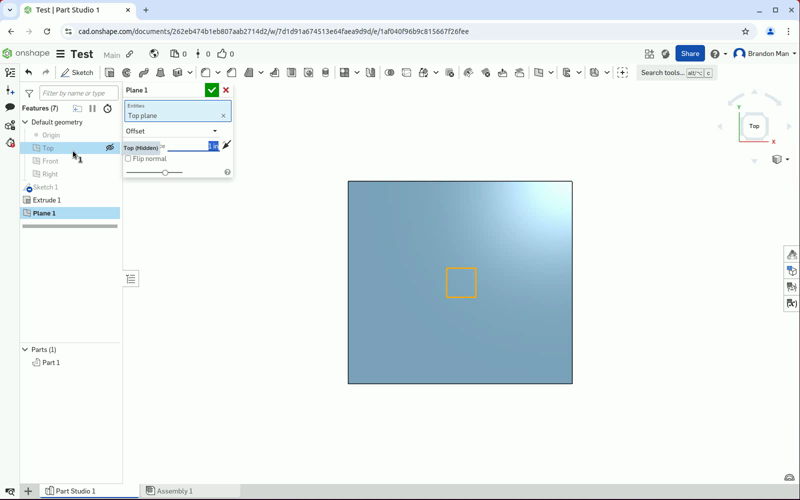
text(2.403)
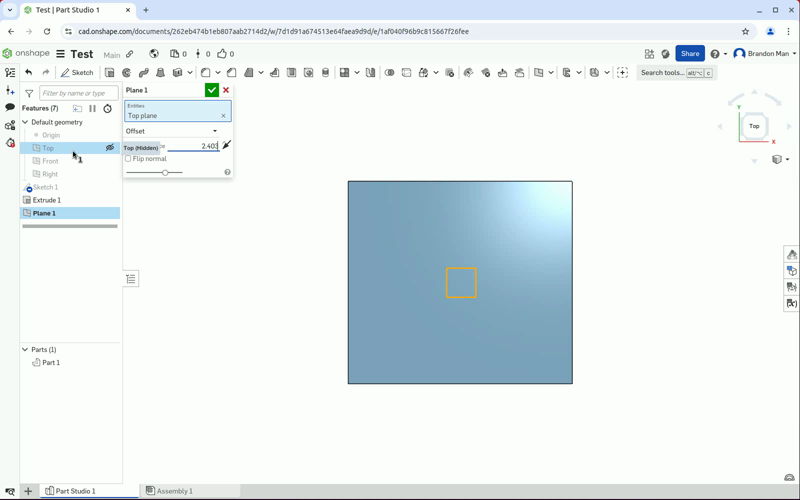
key(enter, 2)
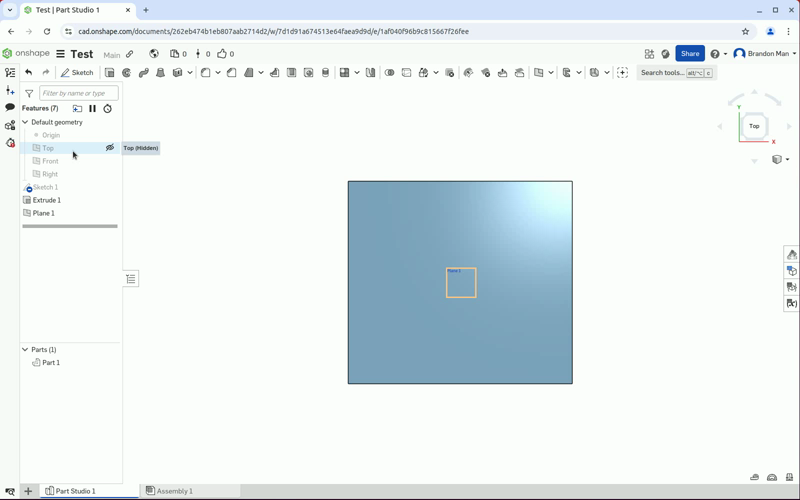
key(shift+s)
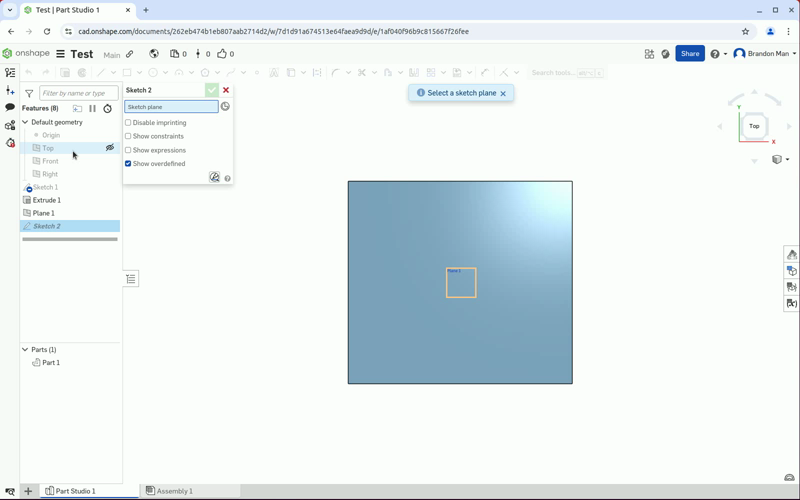
mouse_move(73, 215)
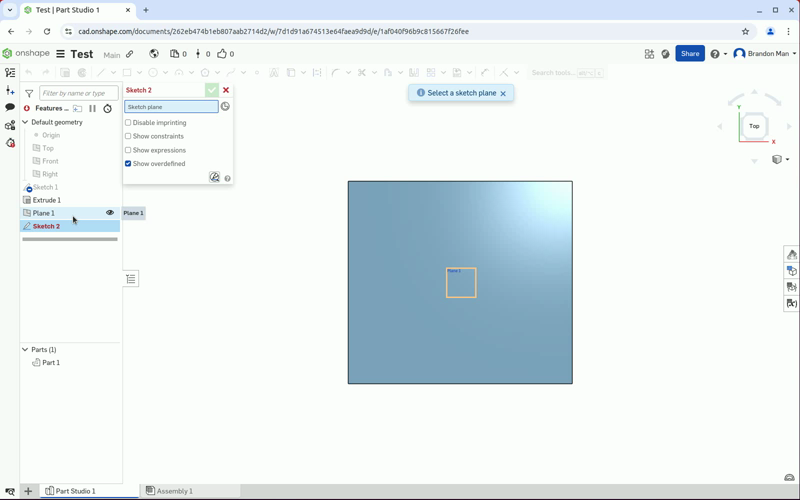
click(73, 215)
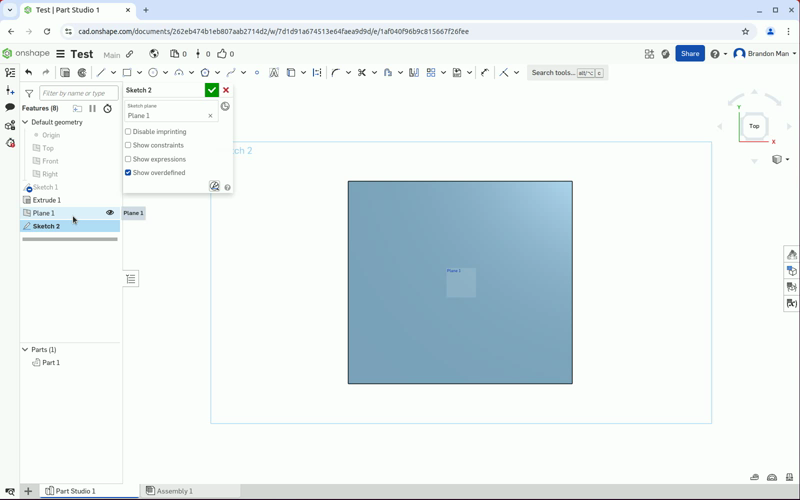
mouse_move(73, 352)
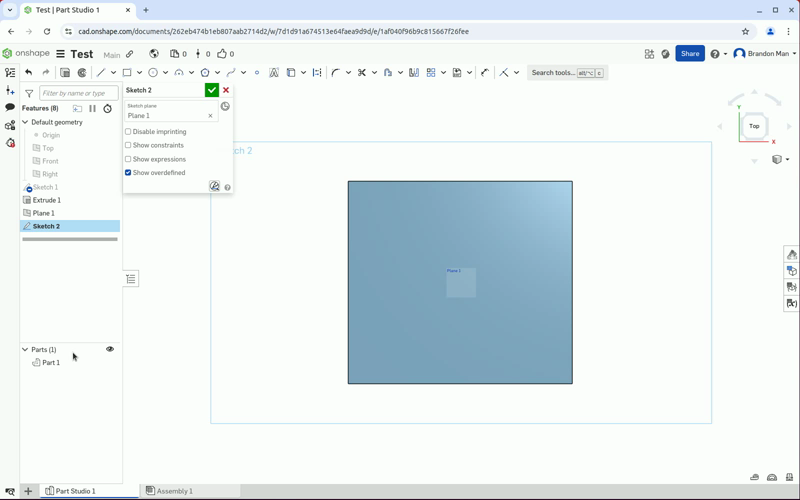
key(y)
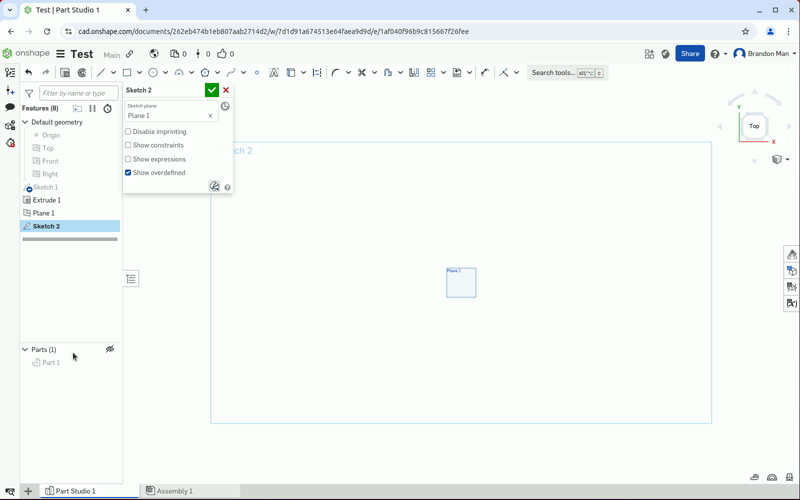
key(l)
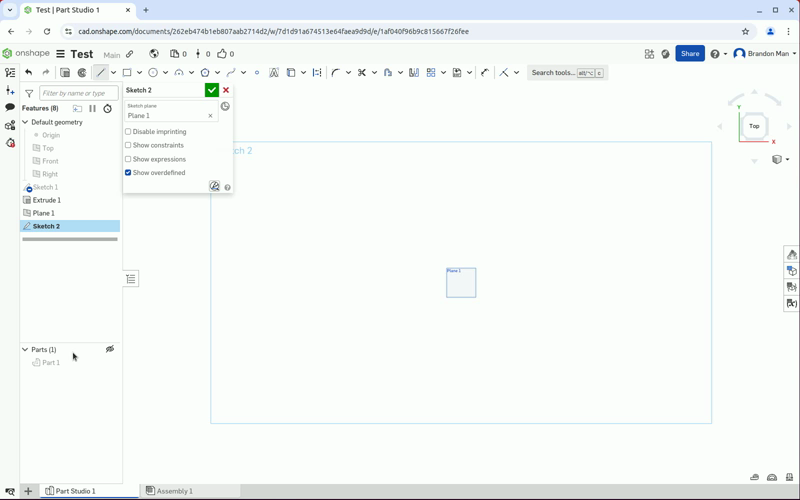
key_down(shift)
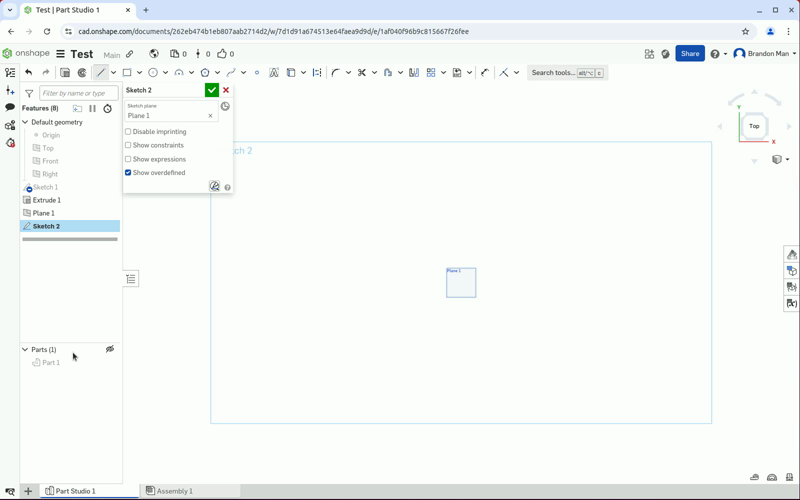
mouse_move(371, 354)
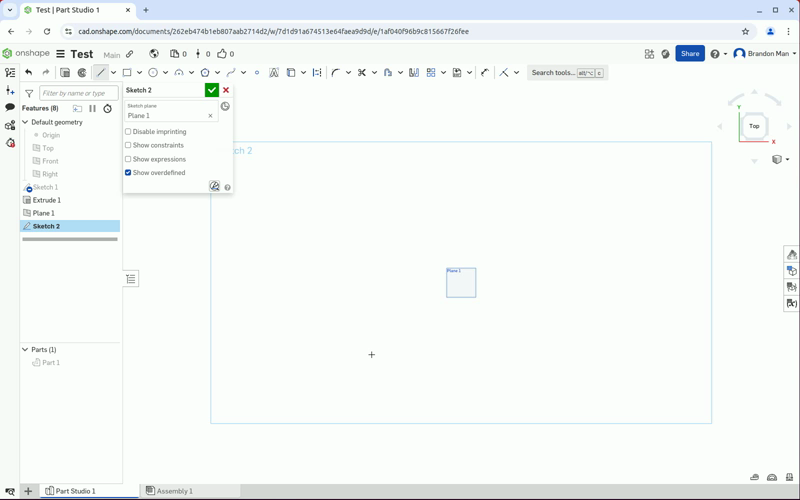
click(371, 354)
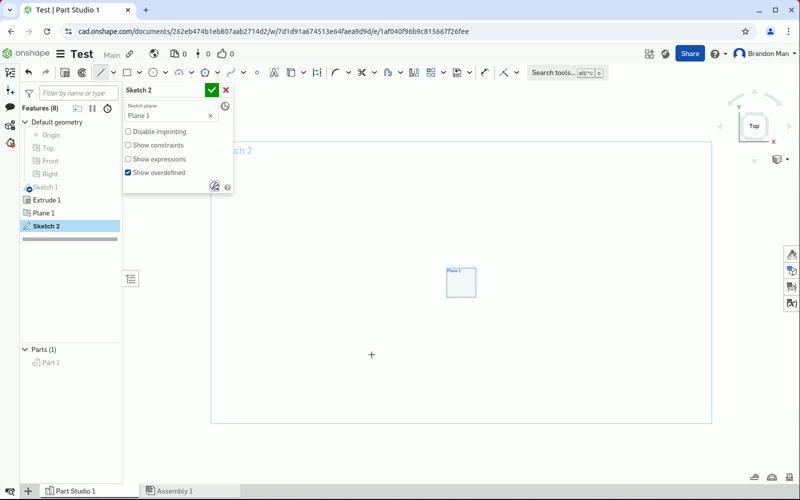
key_up(shift)
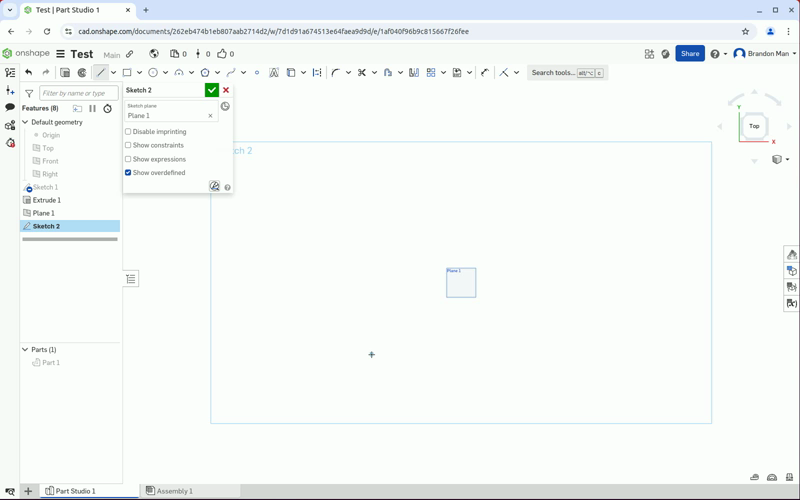
key_down(shift)
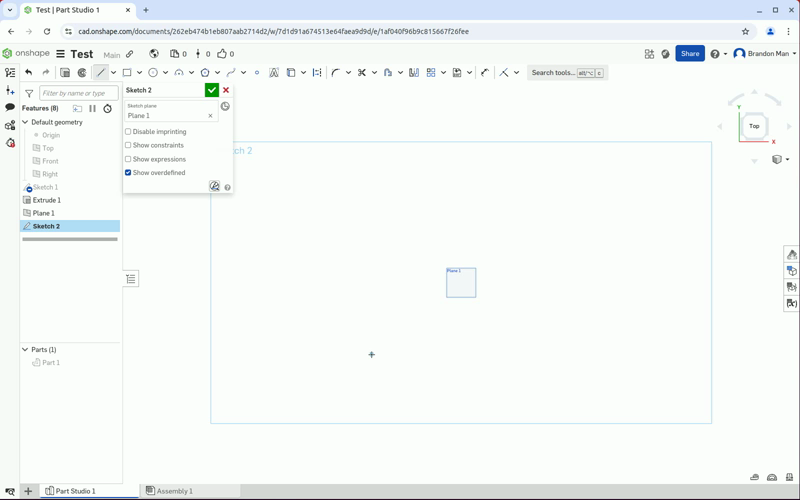
mouse_move(401, 354)
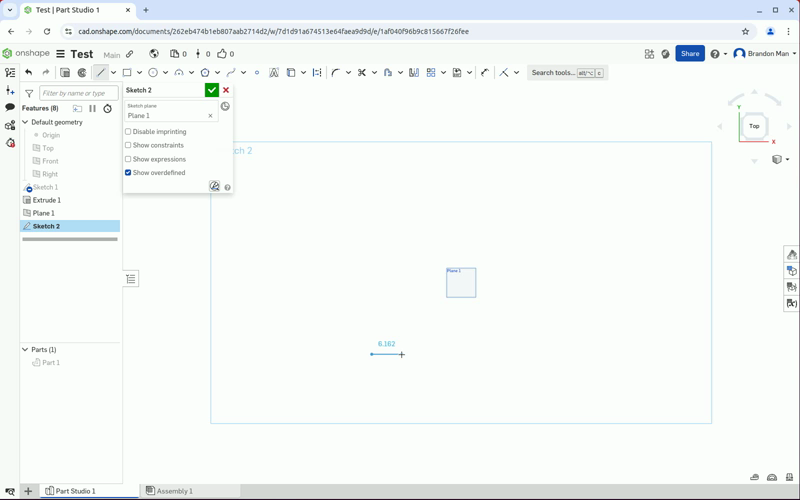
mouse_move(423, 354)
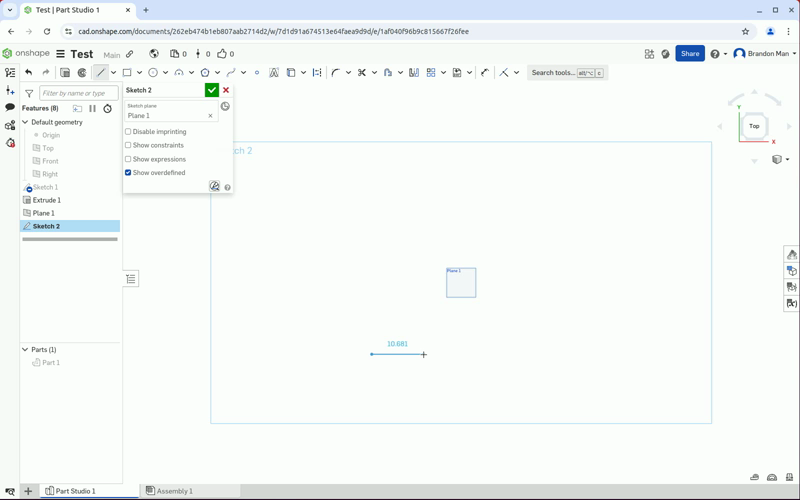
click(423, 354)
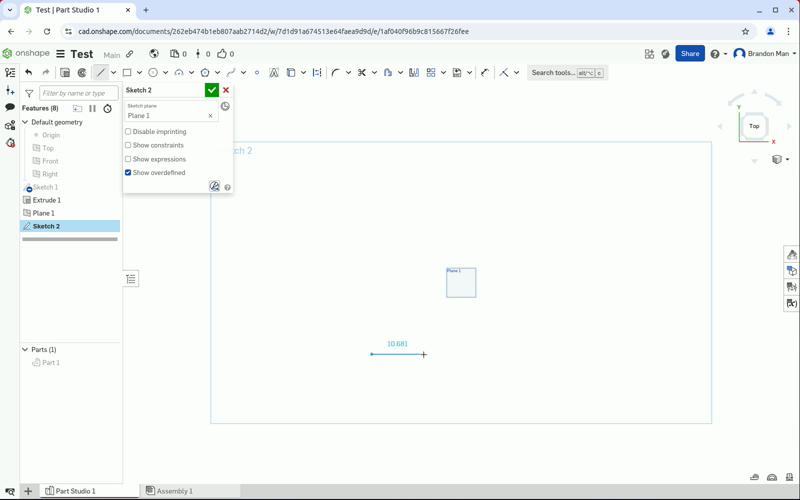
key_up(shift)
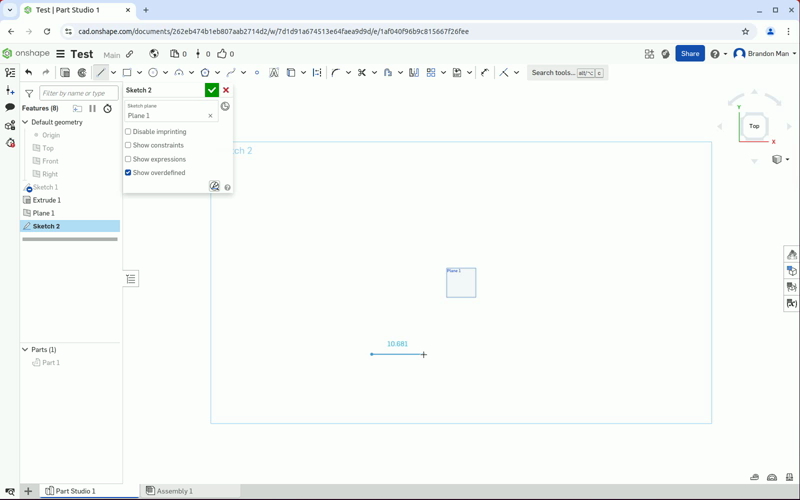
key_down(shift)
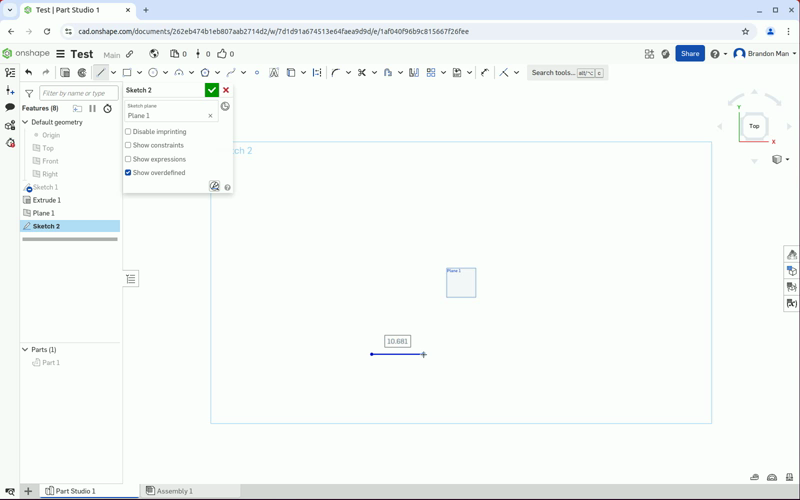
mouse_move(423, 213)
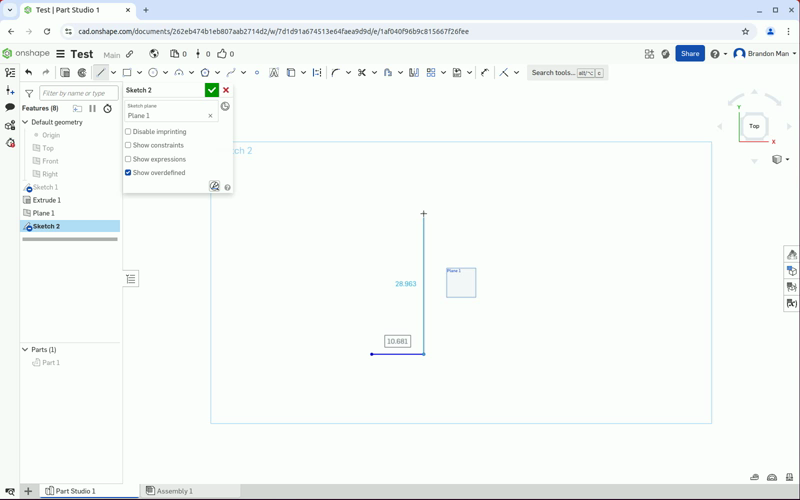
click(423, 213)
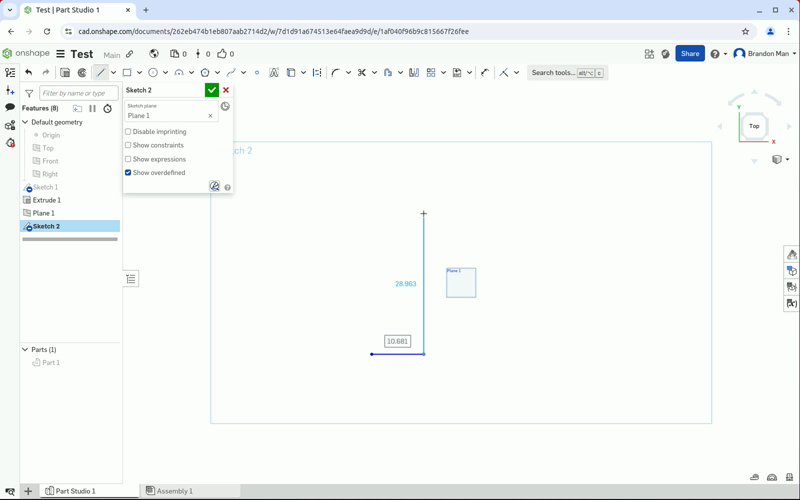
key_up(shift)
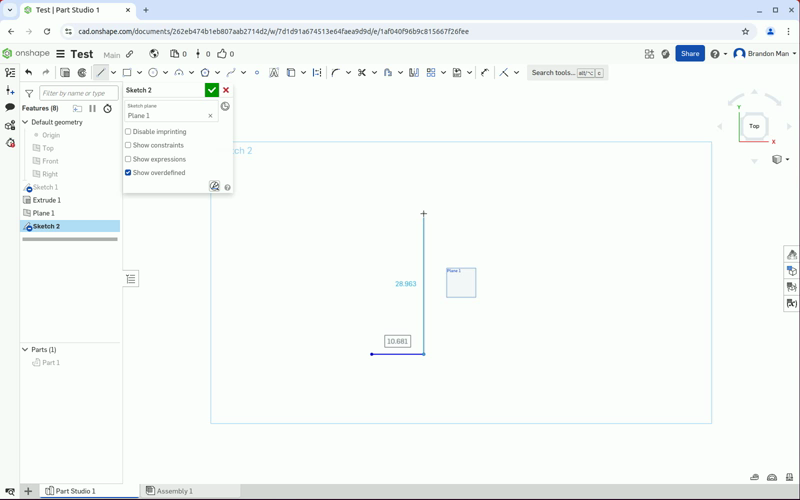
key_down(shift)
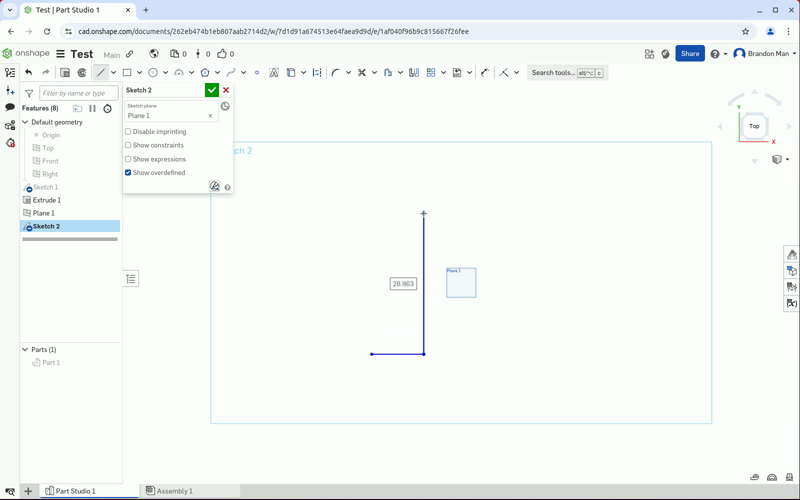
mouse_move(453, 213)
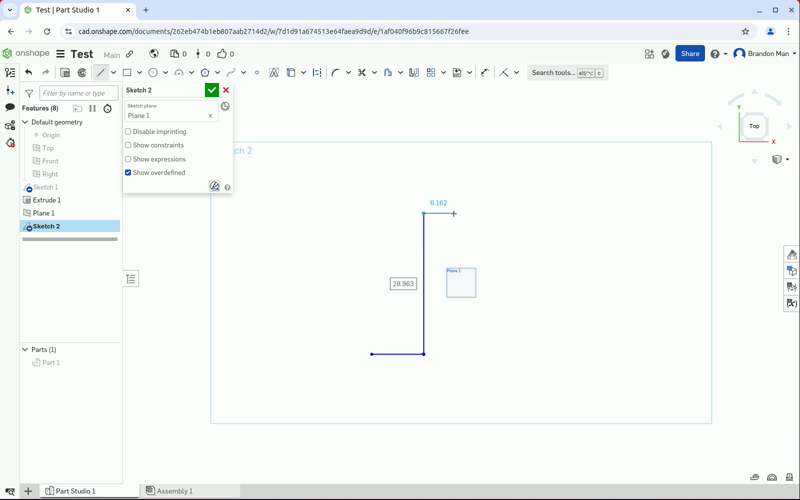
mouse_move(371, 213)
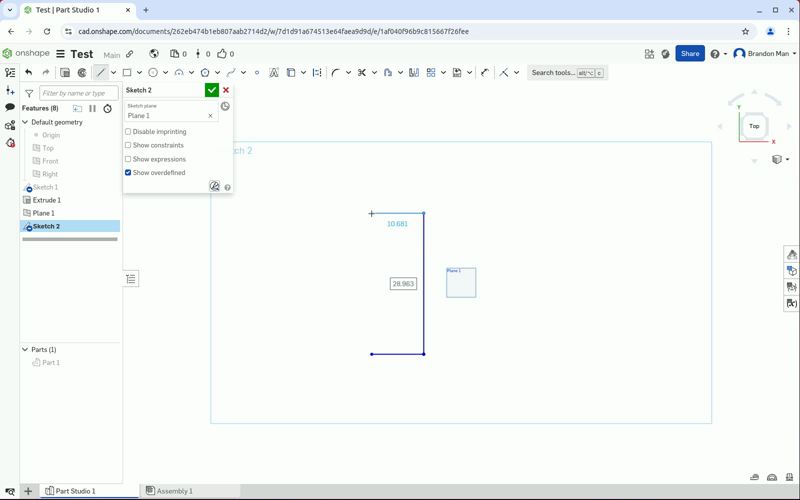
click(371, 213)
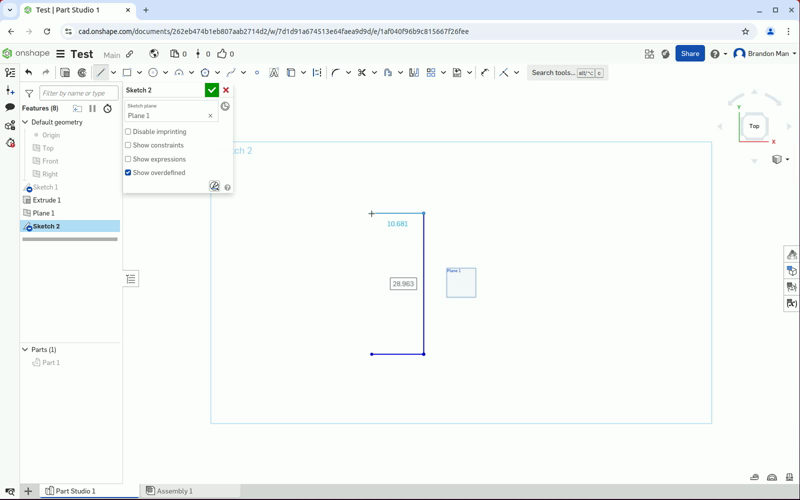
key_up(shift)
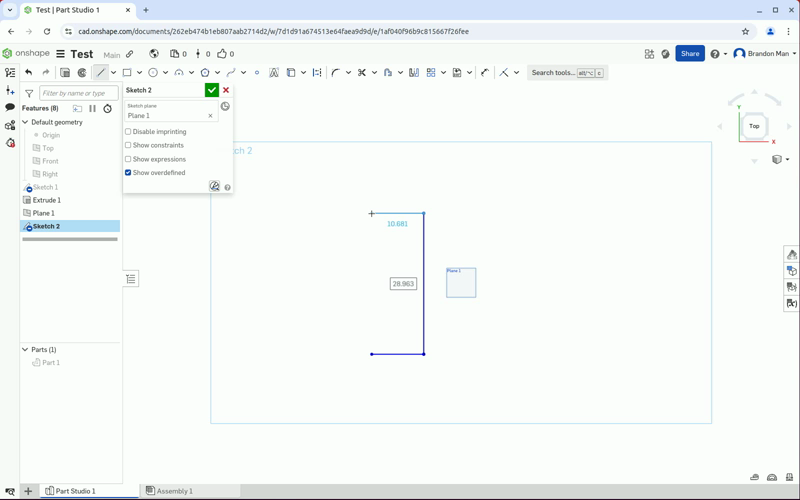
key_down(shift)
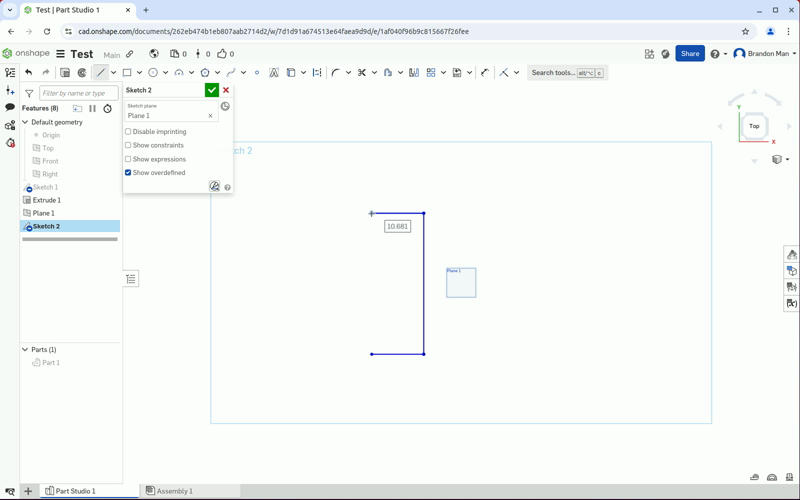
mouse_move(371, 354)
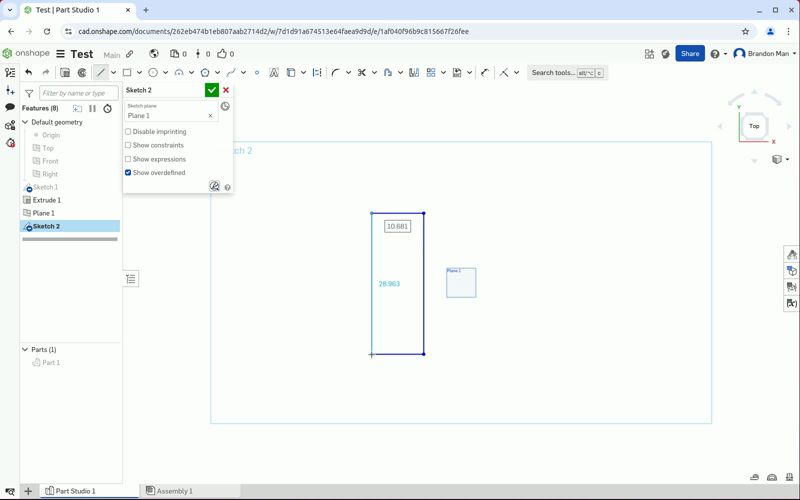
key_up(shift)
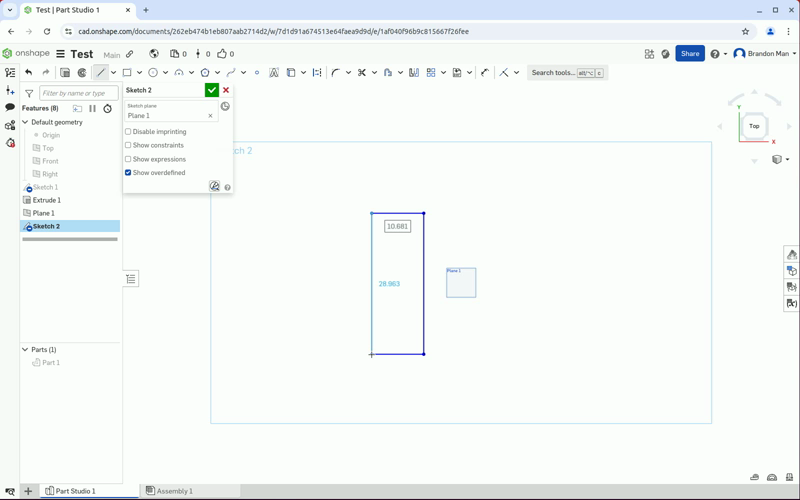
click(371, 354)
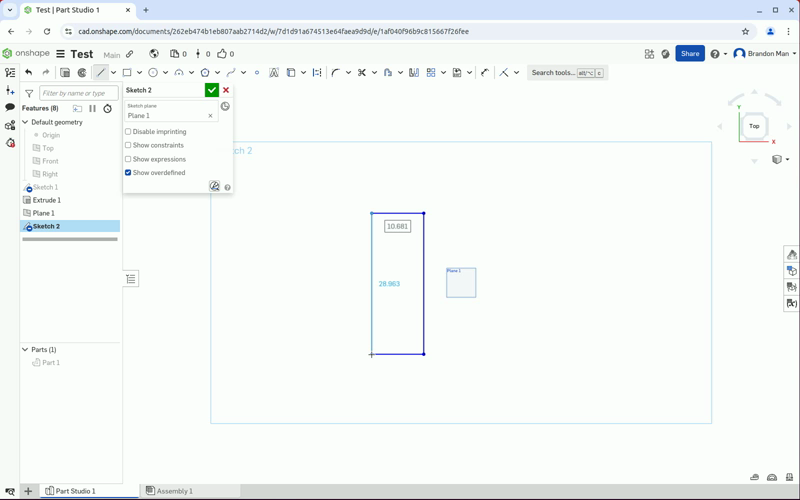
key(esc)
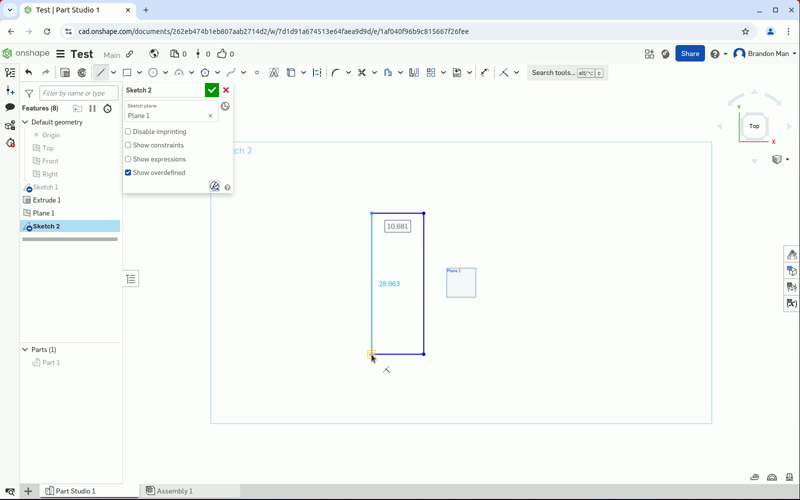
mouse_move(392, 241)
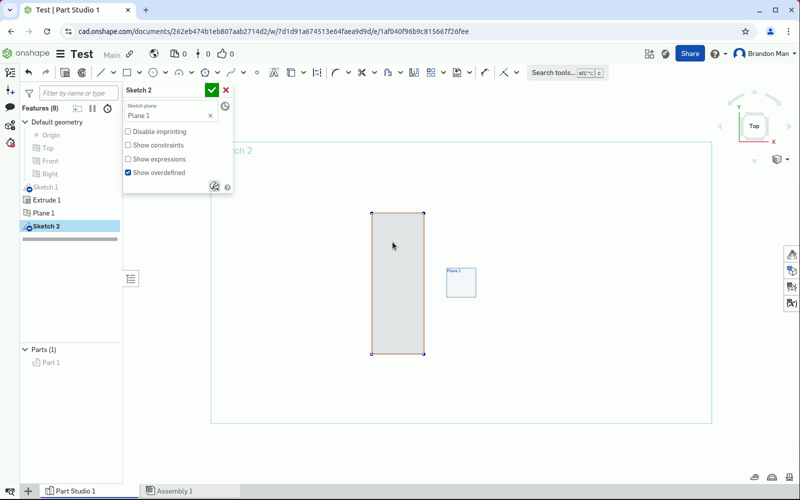
click(392, 241)
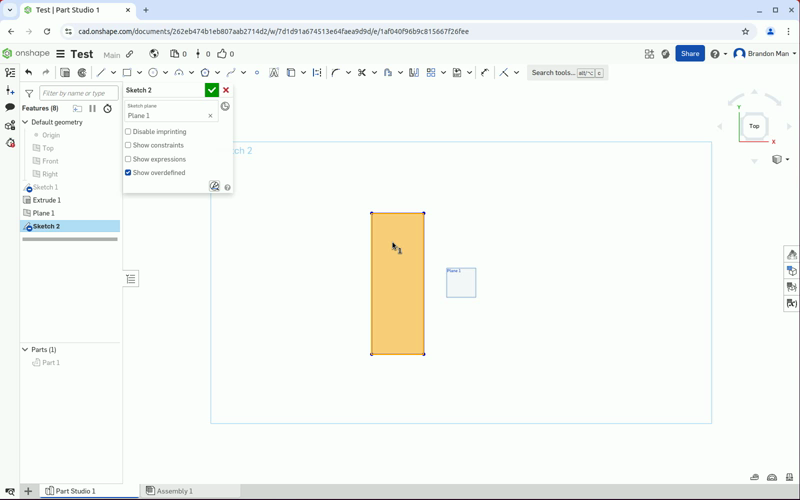
mouse_move(73, 352)
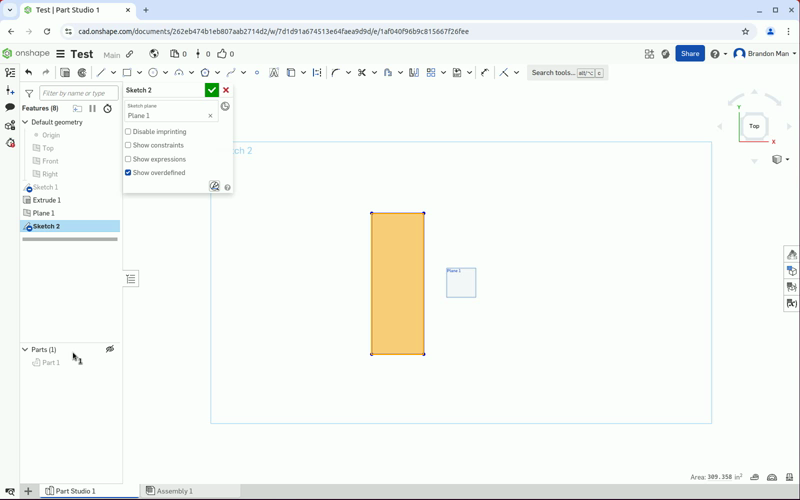
key(shift+y)
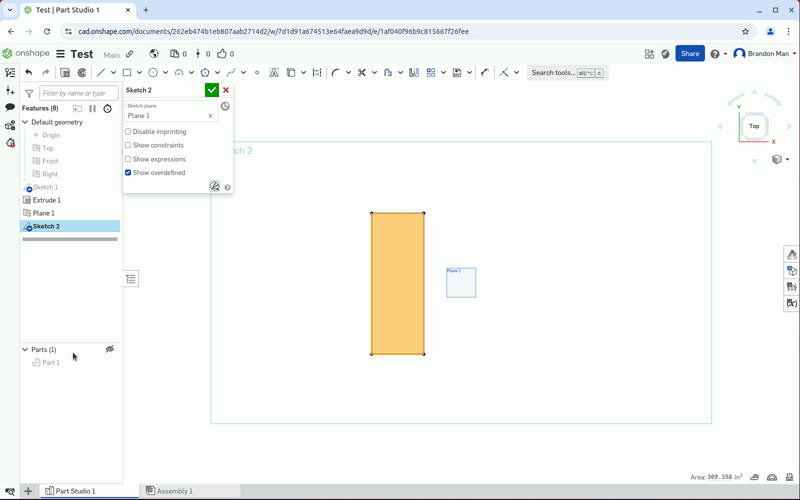
key(shift+e)
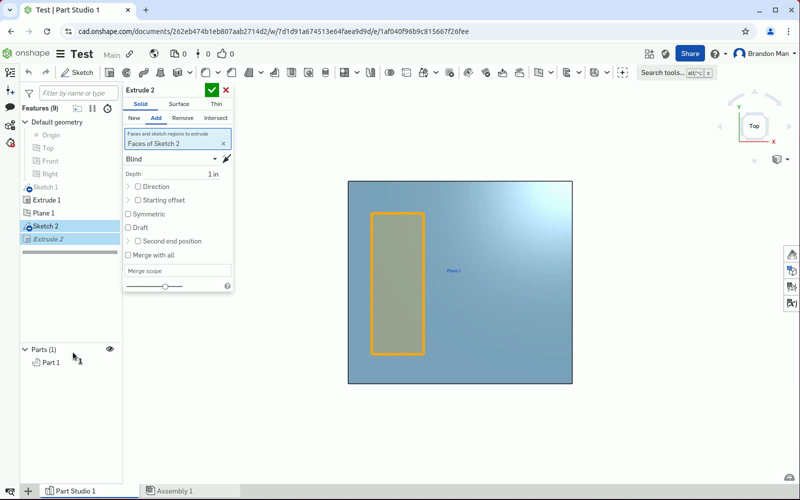
mouse_move(143, 106)
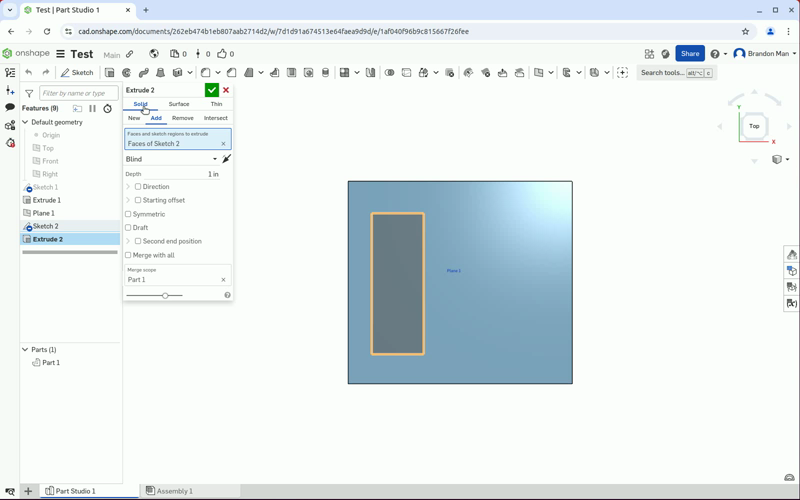
click(143, 106)
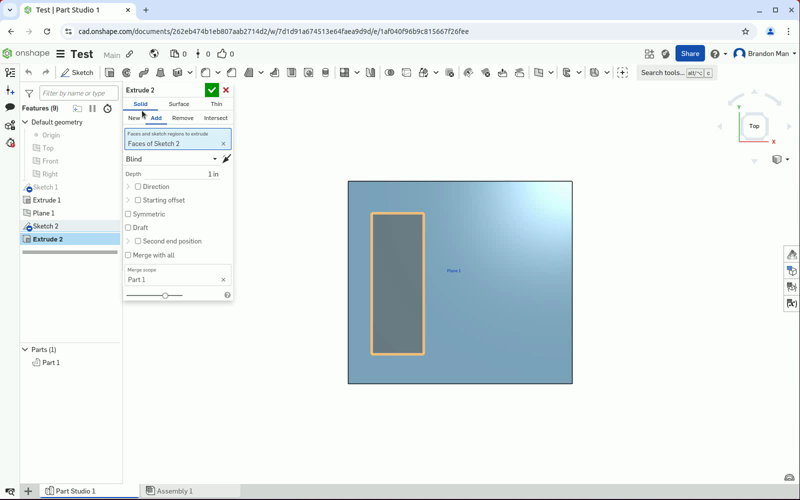
mouse_move(137, 120)
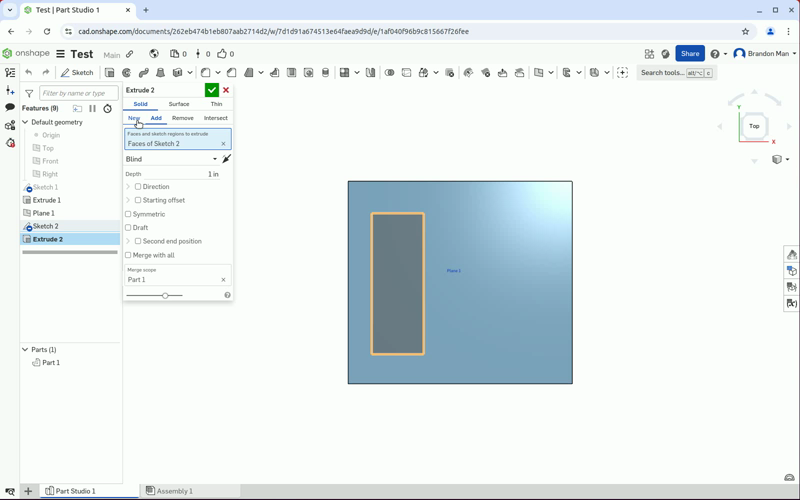
click(137, 120)
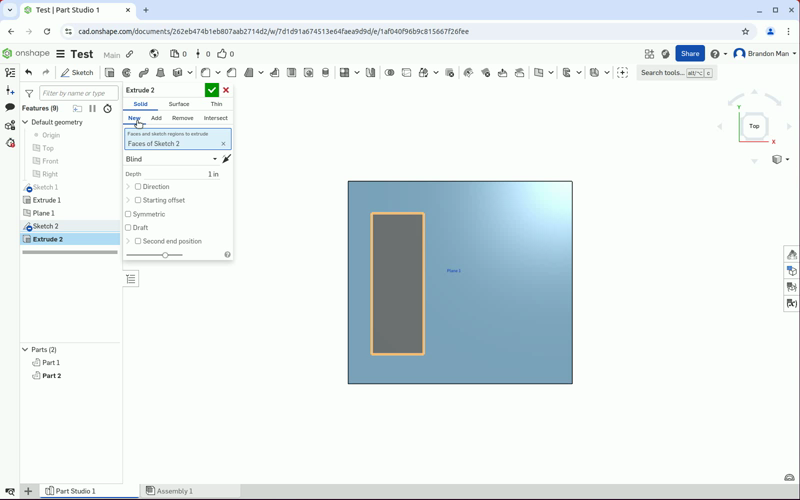
key(tab, 4)
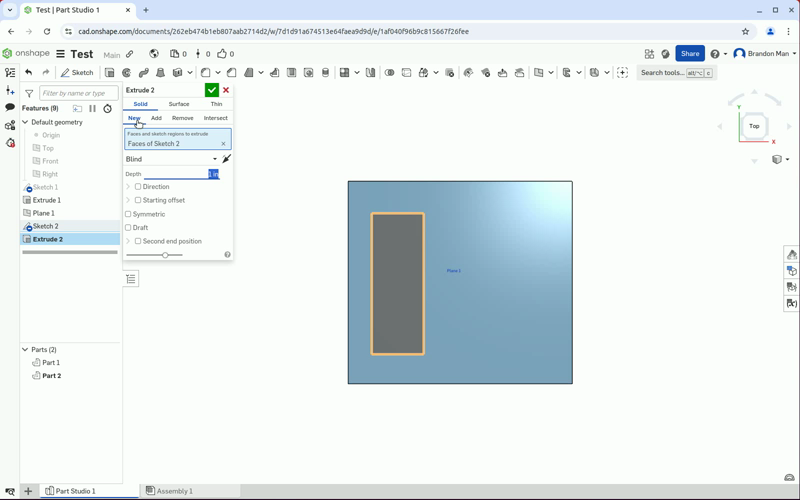
text(11.313)
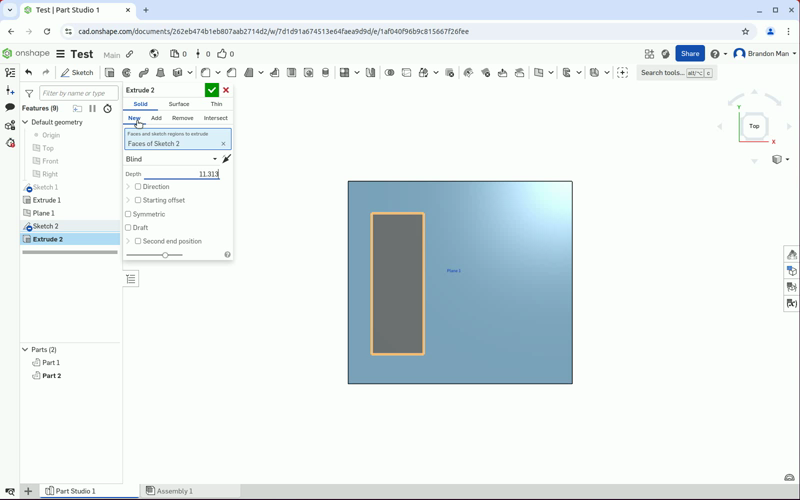
key(enter)
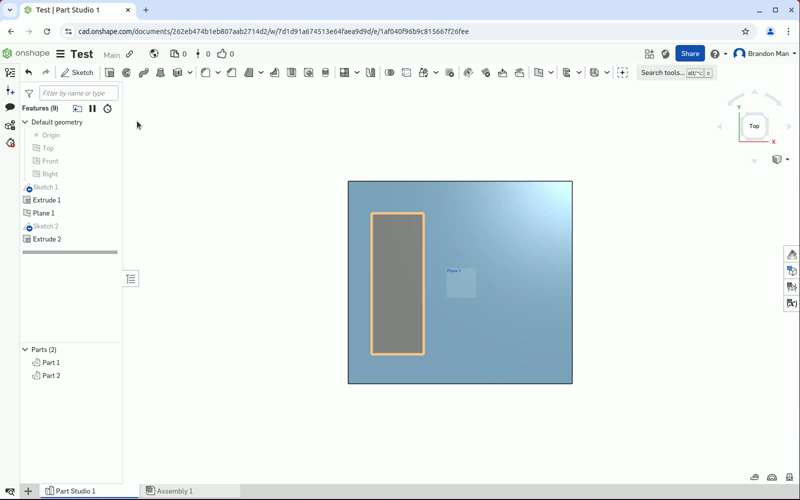
key(shift+h)
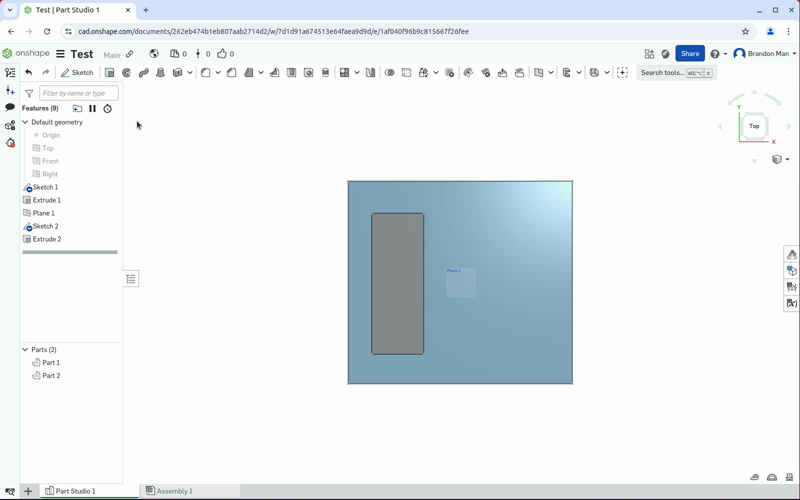
key(shift+h)
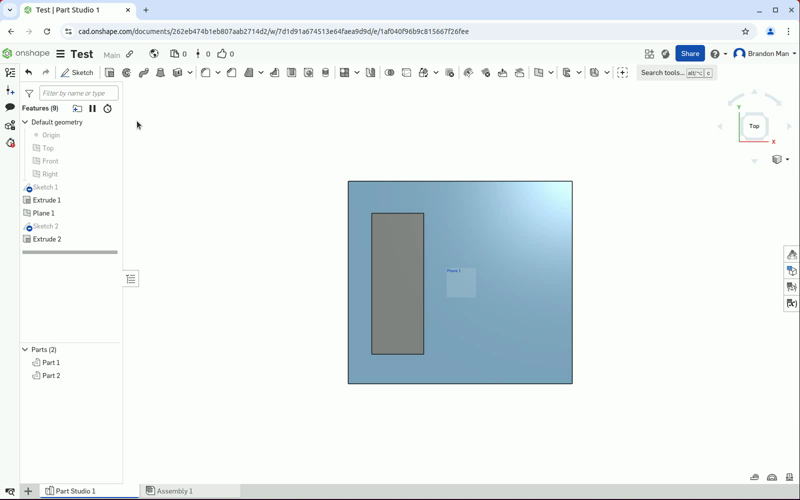
mouse_move(73, 189)
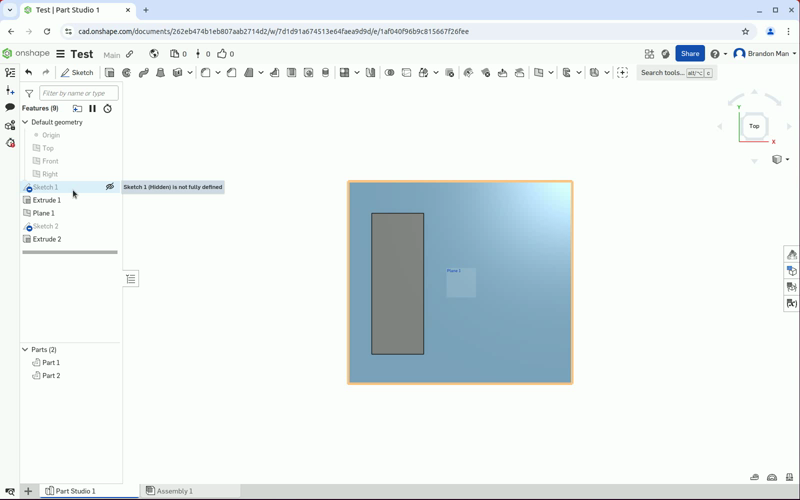
click(73, 189)
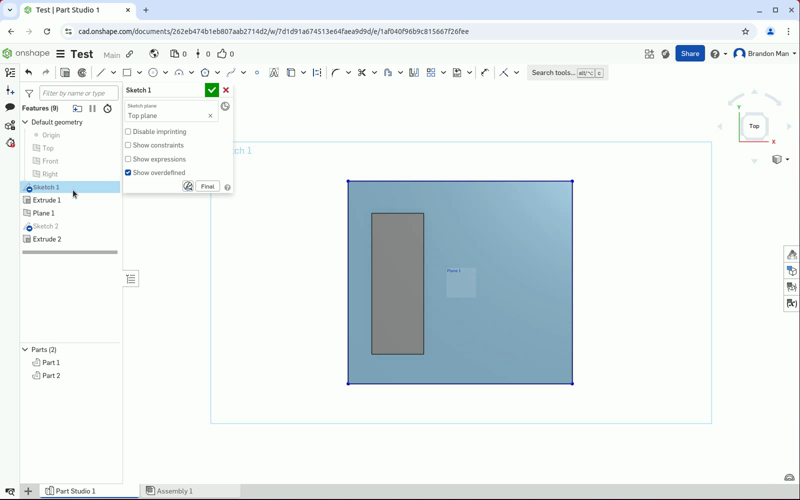
mouse_move(229, 92)
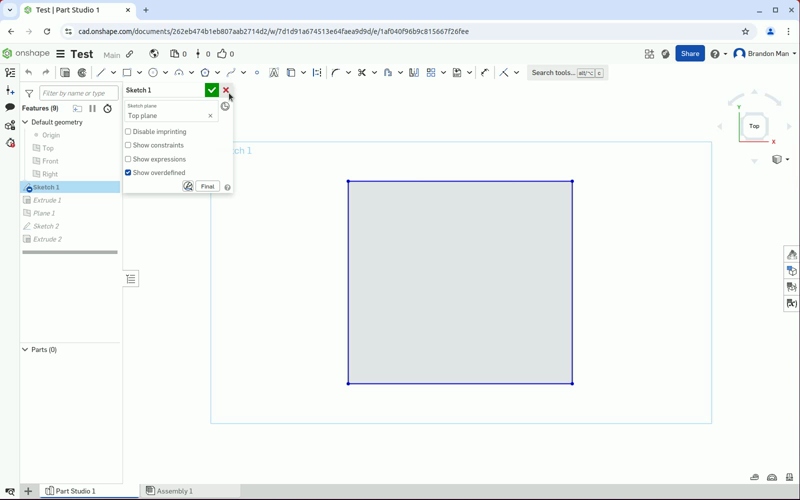
click(229, 92)
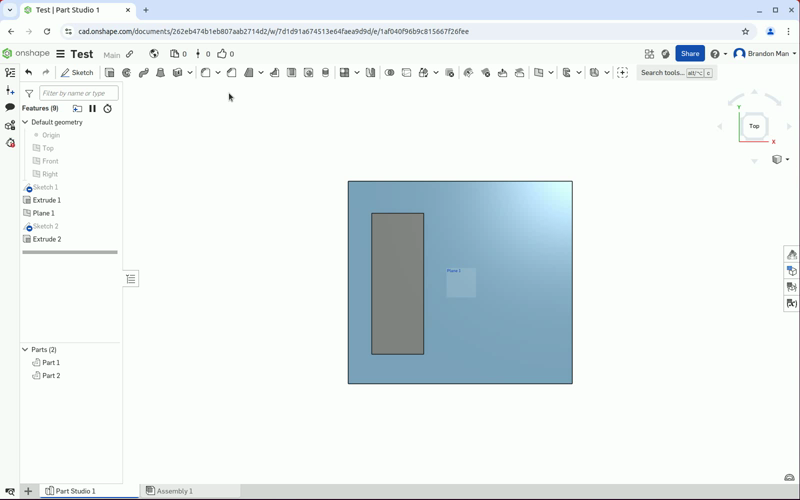
mouse_move(541, 75)
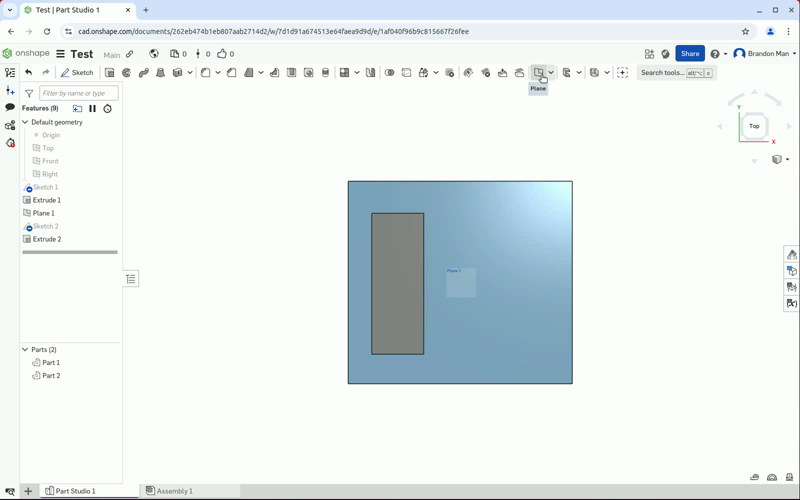
click(541, 75)
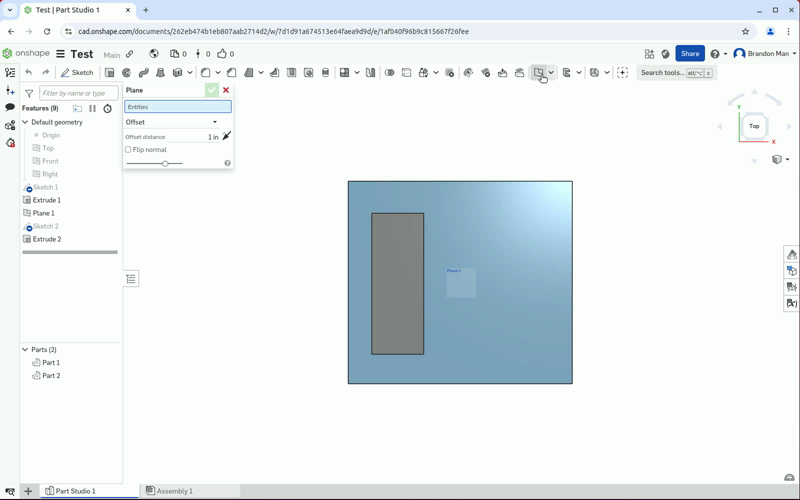
mouse_move(73, 150)
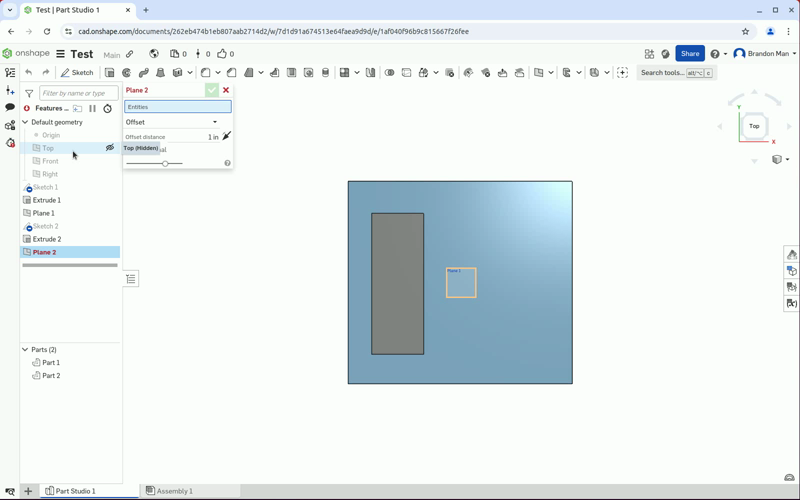
click(73, 150)
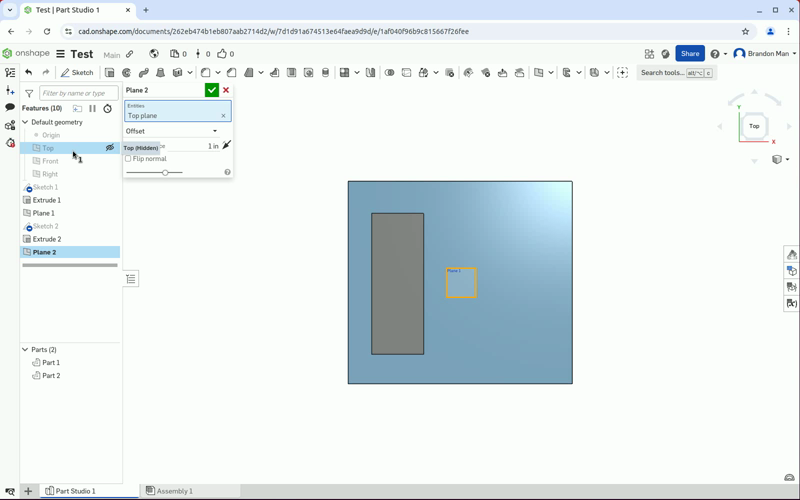
key(tab, 2)
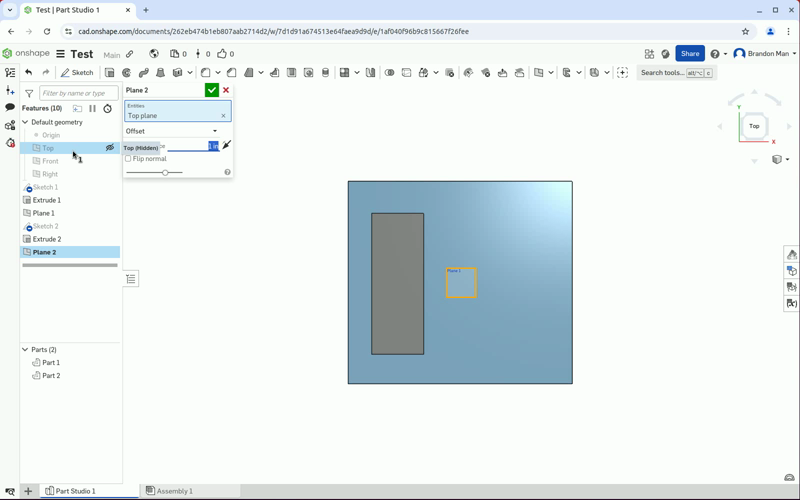
text(13.495)
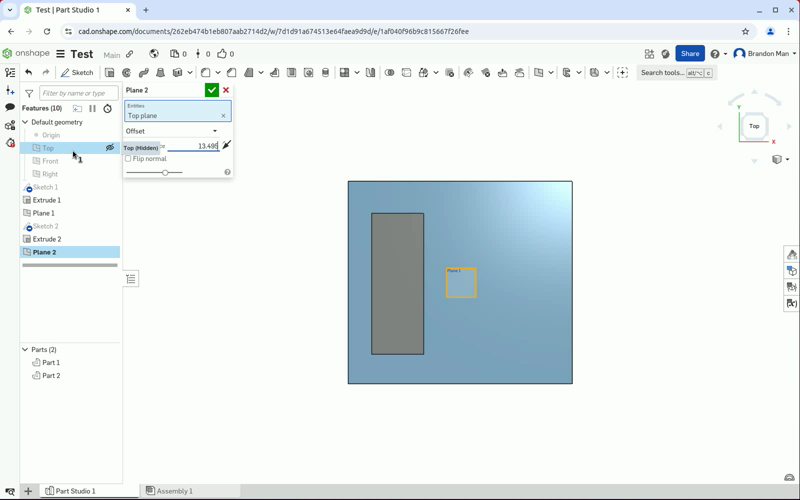
key(enter, 2)
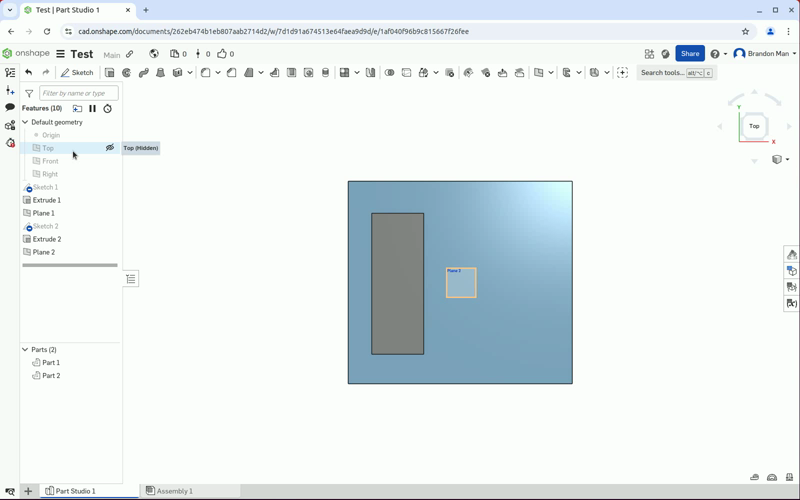
key(shift+s)
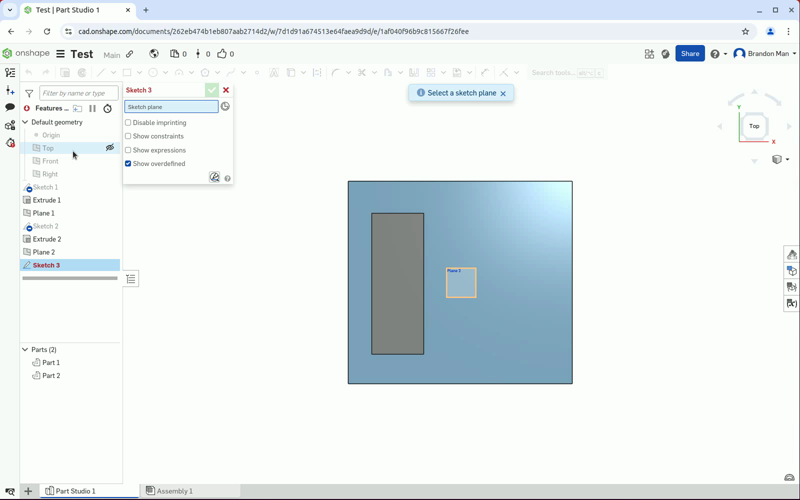
mouse_move(73, 254)
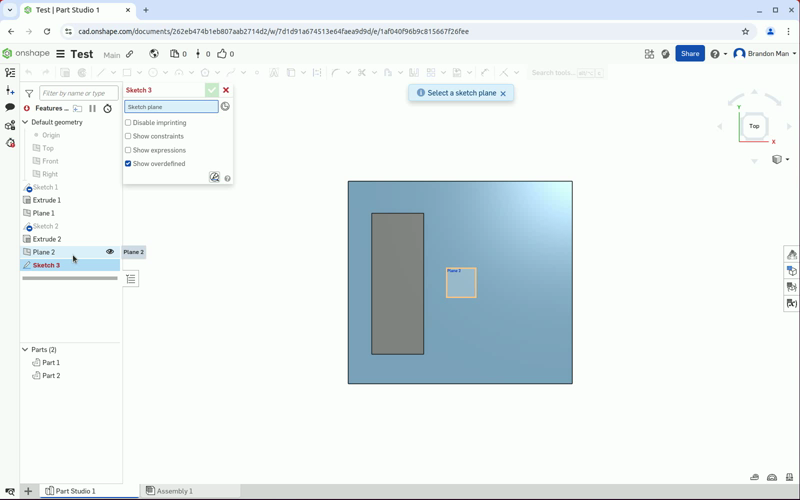
click(73, 254)
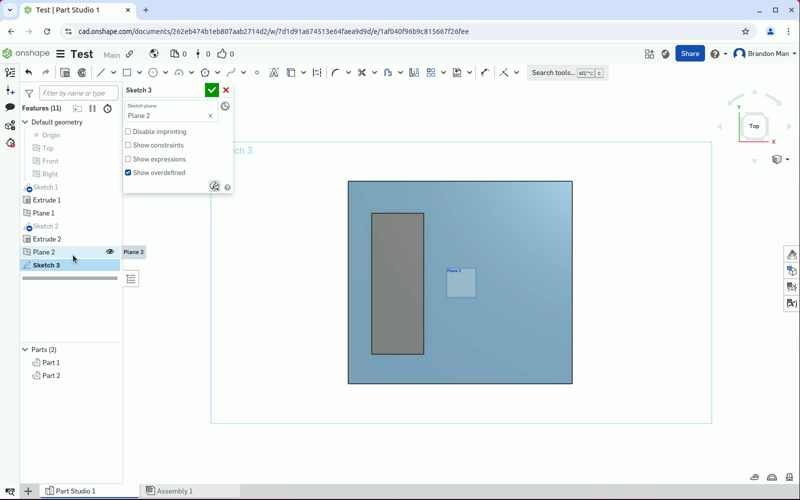
mouse_move(73, 352)
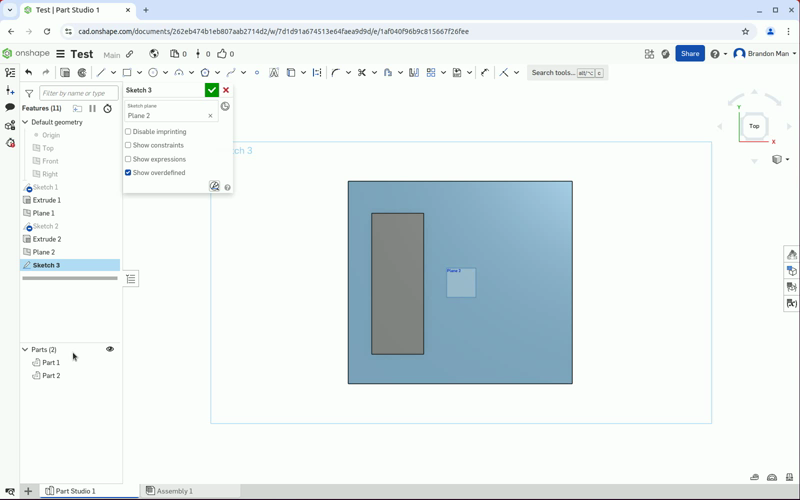
key(y)
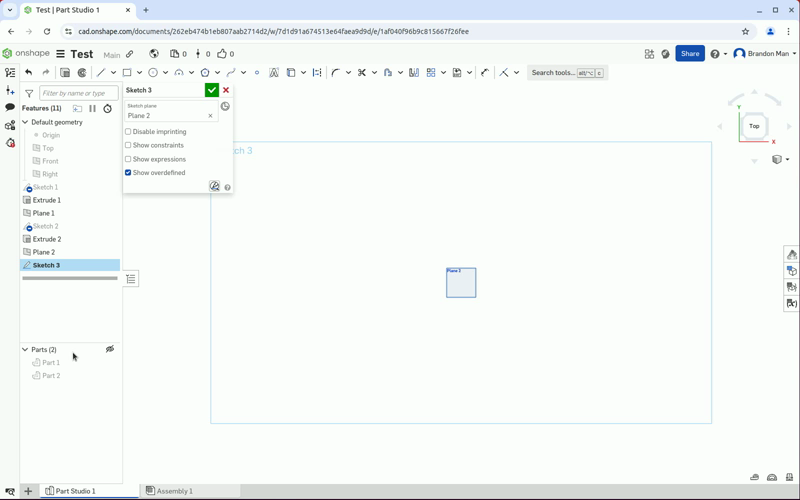
key(l)
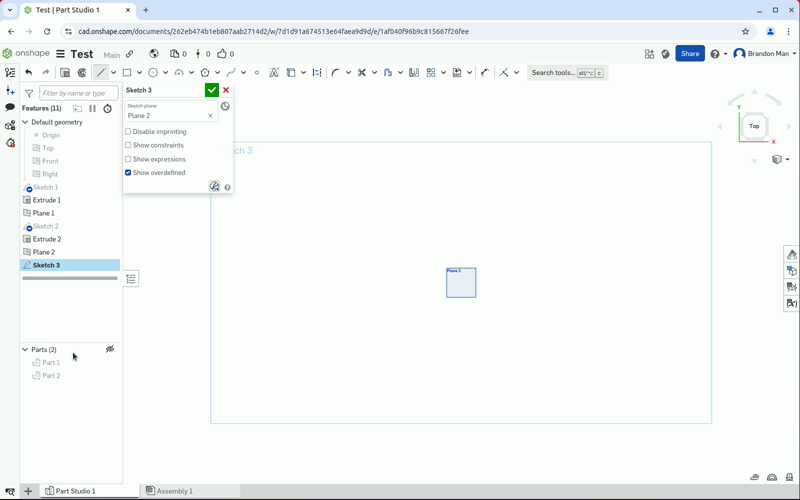
key_down(shift)
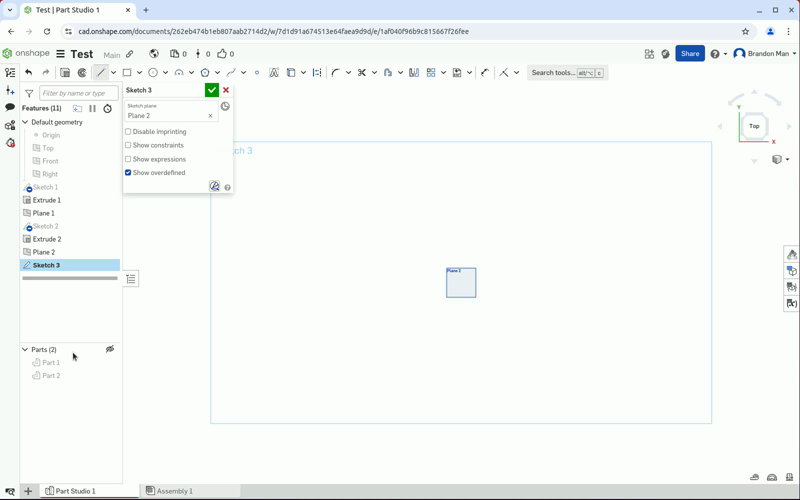
mouse_move(379, 346)
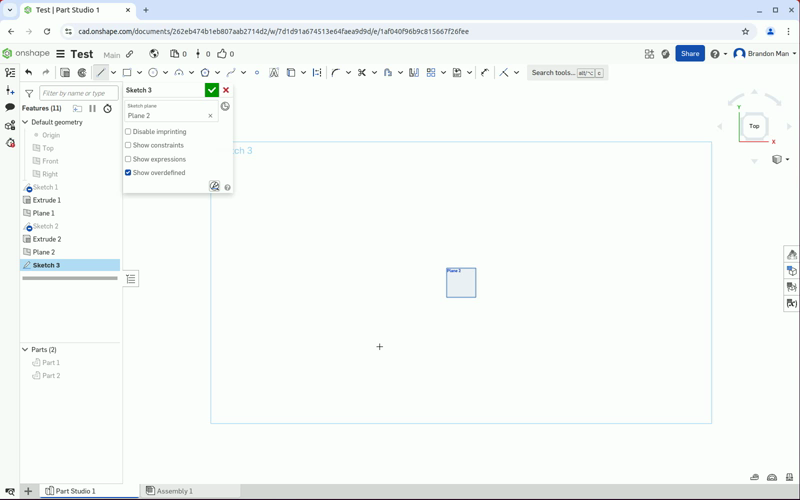
click(379, 346)
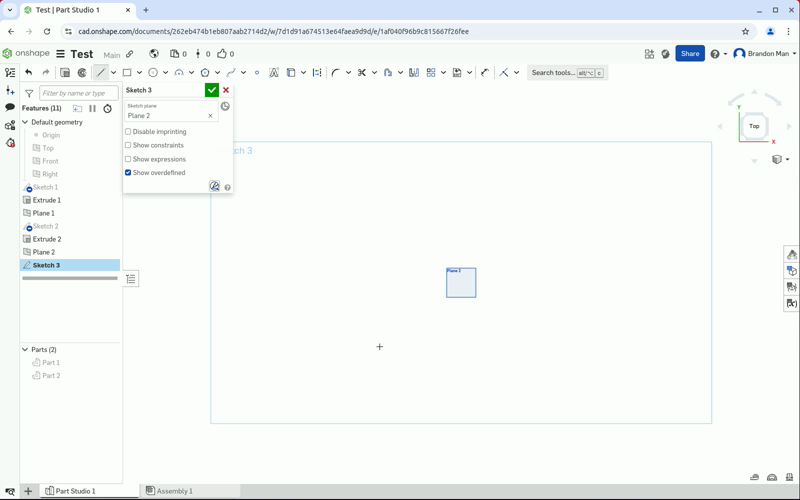
key_up(shift)
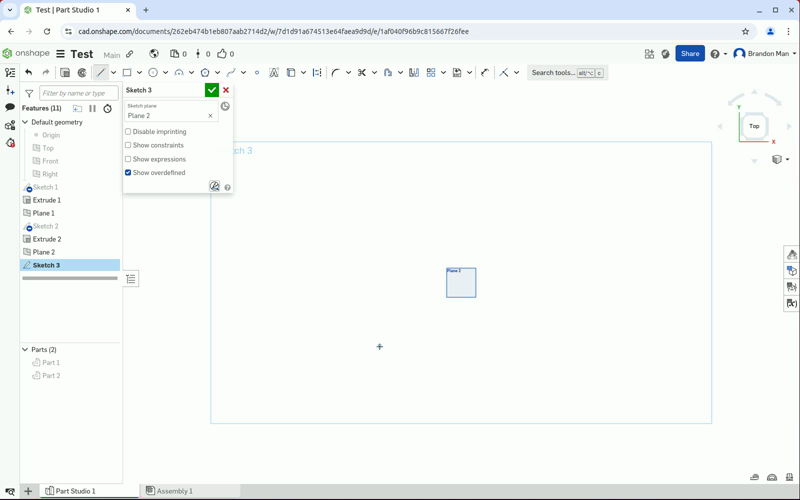
key_down(shift)
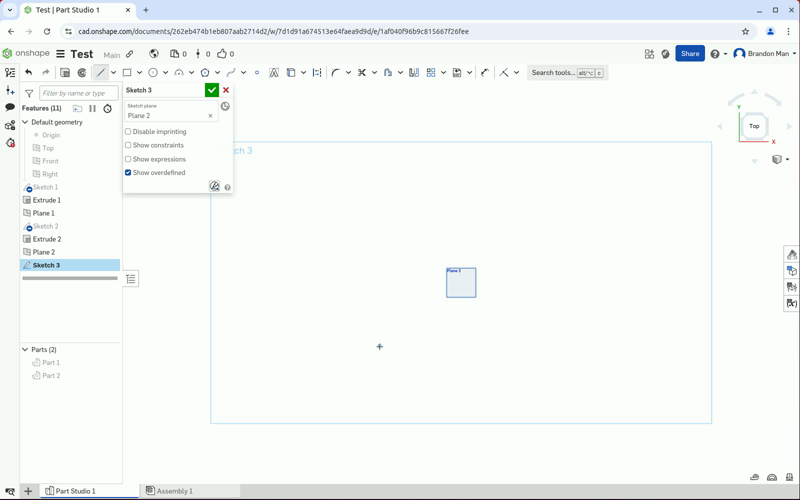
mouse_move(409, 346)
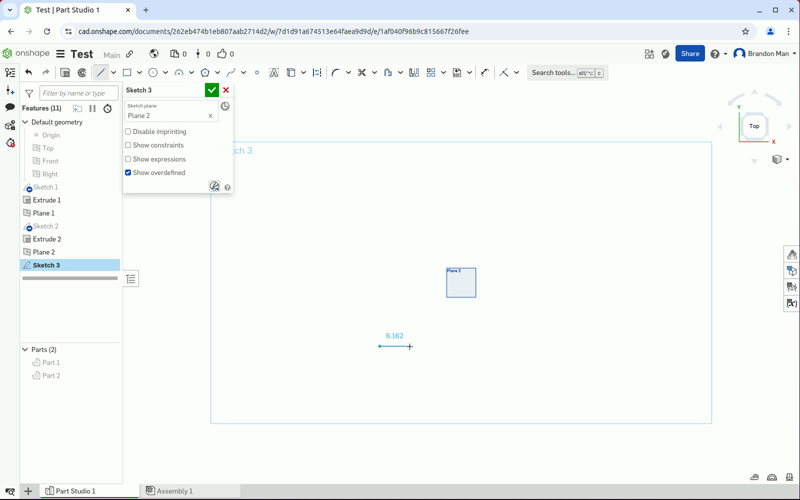
mouse_move(414, 346)
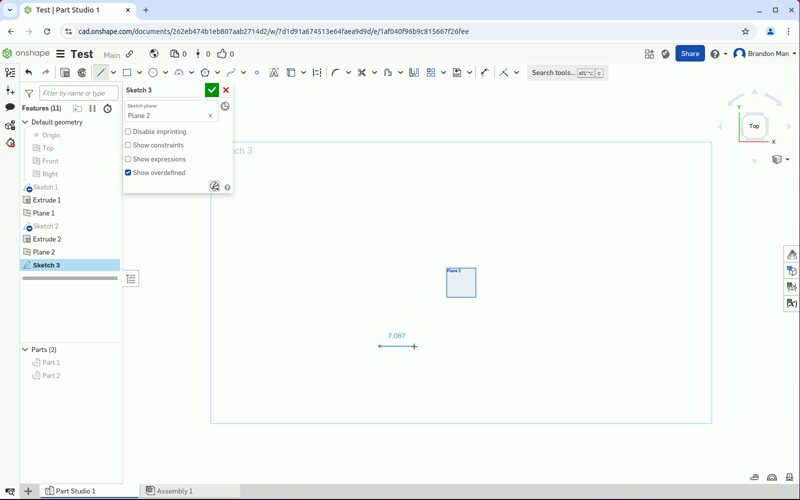
click(414, 346)
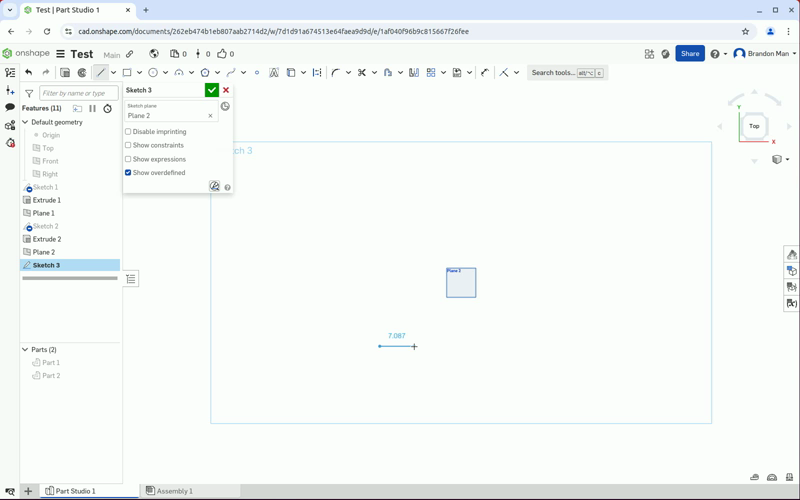
key_up(shift)
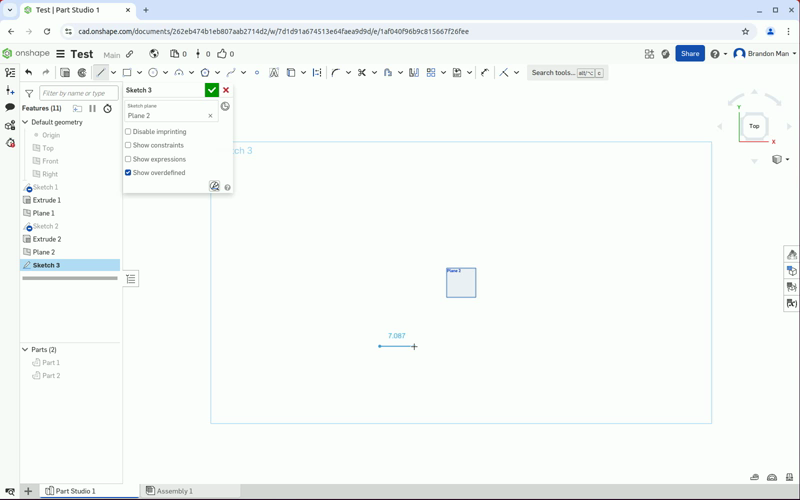
key_down(shift)
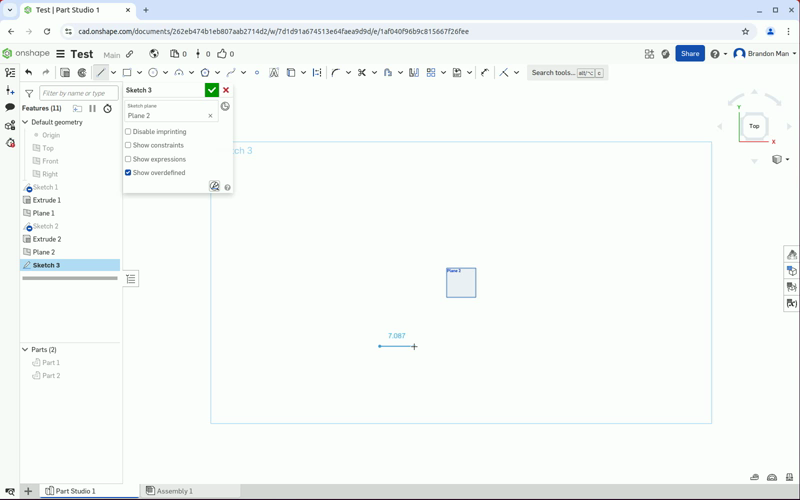
mouse_move(414, 221)
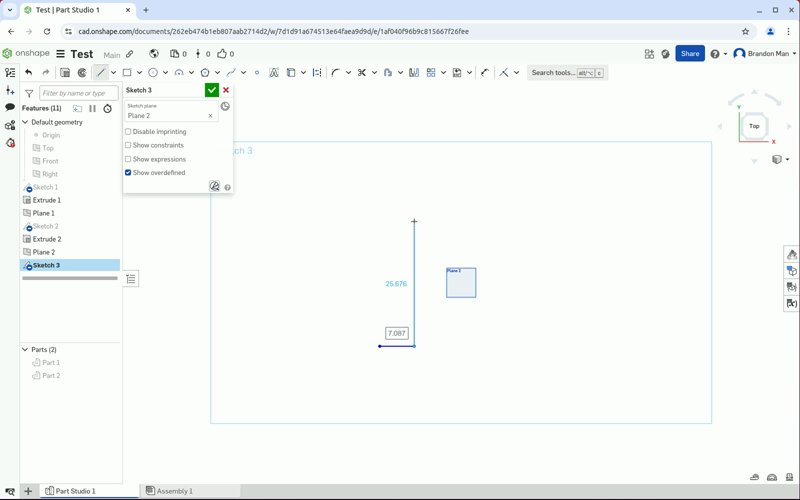
click(414, 221)
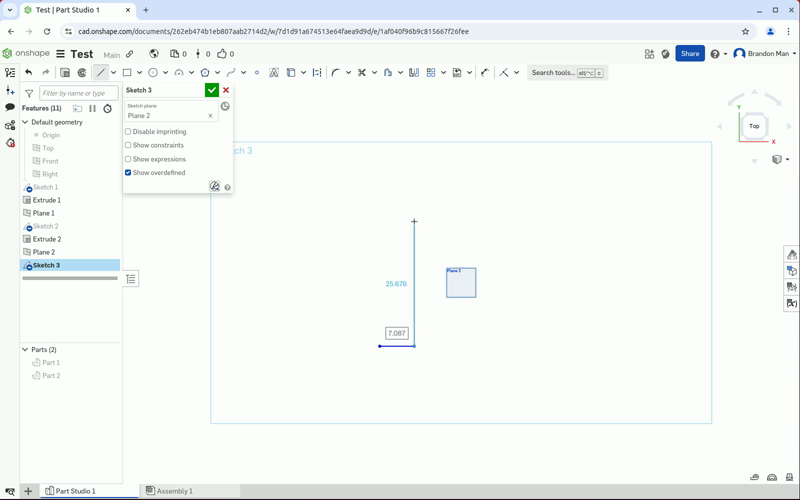
key_up(shift)
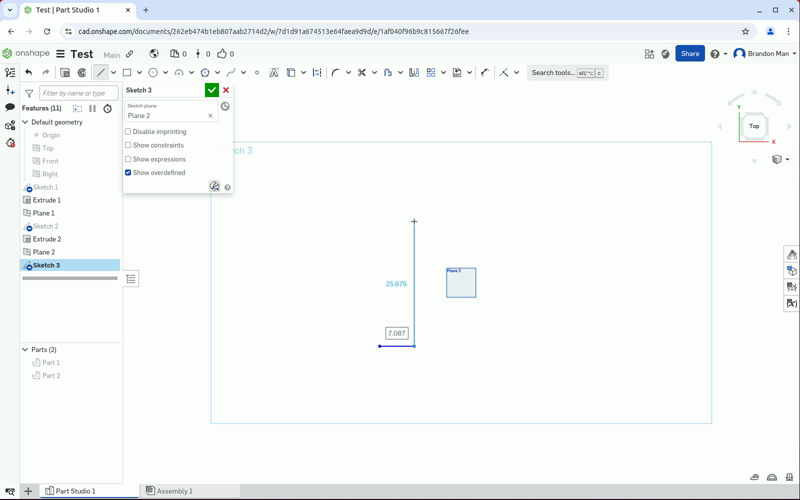
key_down(shift)
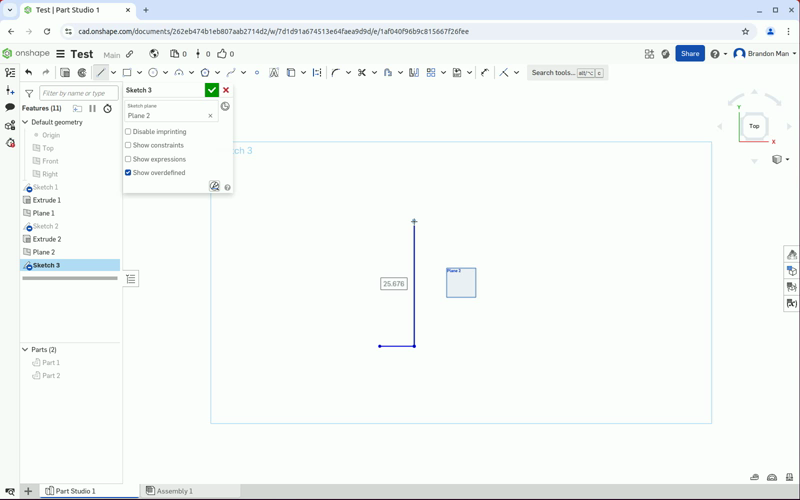
mouse_move(444, 221)
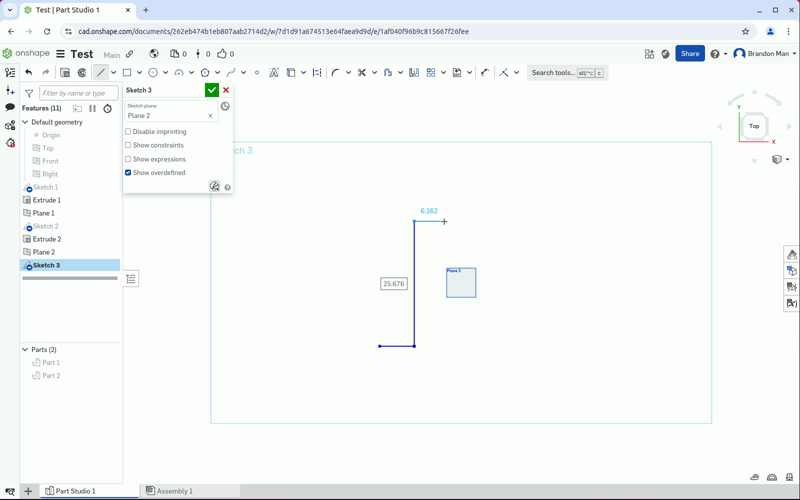
mouse_move(379, 221)
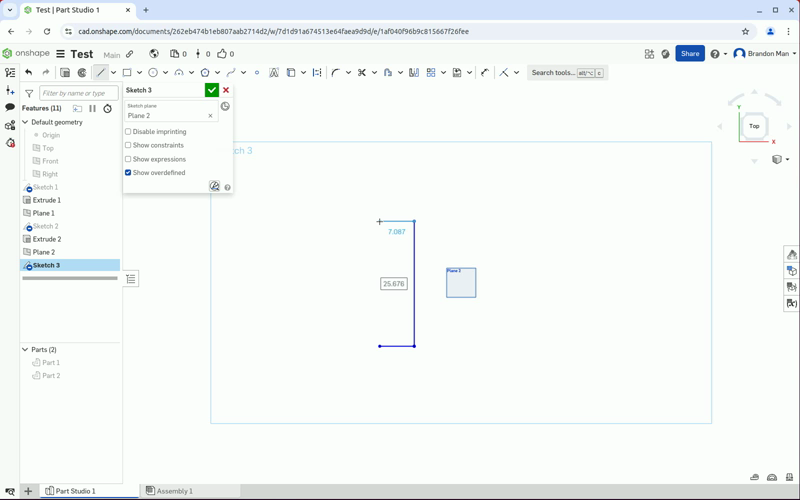
click(379, 221)
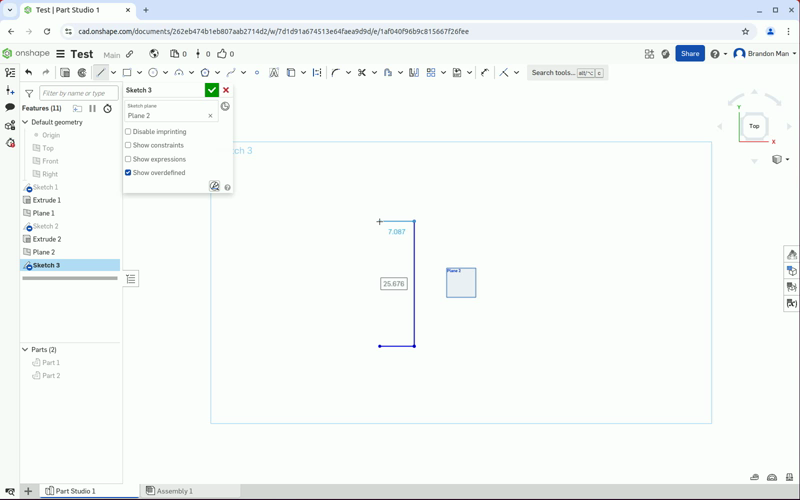
key_up(shift)
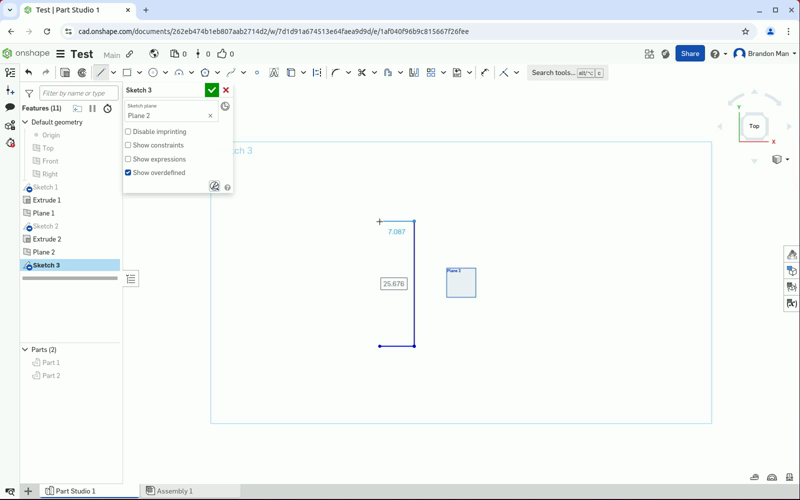
key_down(shift)
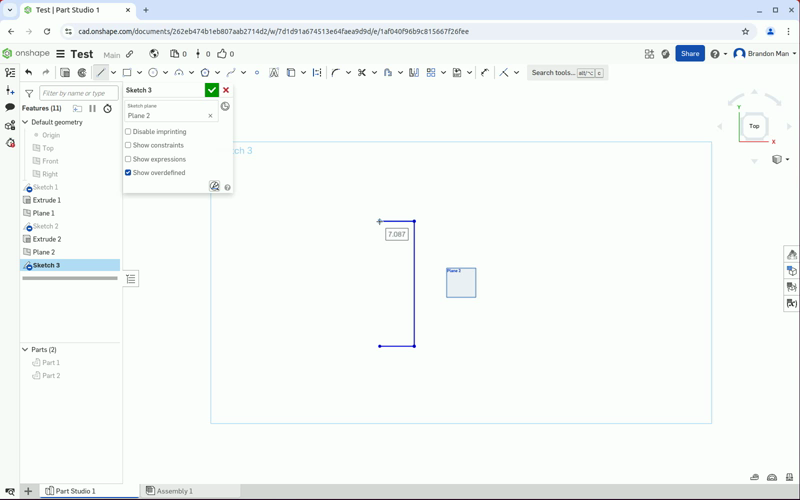
mouse_move(379, 346)
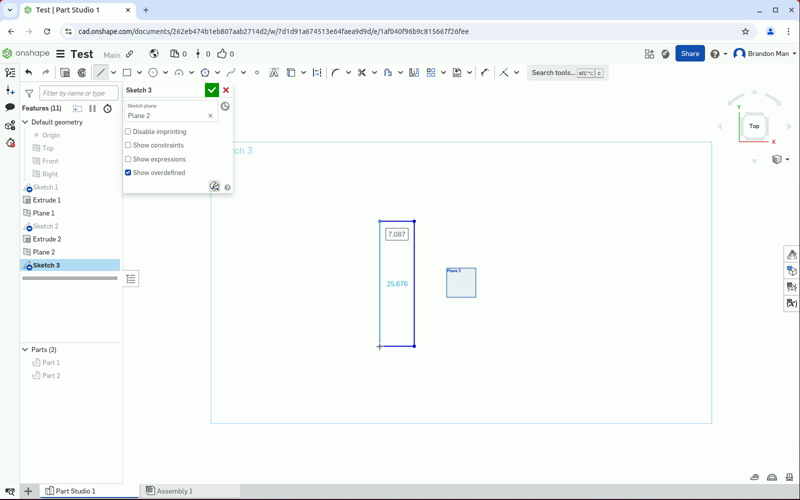
key_up(shift)
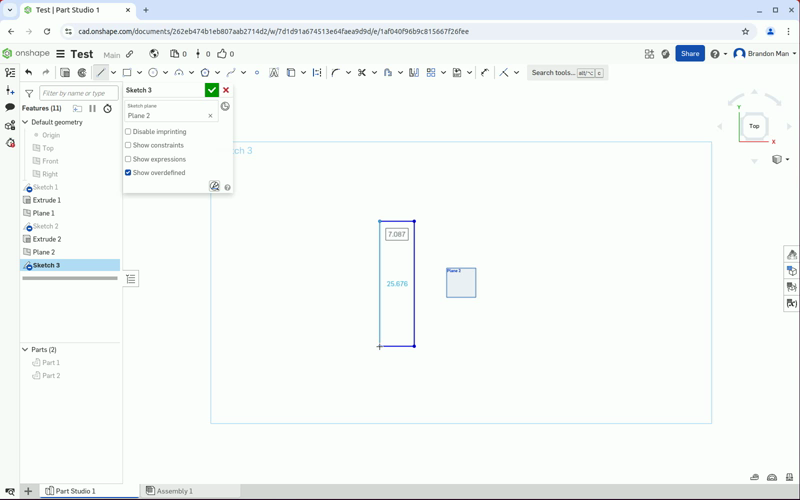
click(379, 346)
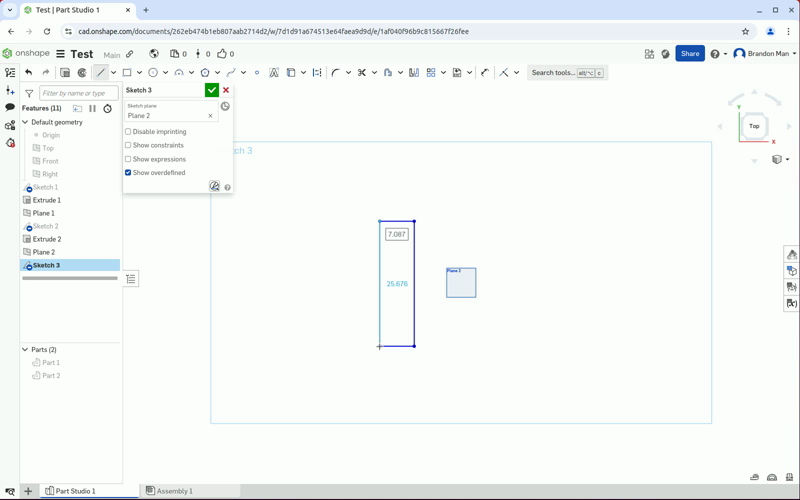
key(esc)
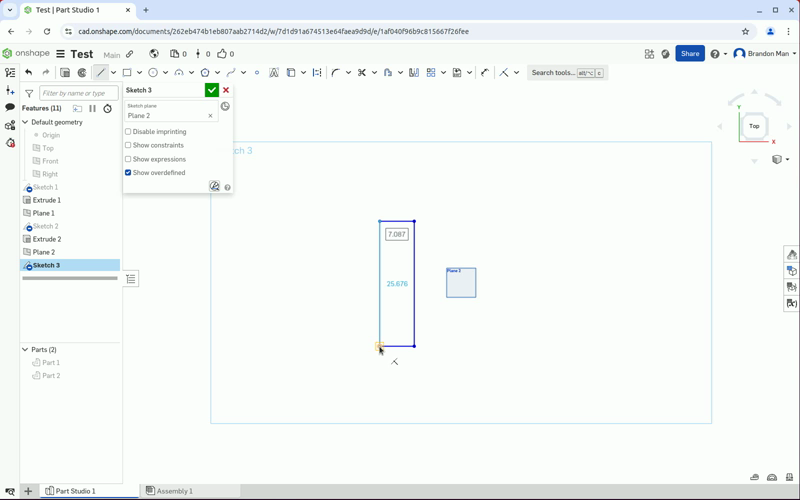
mouse_move(409, 240)
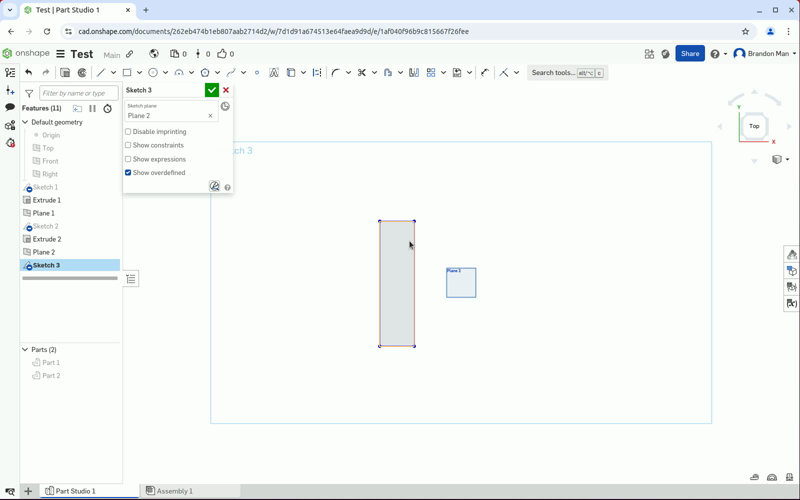
click(409, 240)
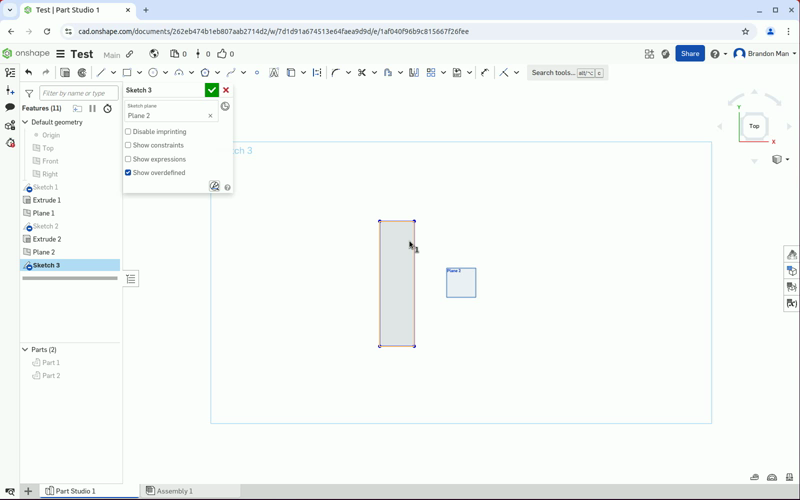
mouse_move(73, 352)
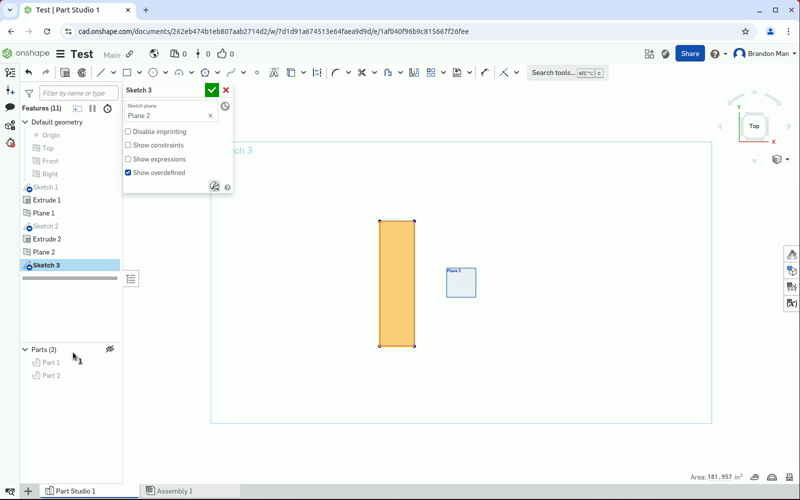
key(shift+y)
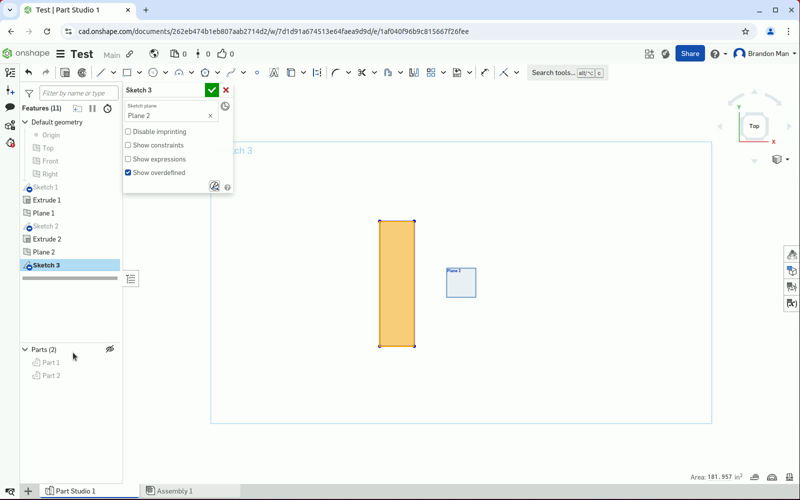
key(shift+e)
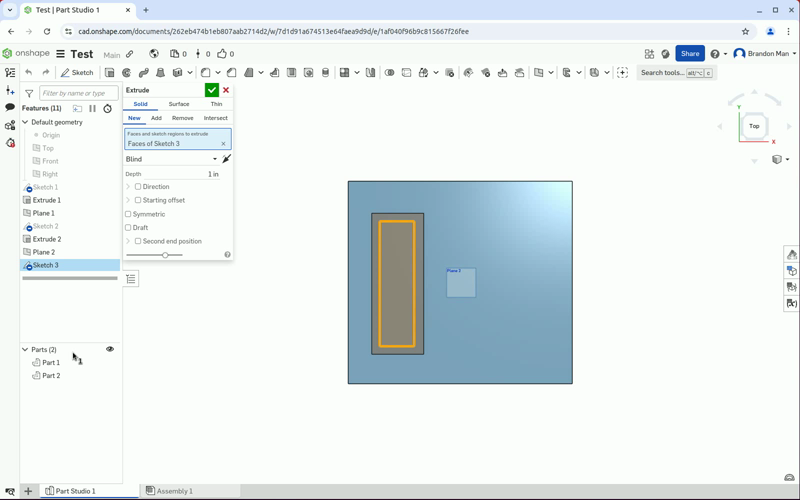
mouse_move(143, 106)
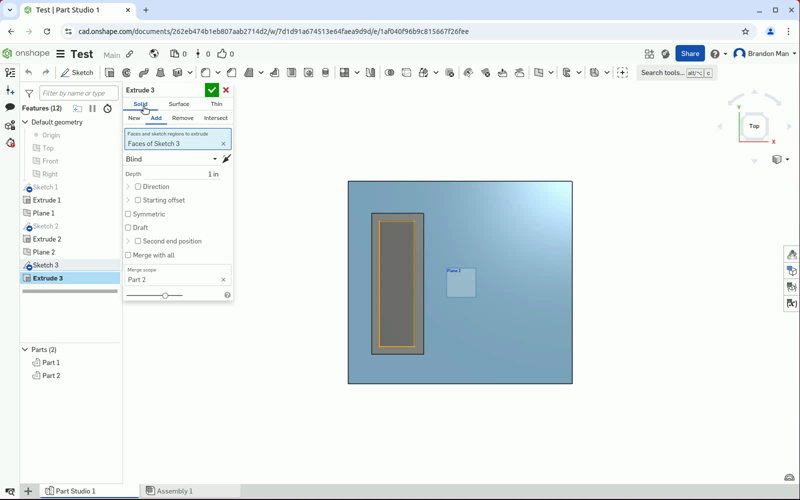
click(143, 106)
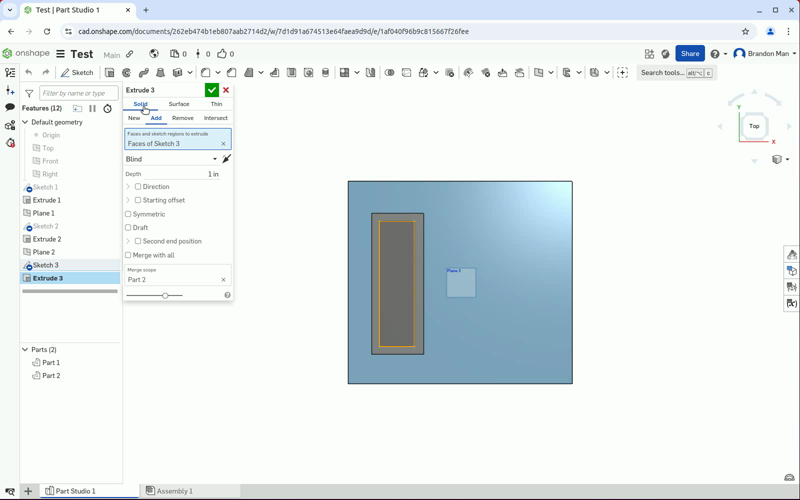
mouse_move(186, 120)
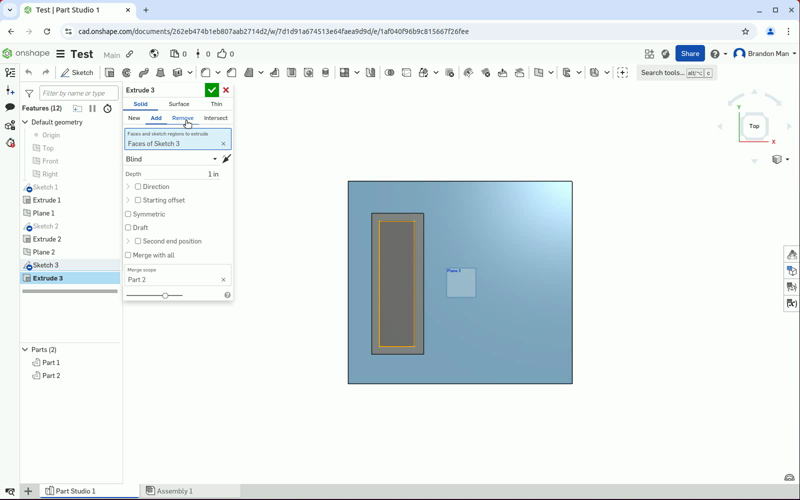
click(186, 120)
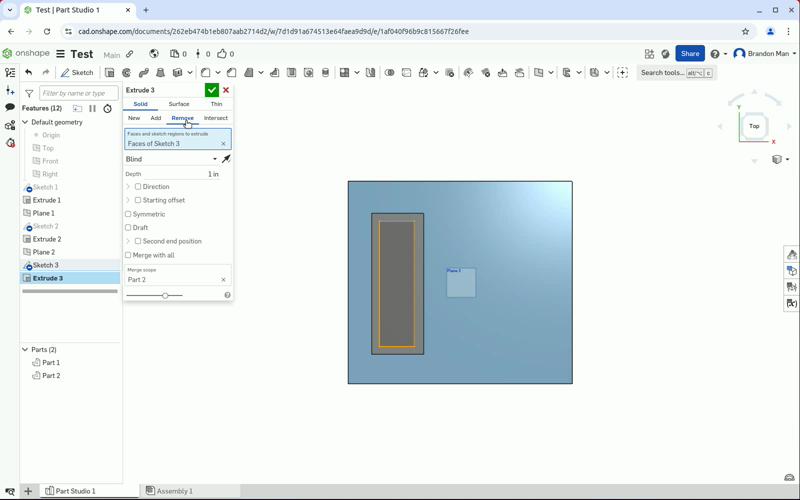
key(tab, 4)
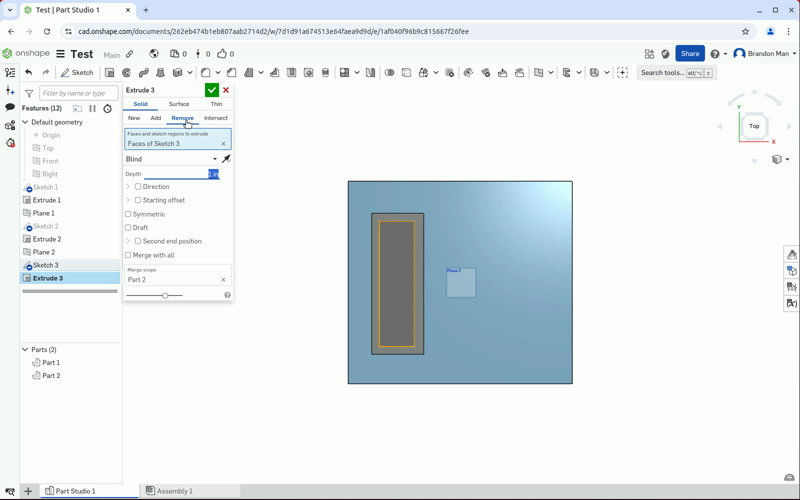
text(9.147)
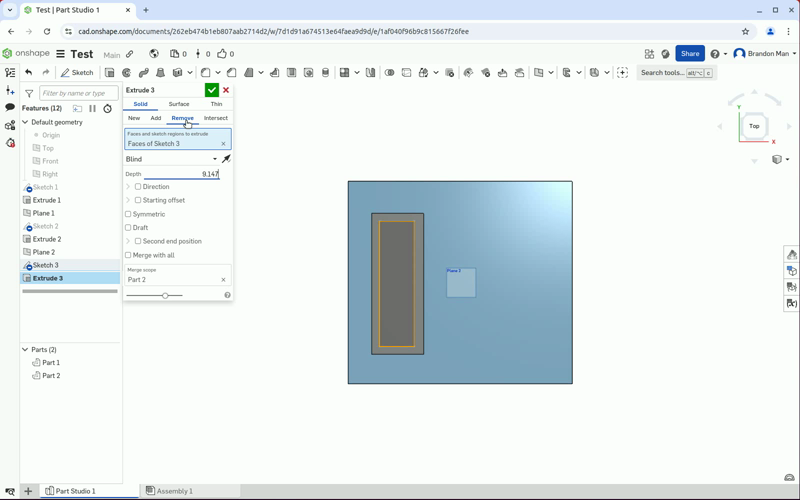
key(tab, 6)
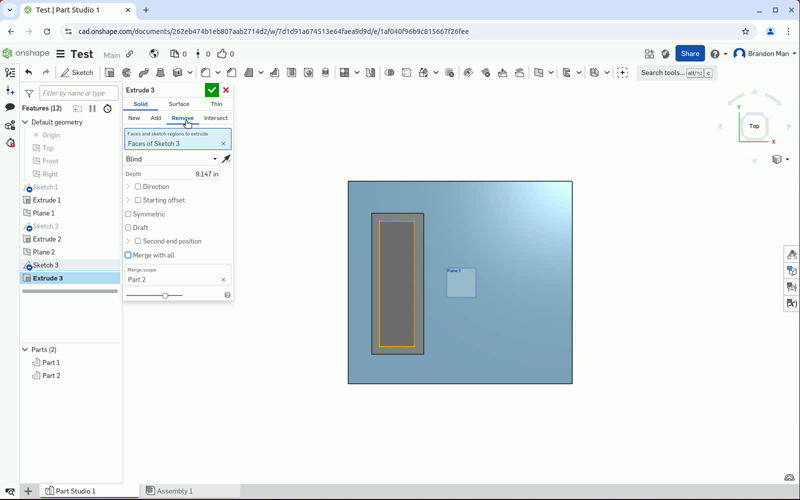
key(space)
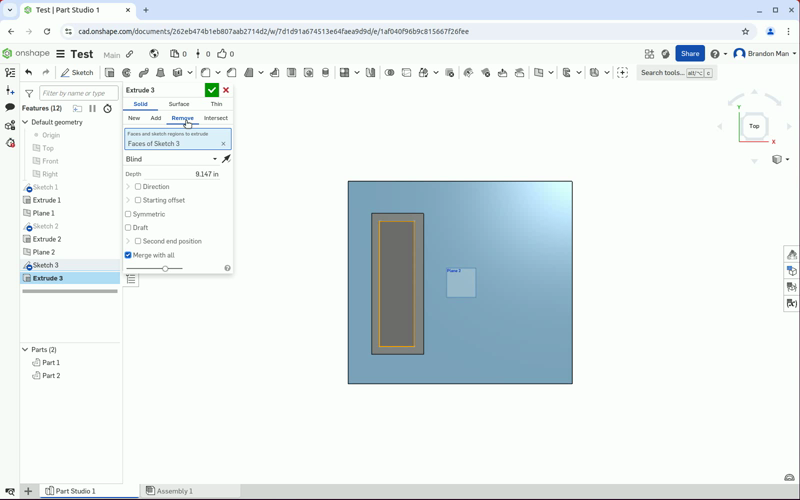
key(enter)
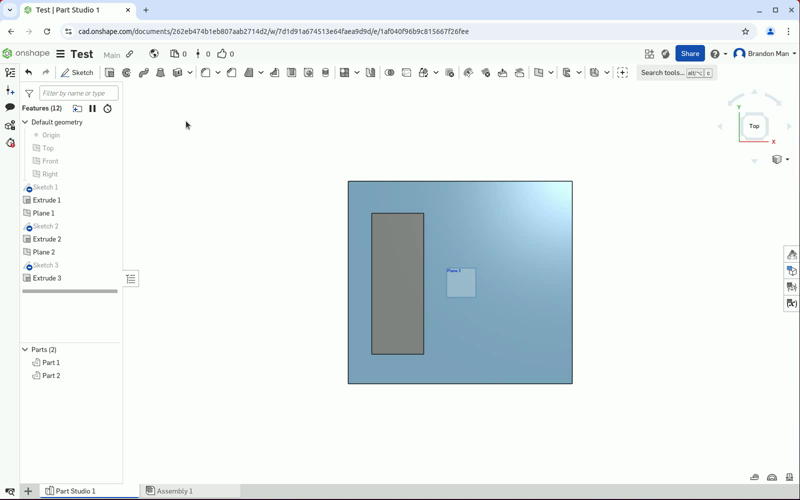
key(shift+h)
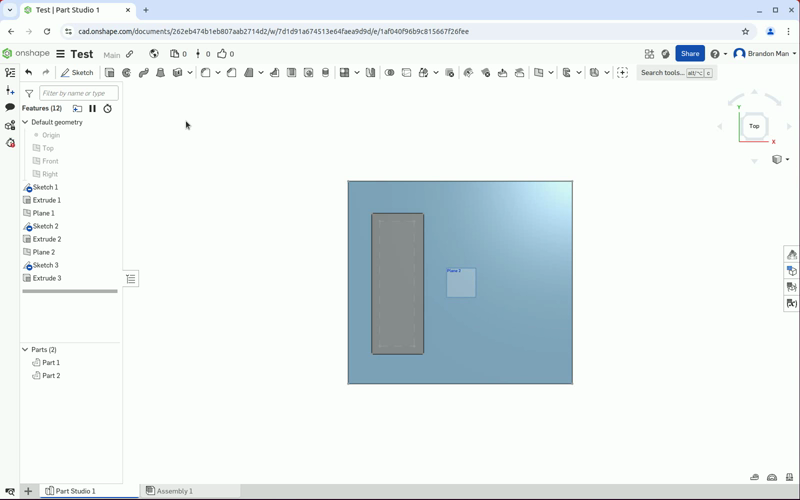
key(shift+h)
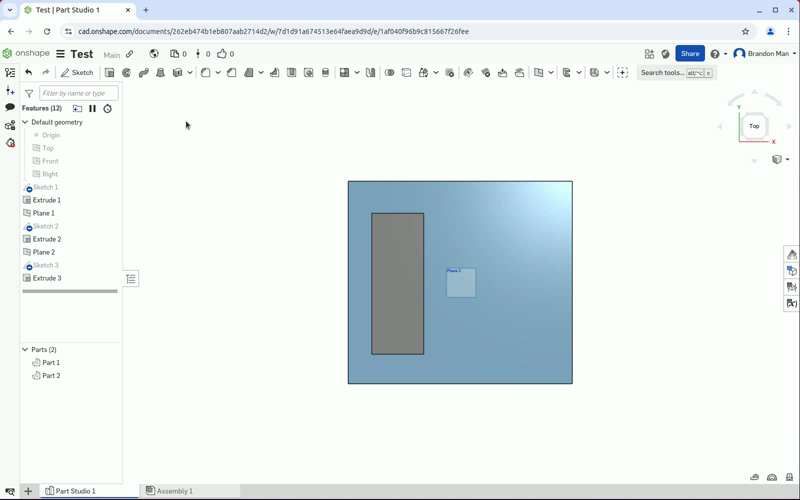
mouse_move(73, 189)
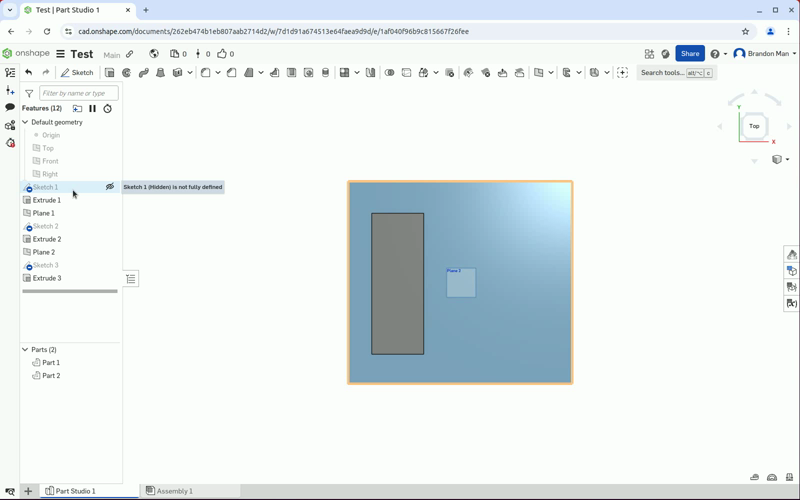
click(73, 189)
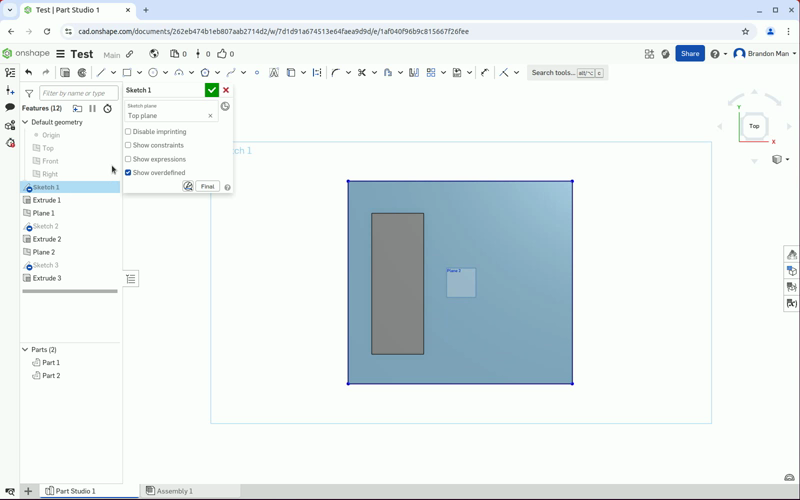
mouse_move(229, 92)
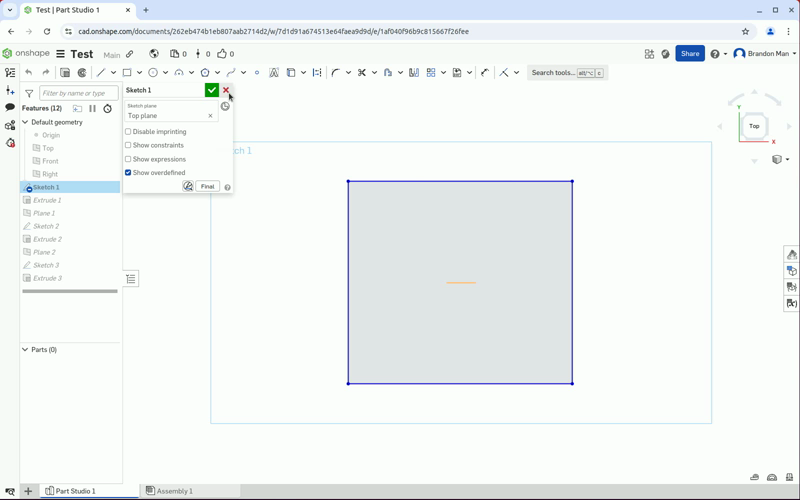
click(229, 92)
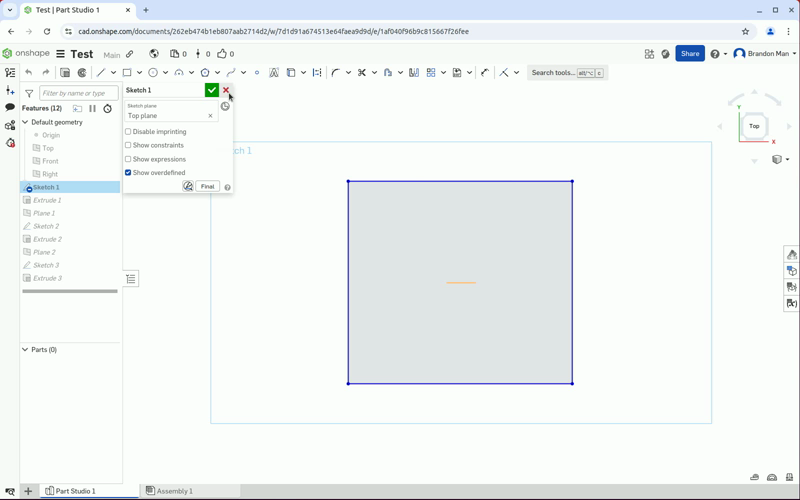
key(shift+s)
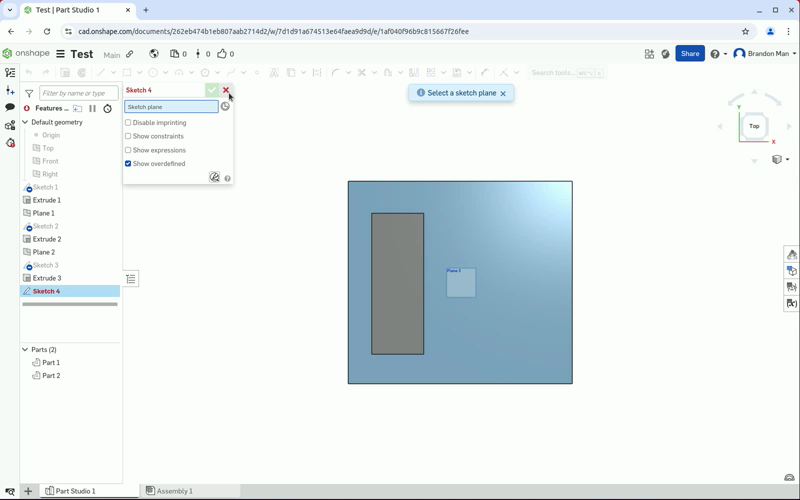
mouse_move(73, 215)
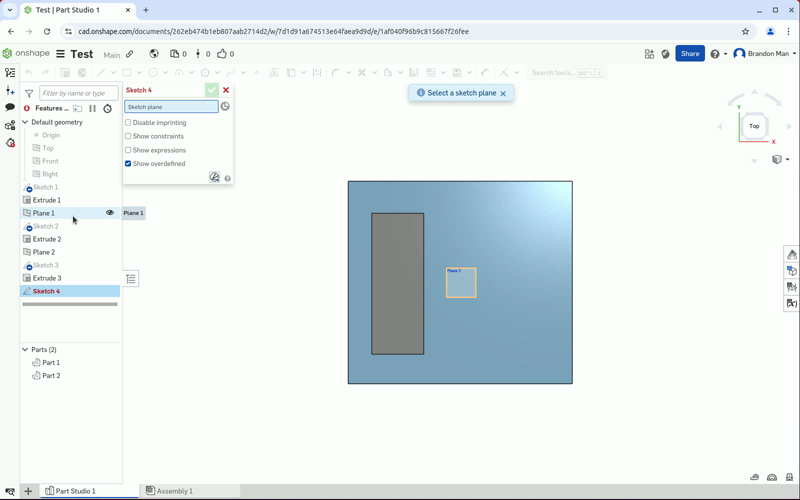
click(73, 215)
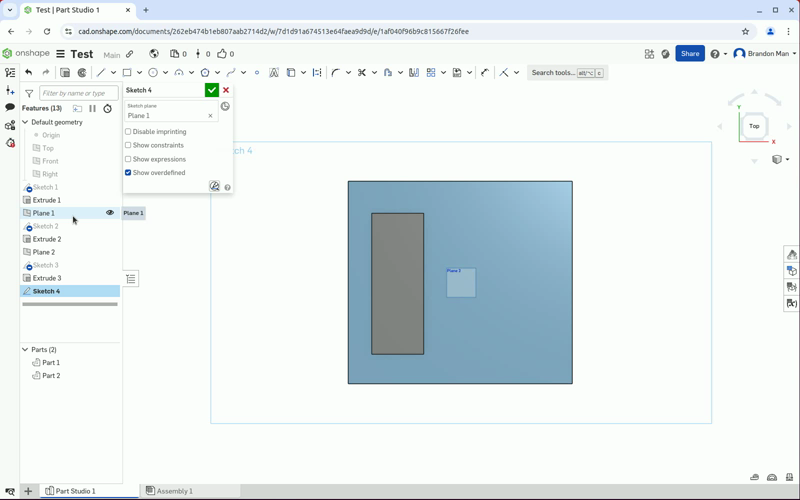
mouse_move(73, 352)
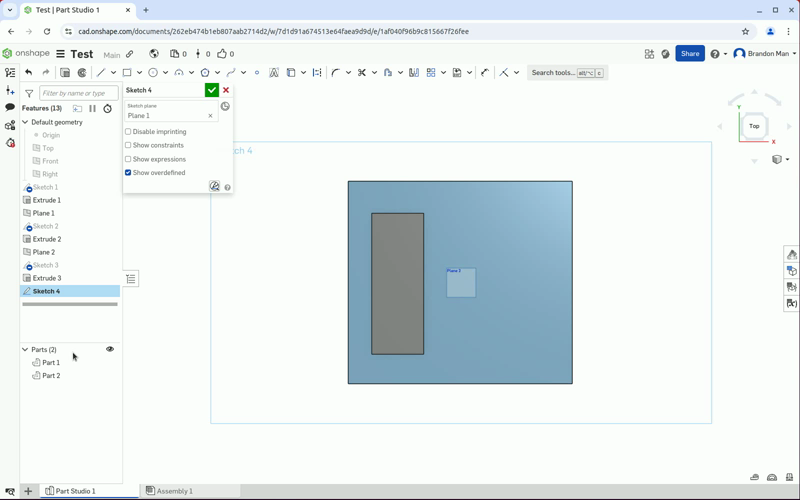
key(y)
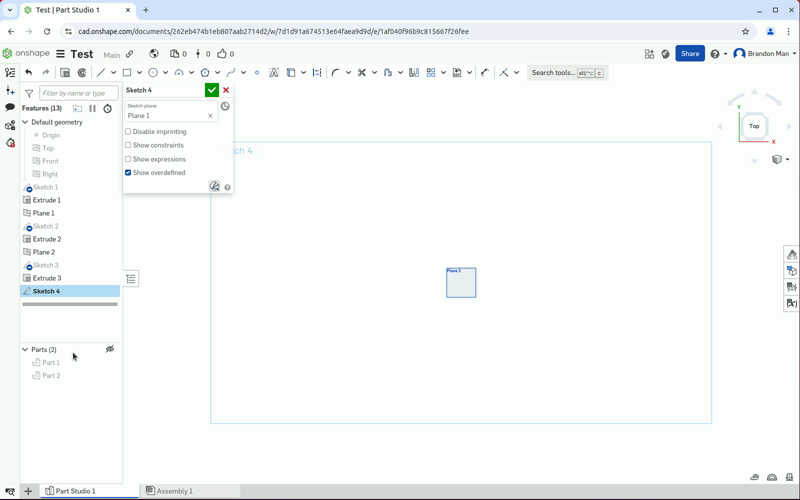
key(l)
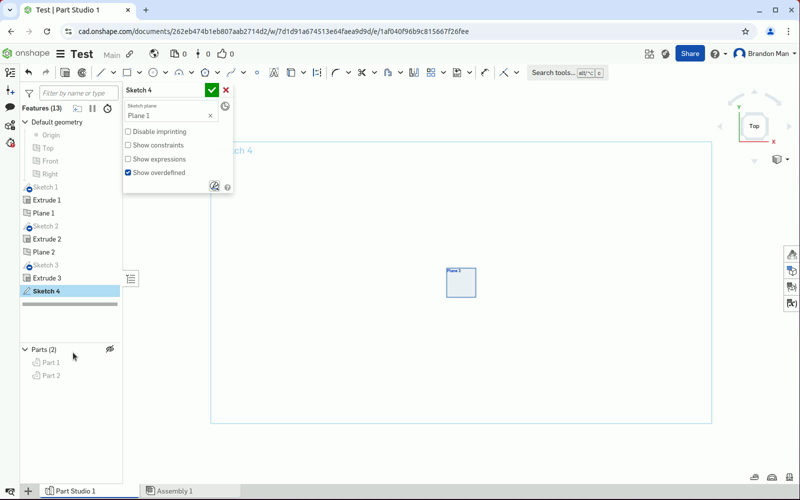
key_down(shift)
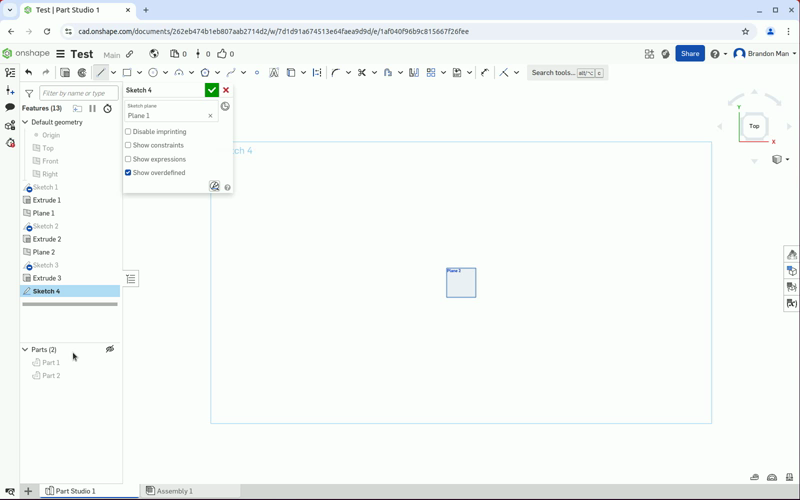
mouse_move(467, 305)
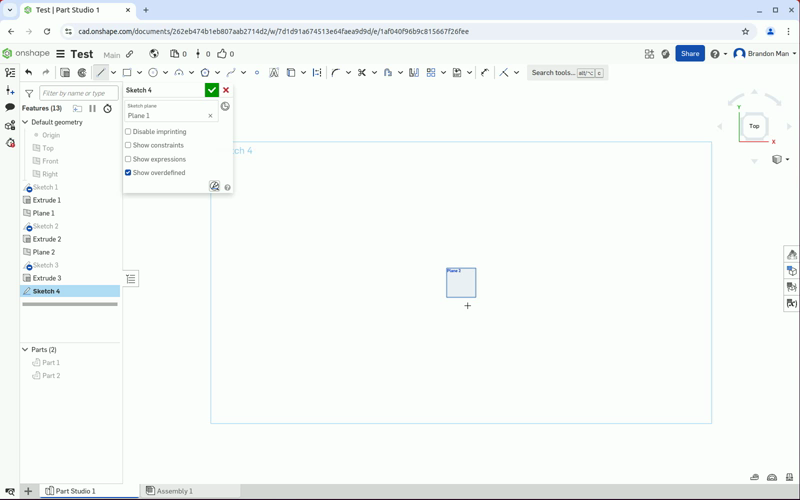
click(467, 305)
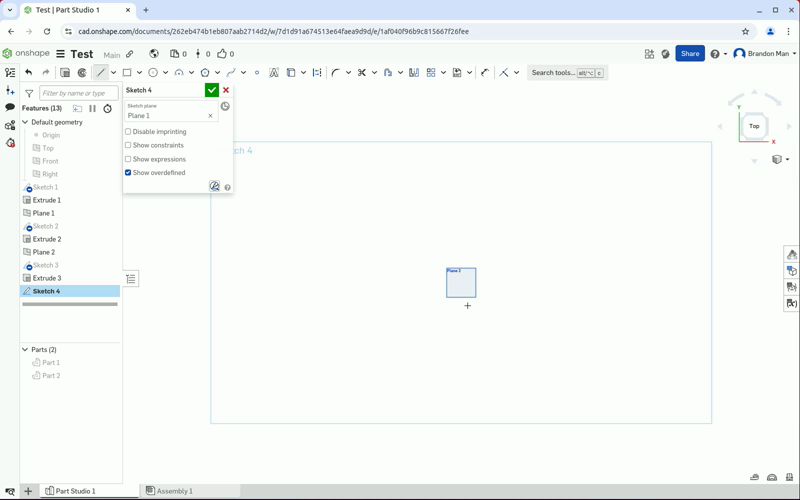
key_up(shift)
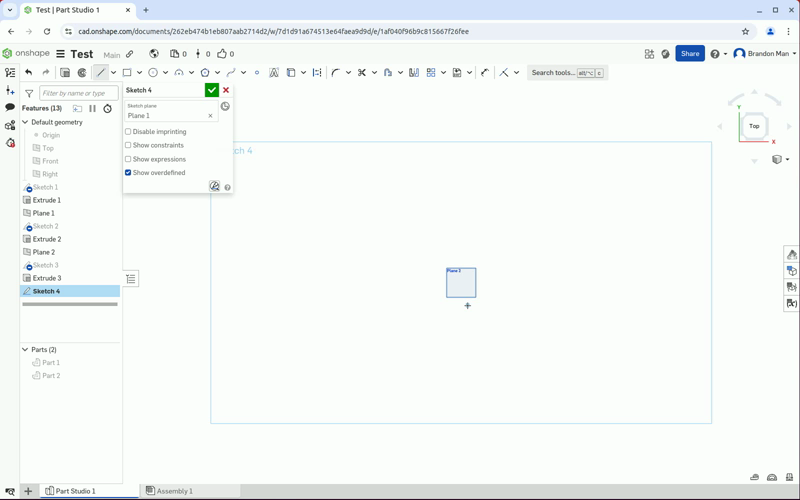
key_down(shift)
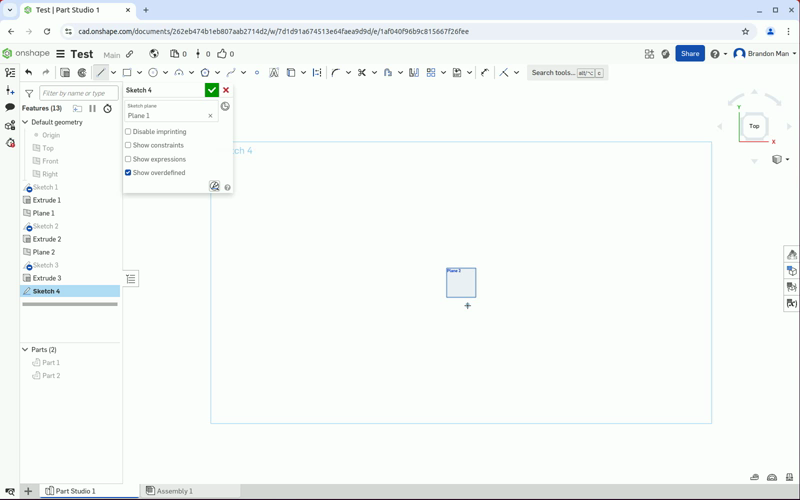
mouse_move(497, 305)
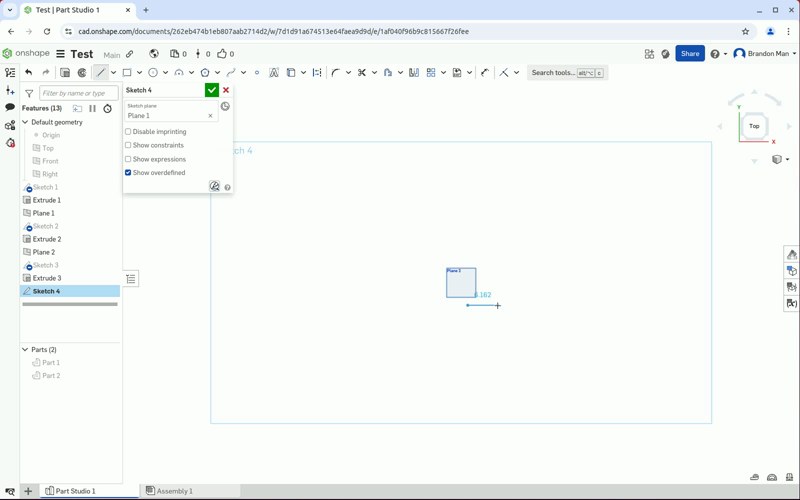
mouse_move(485, 305)
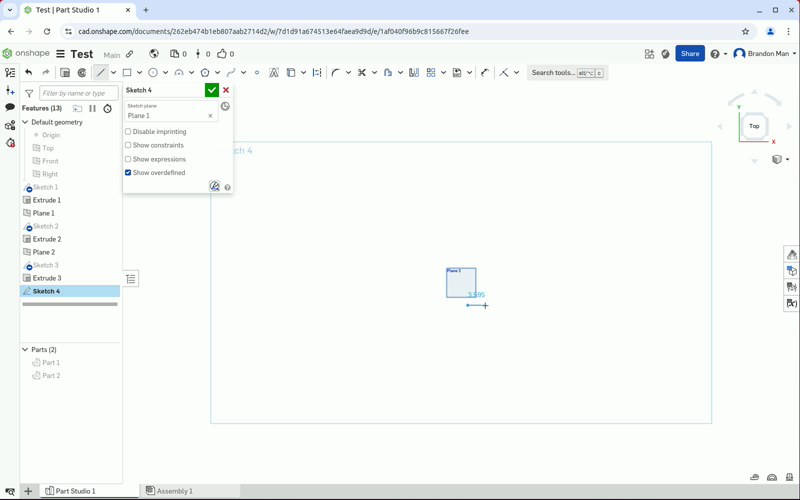
click(485, 305)
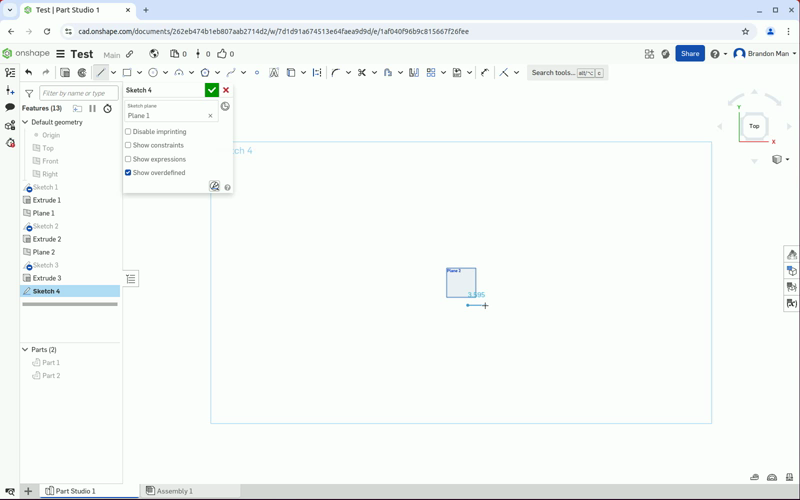
key_up(shift)
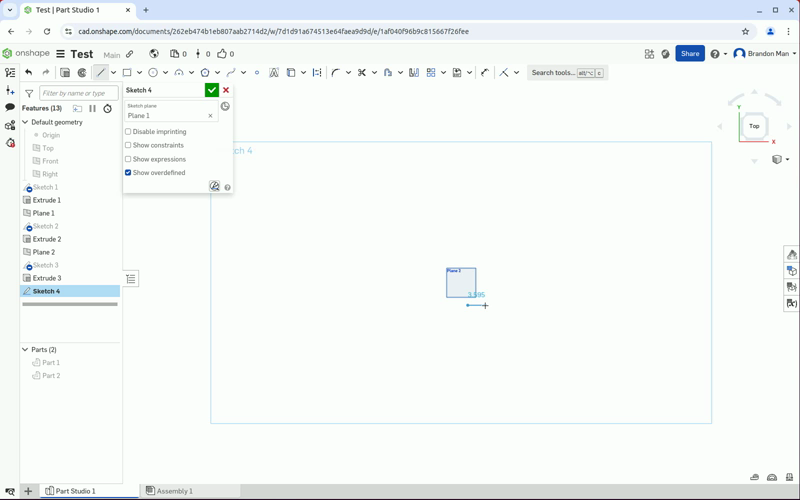
key_down(shift)
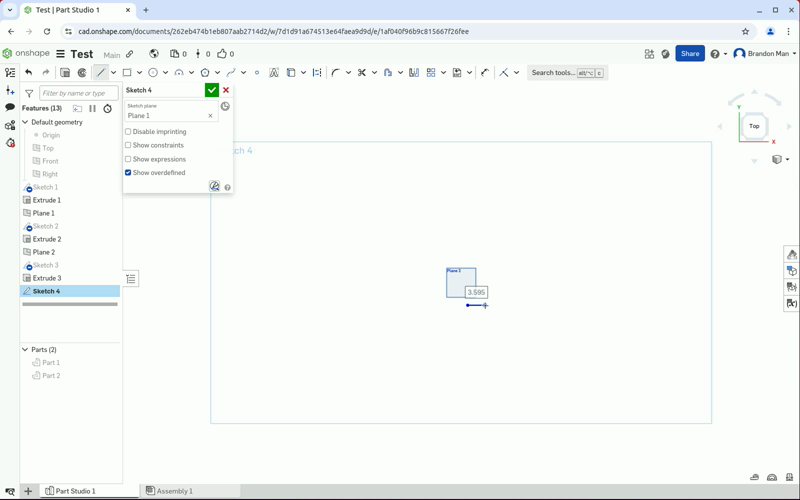
mouse_move(515, 305)
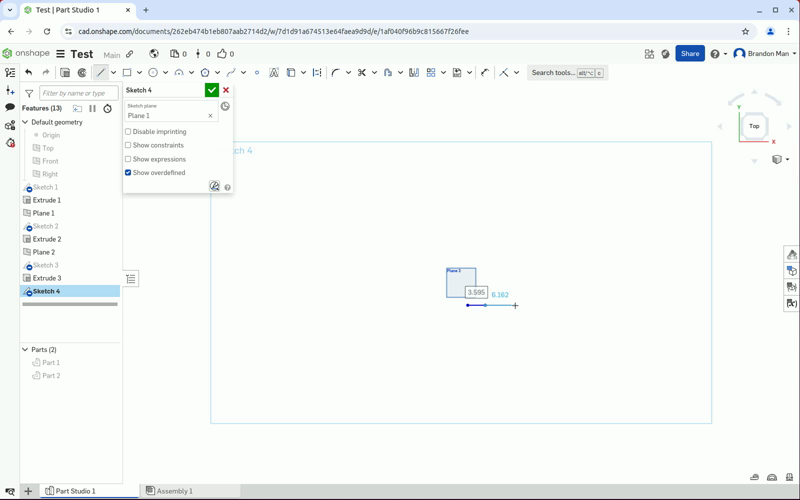
mouse_move(485, 259)
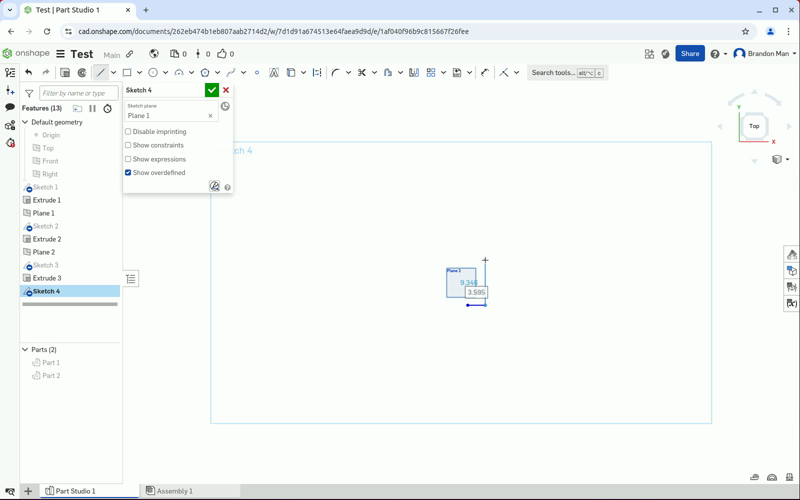
click(485, 259)
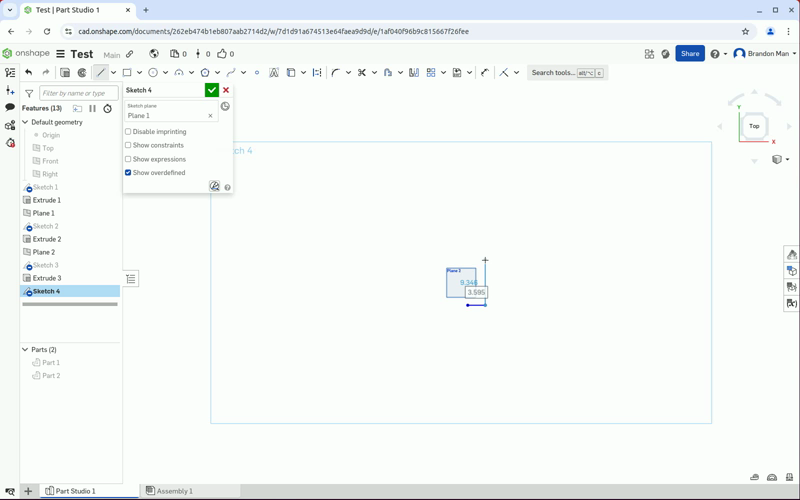
key_up(shift)
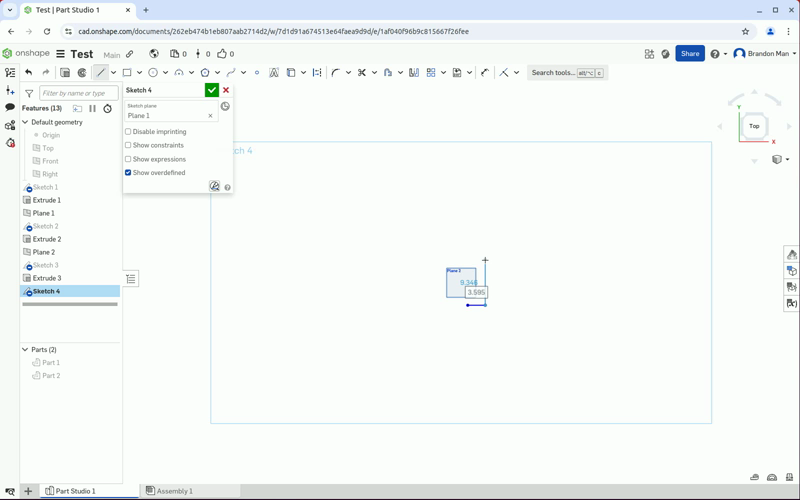
key_down(shift)
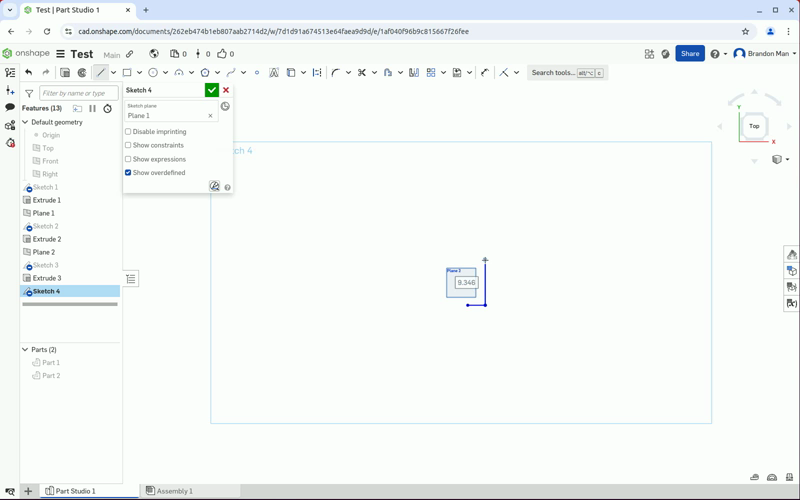
mouse_move(515, 259)
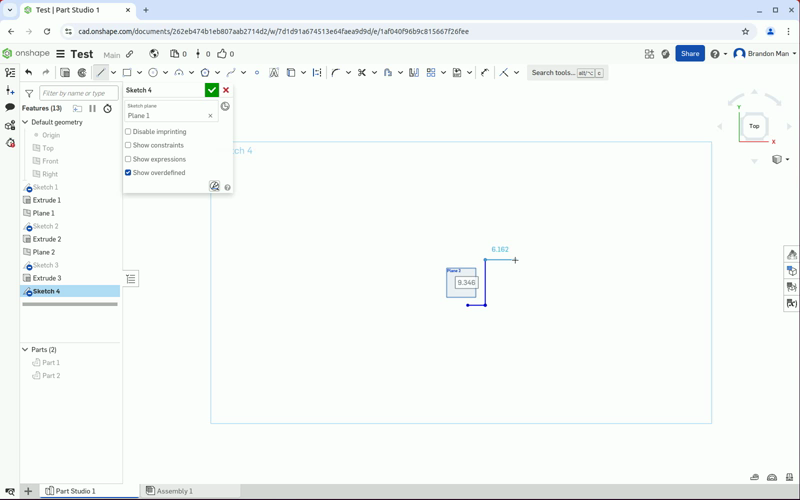
mouse_move(467, 259)
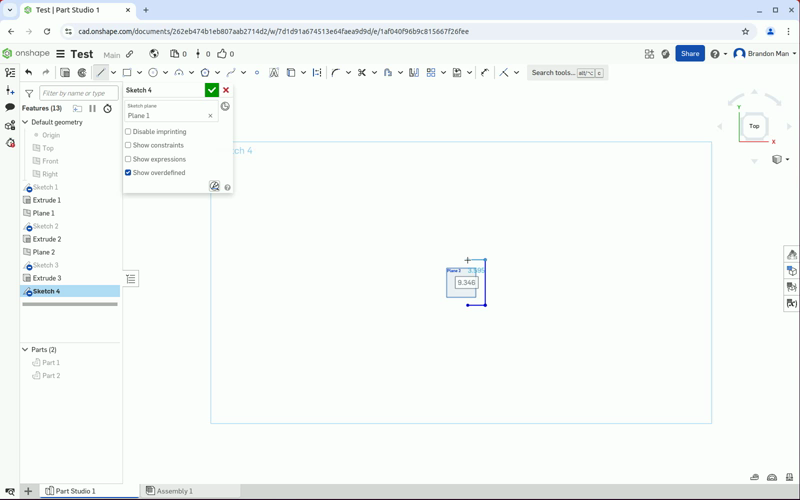
click(467, 259)
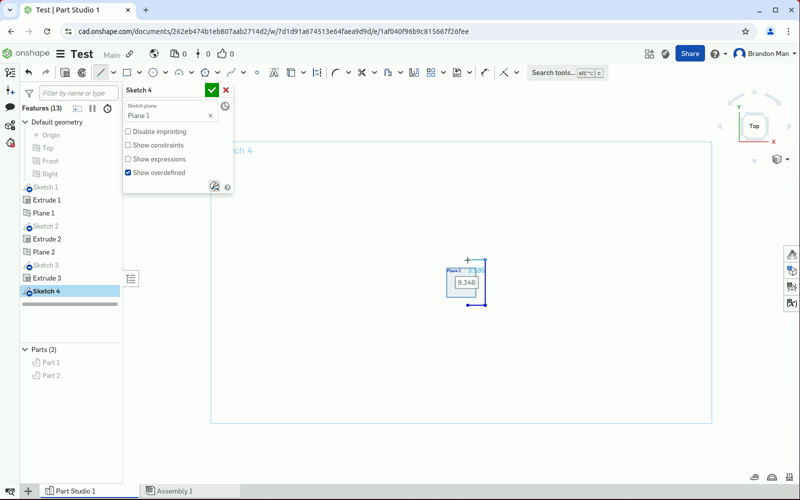
key_up(shift)
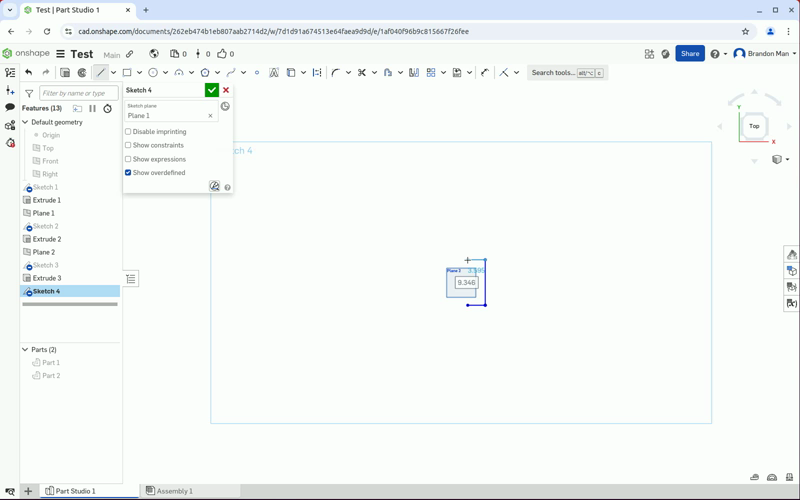
mouse_move(497, 259)
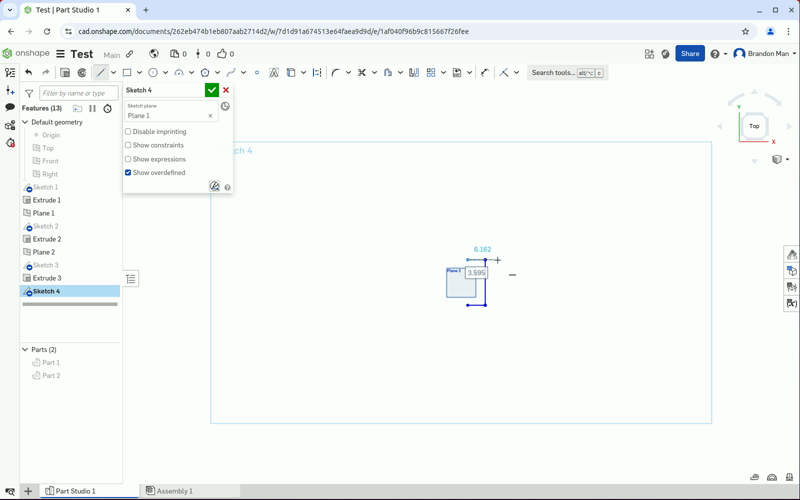
key_down(shift)
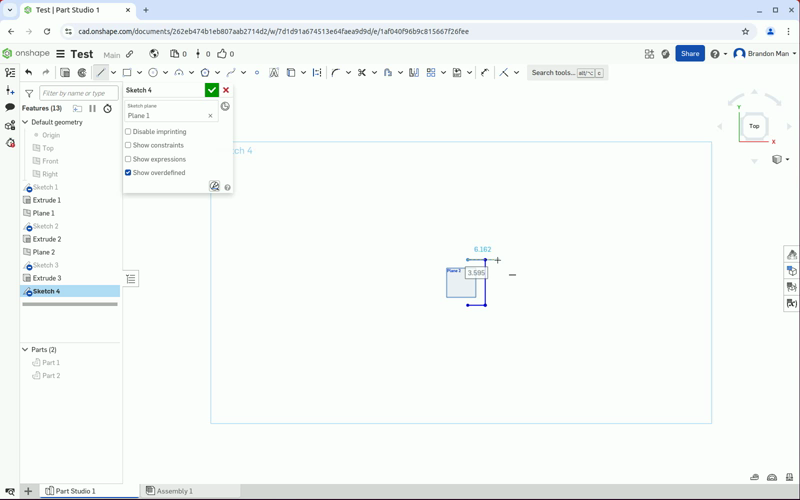
mouse_move(467, 305)
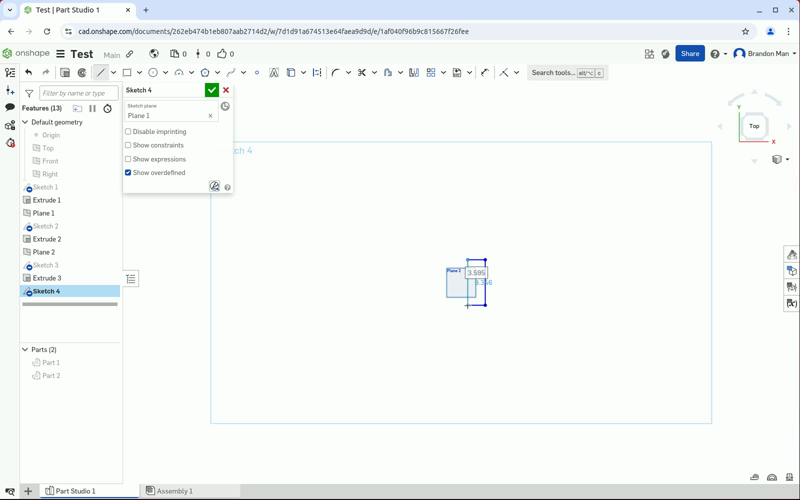
key_up(shift)
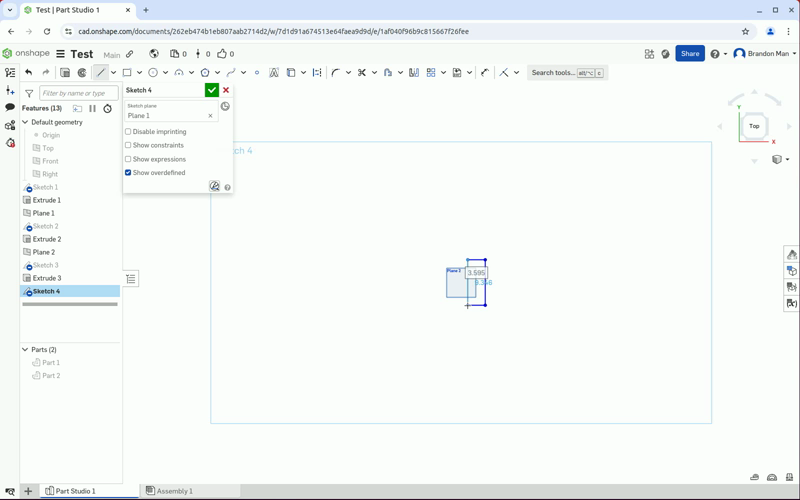
click(467, 305)
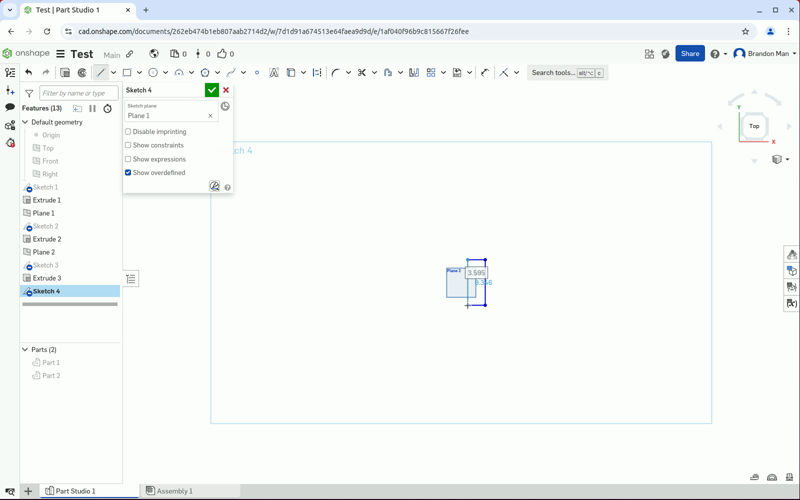
key(esc)
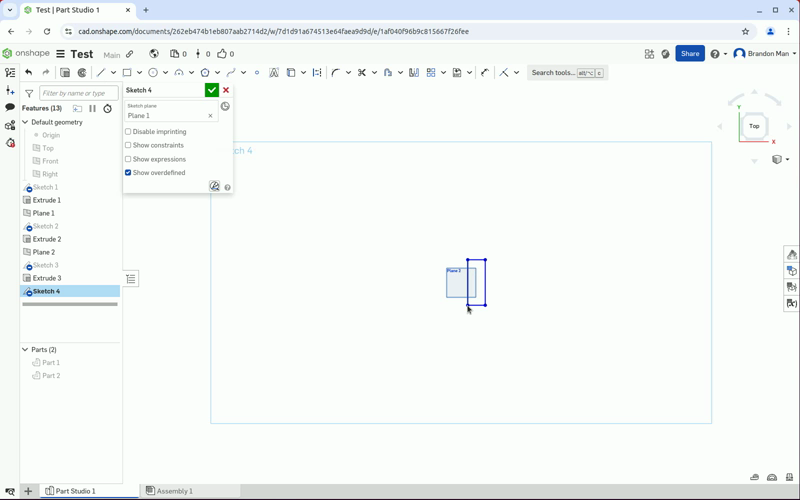
mouse_move(474, 268)
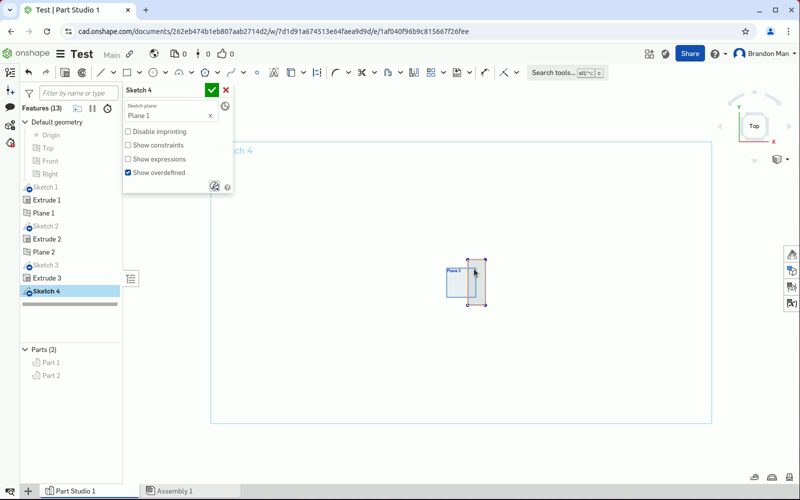
scroll(6)
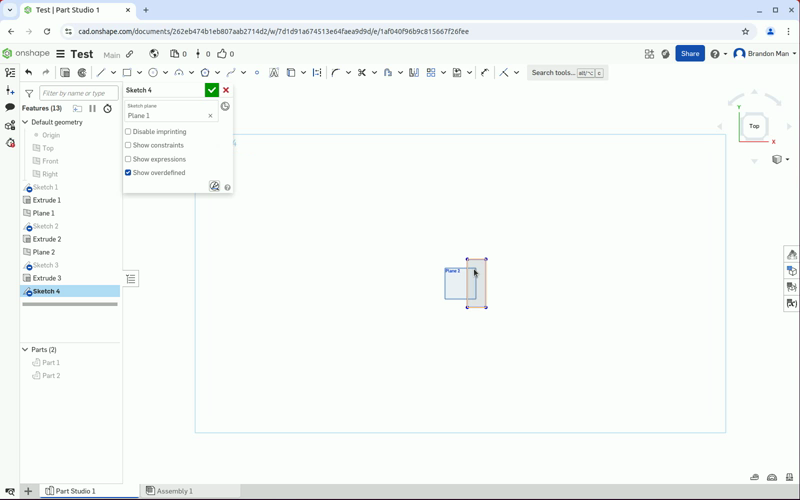
scroll(6)
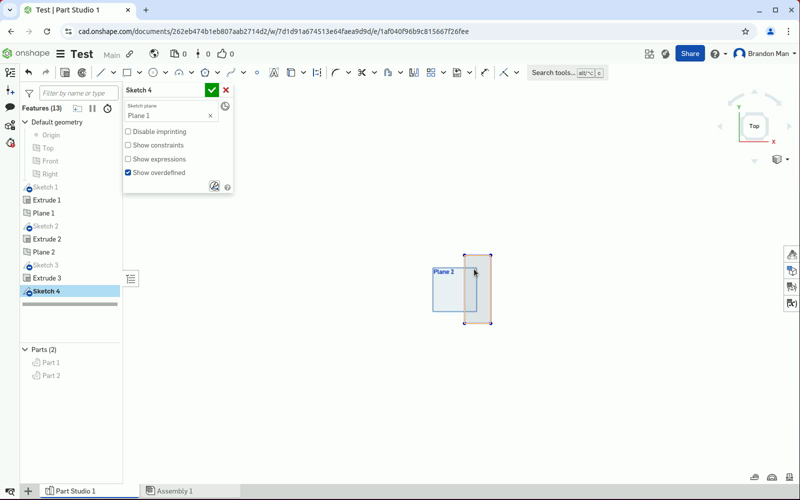
scroll(6)
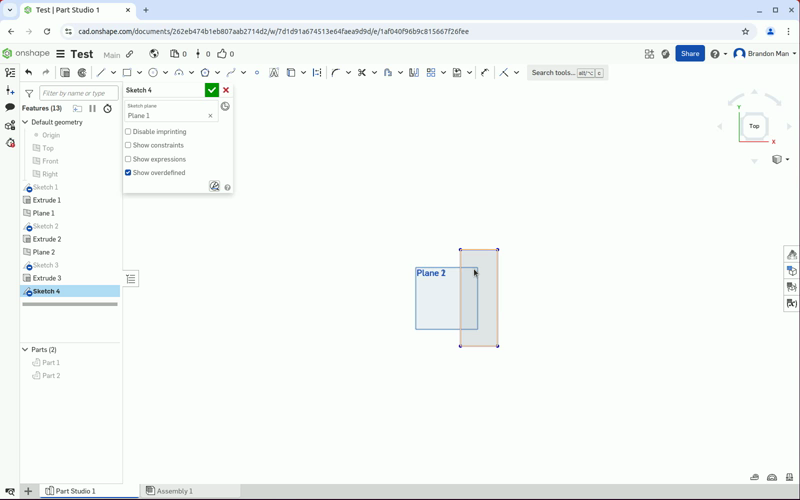
scroll(6)
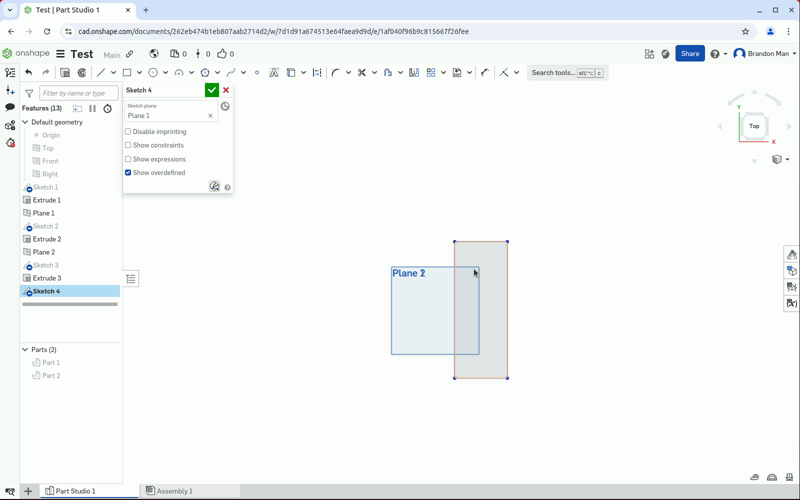
scroll(6)
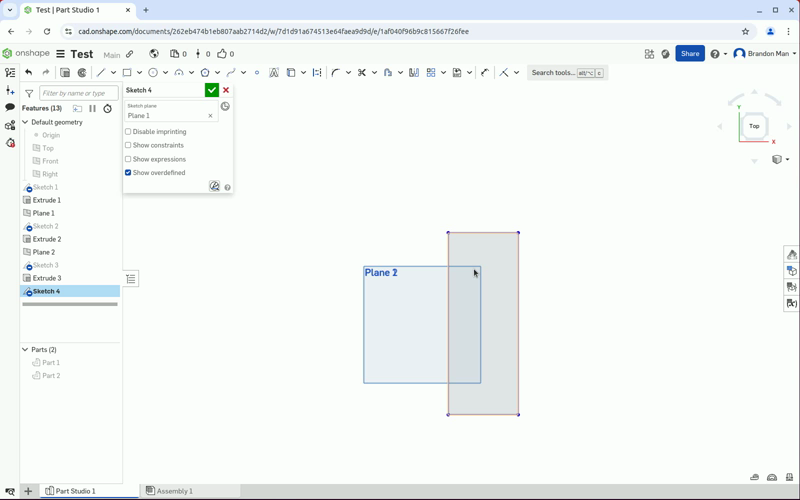
scroll(6)
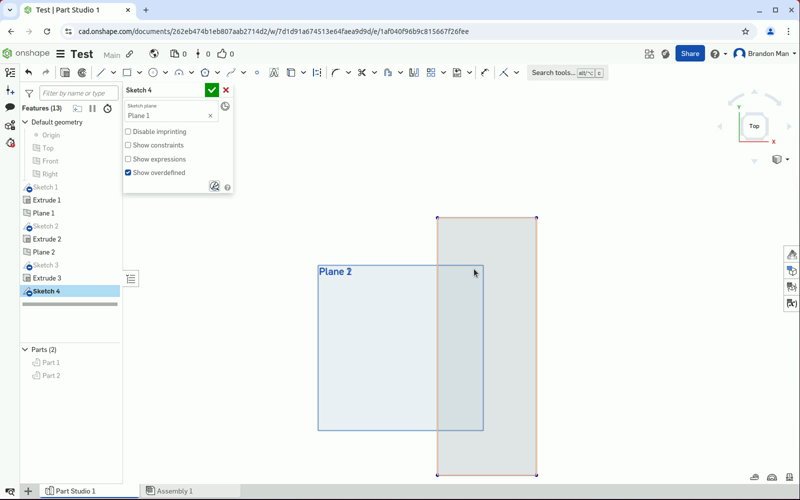
scroll(6)
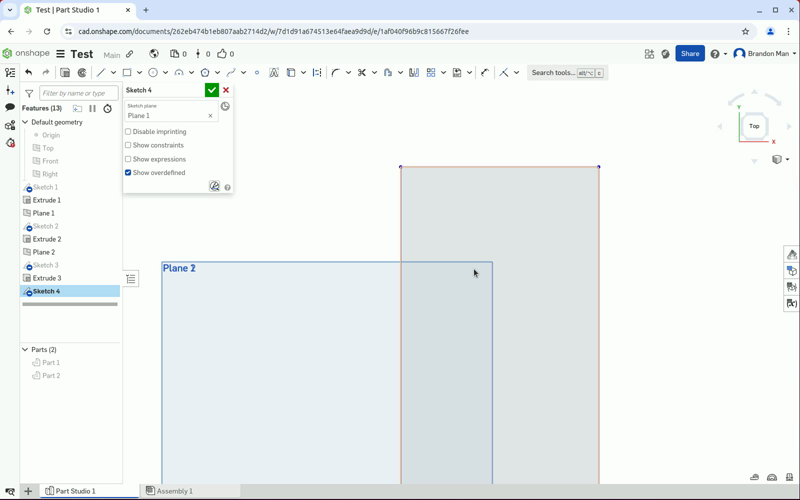
click(474, 268)
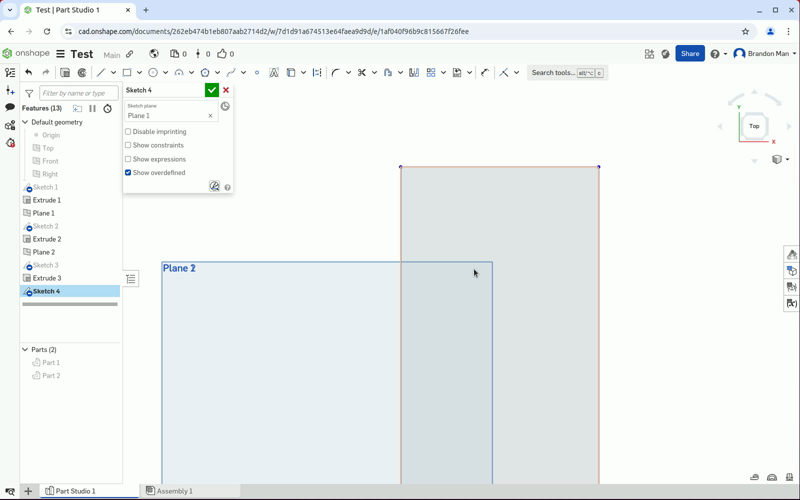
scroll(-6)
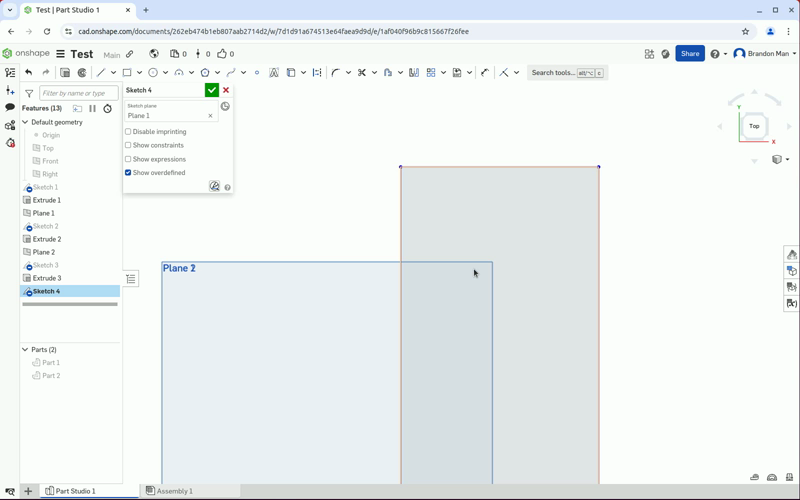
scroll(-6)
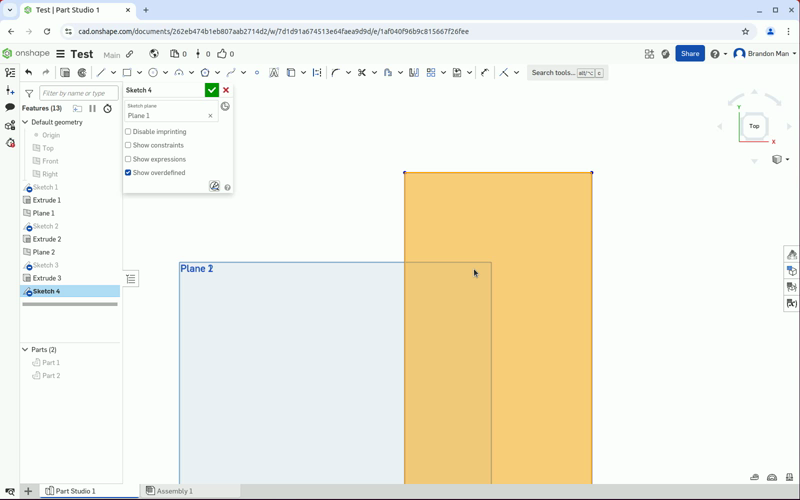
scroll(-6)
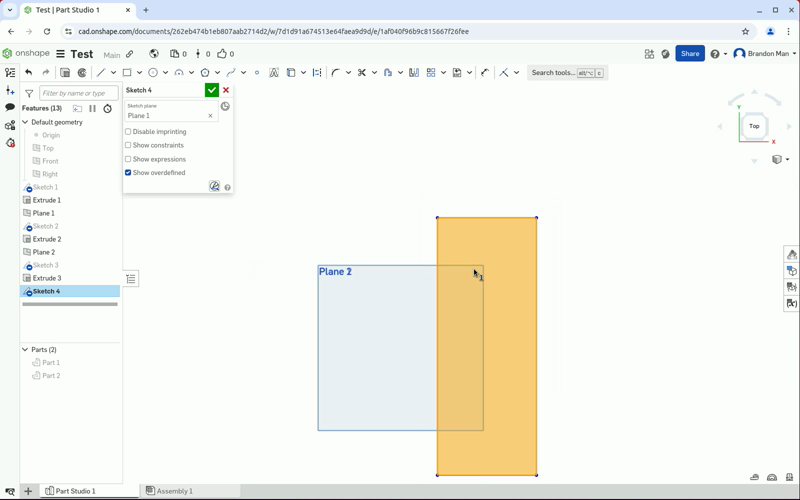
scroll(-6)
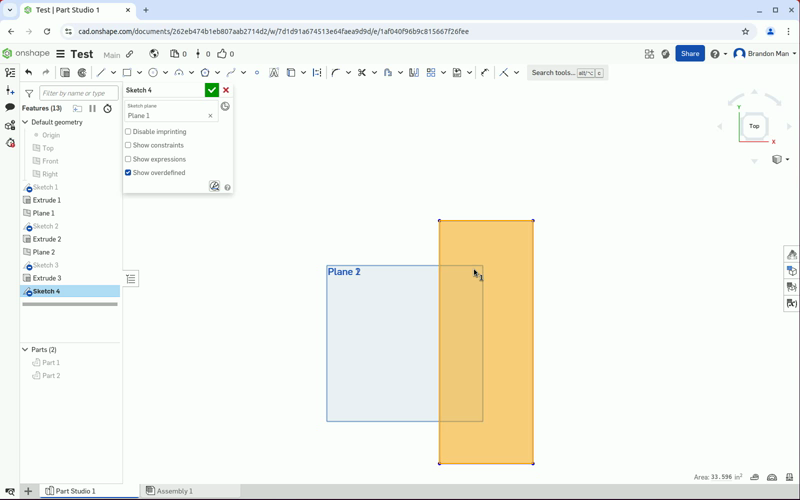
scroll(-6)
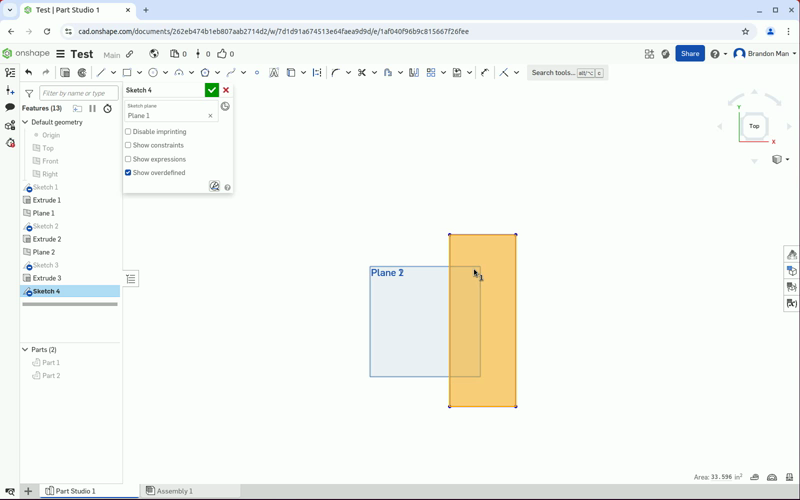
scroll(-6)
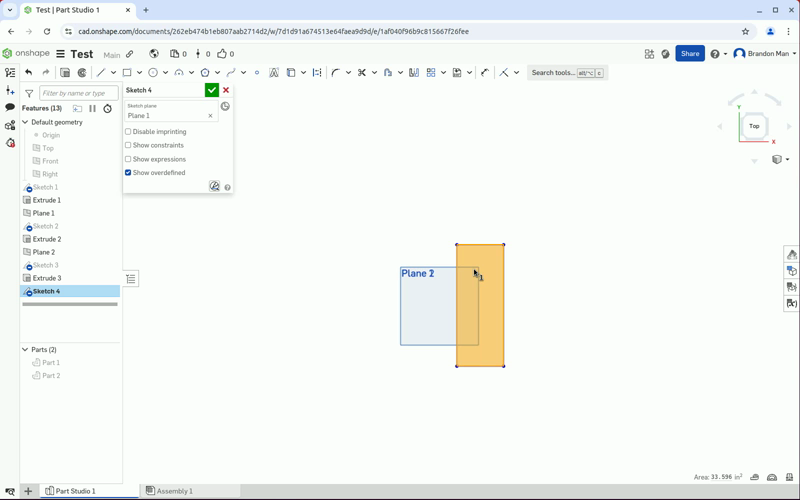
scroll(-6)
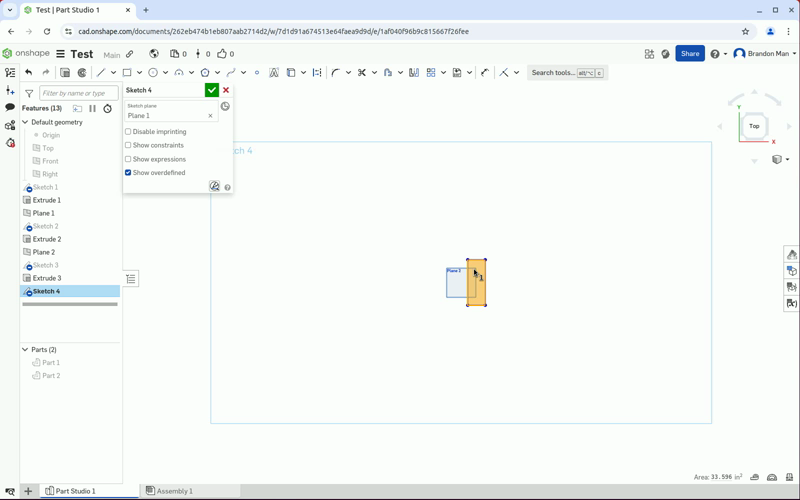
mouse_move(73, 352)
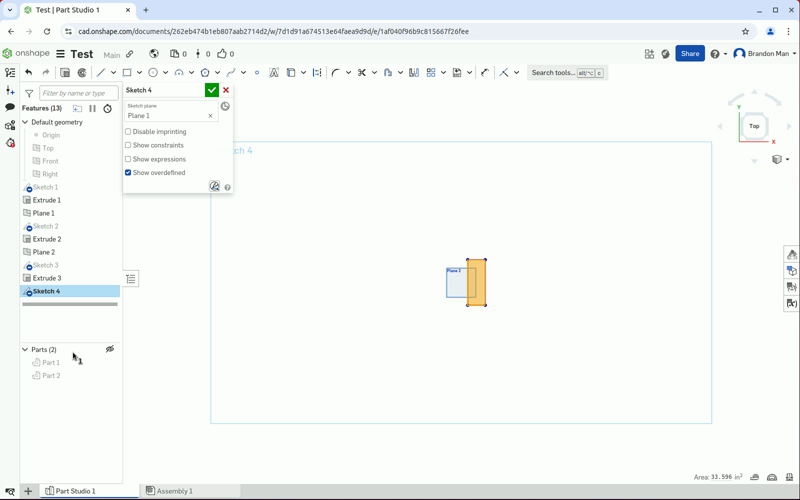
key(shift+y)
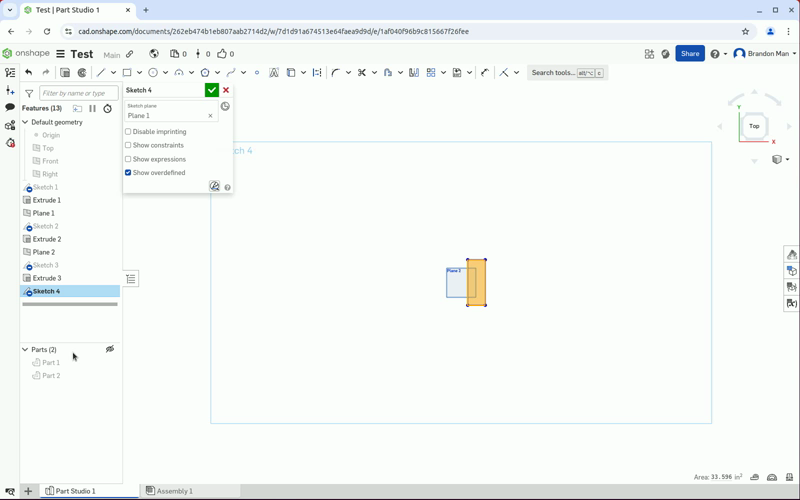
key(shift+e)
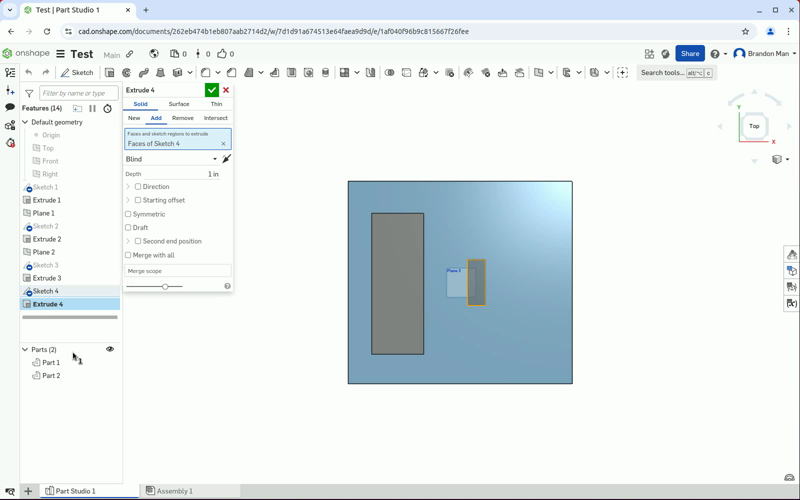
mouse_move(143, 106)
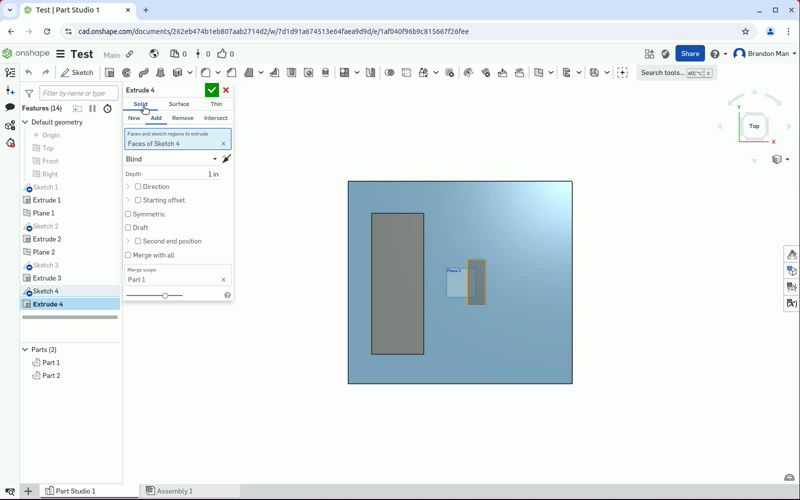
click(143, 106)
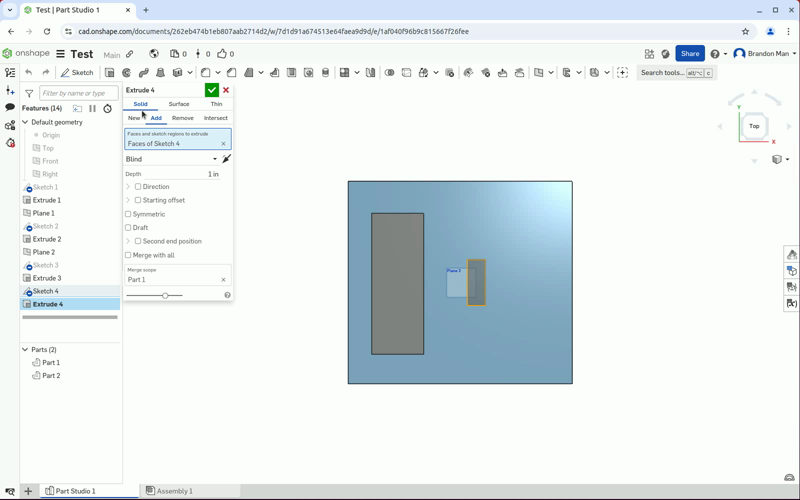
mouse_move(137, 120)
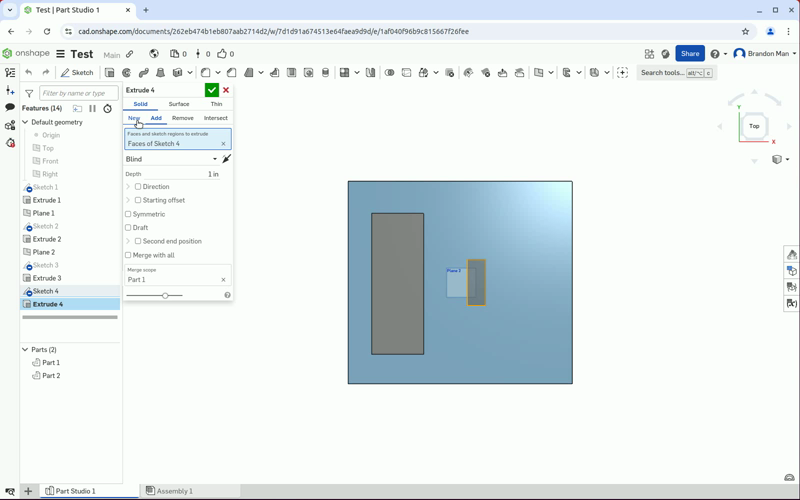
click(137, 120)
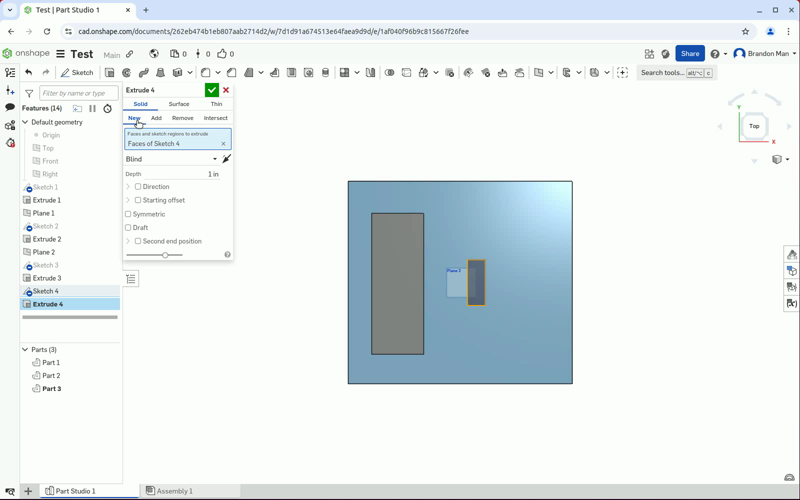
key(tab, 4)
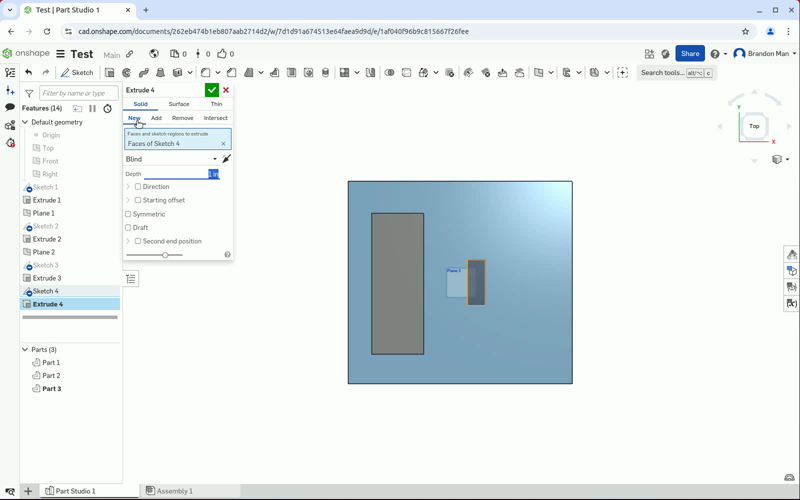
text(11.554)
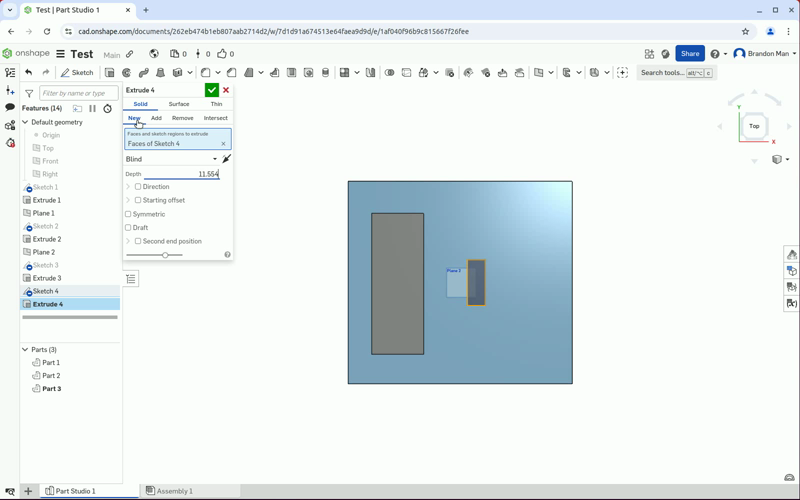
key(enter)
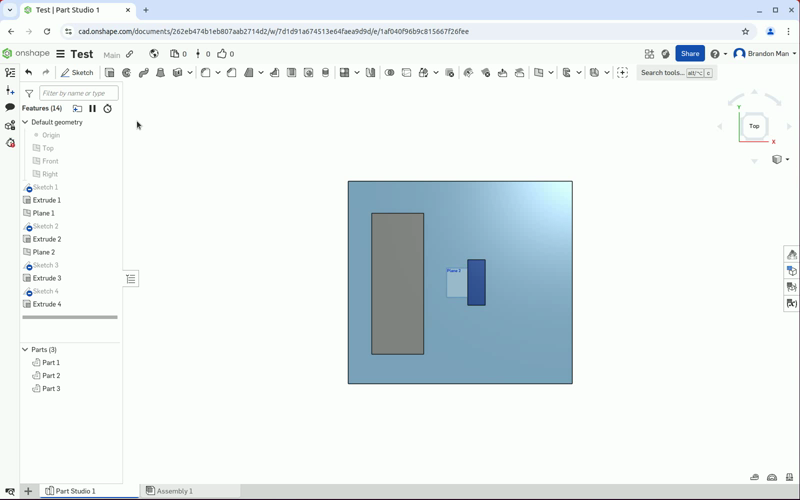
key(shift+h)
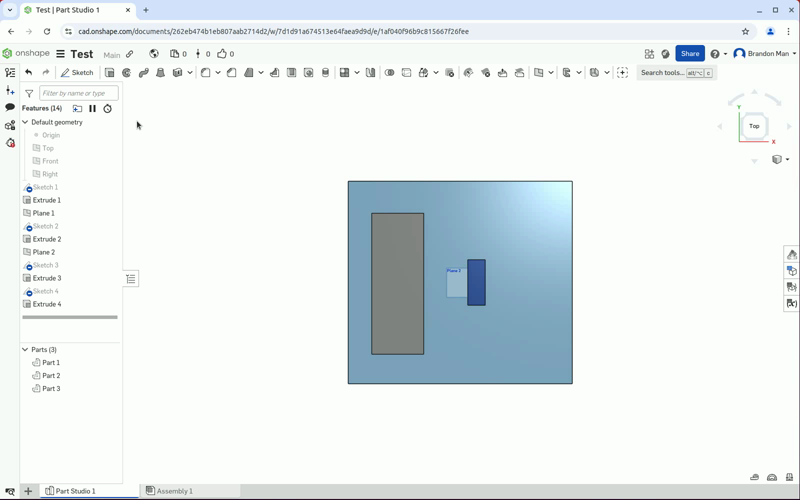
key(shift+h)
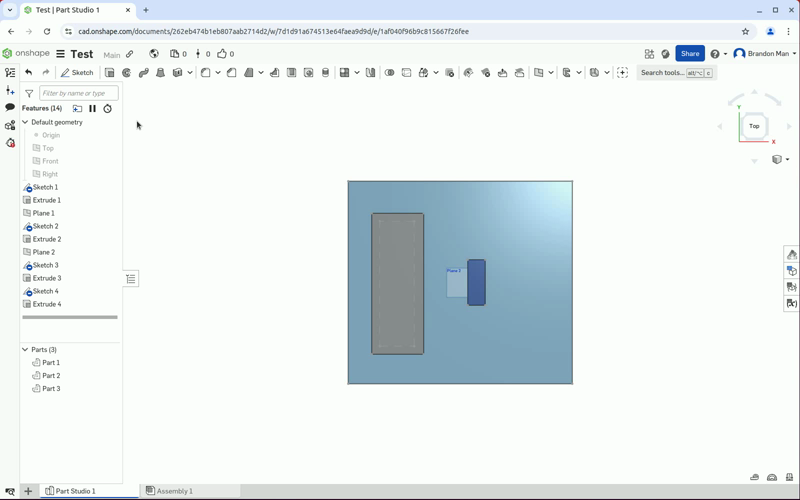
key(shift+7)
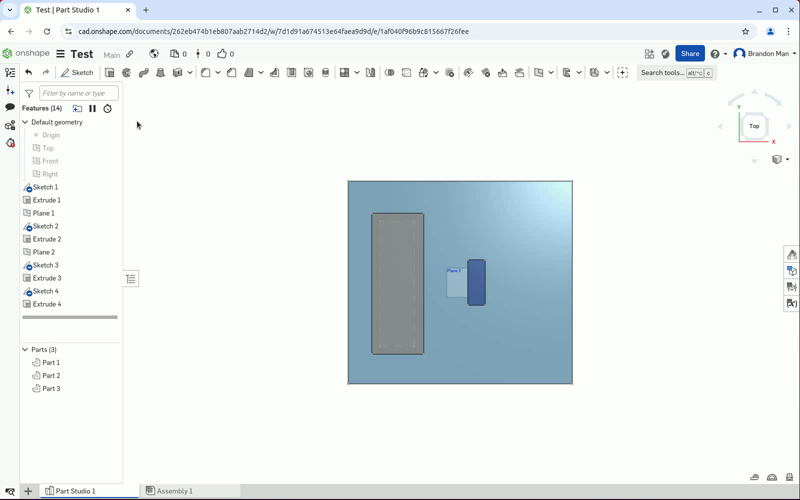
key(up, 3)
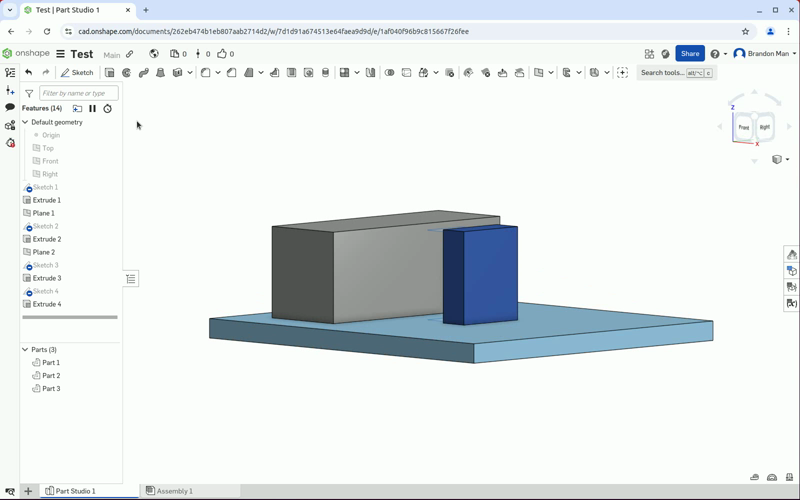
key(left, 3)
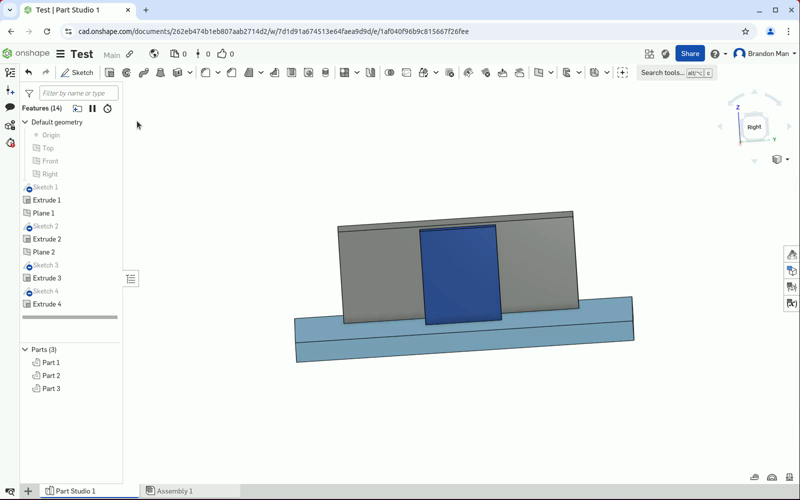
key(right, 3)
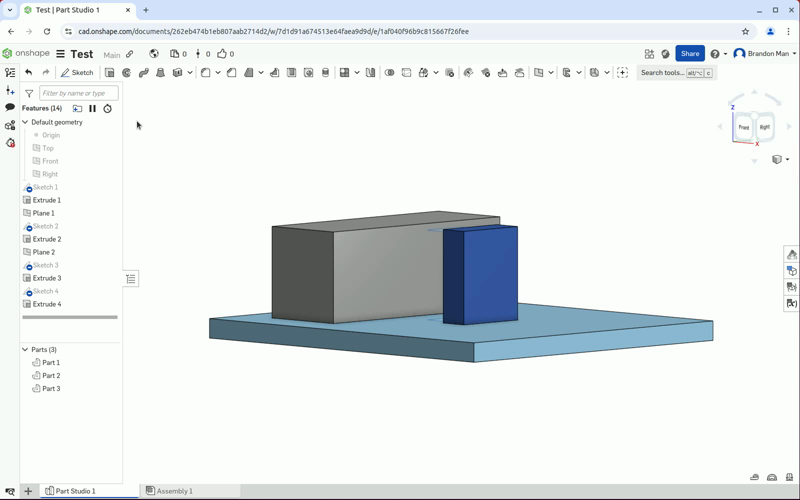
key(down, 3)
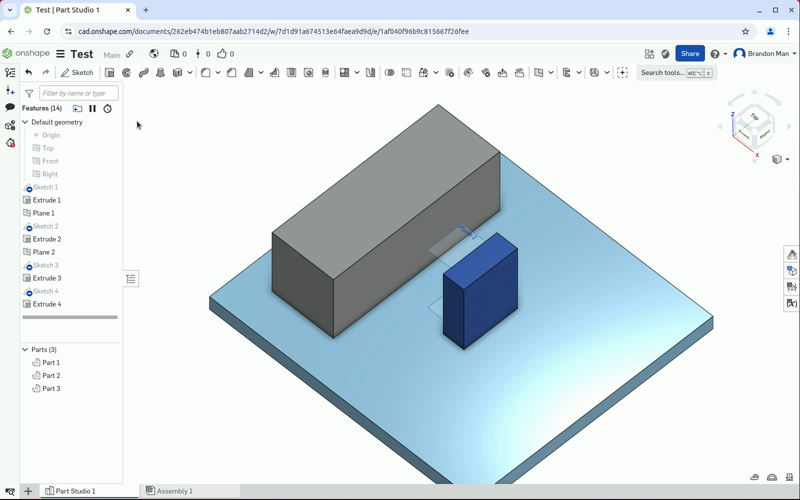
mouse_move(73, 189)
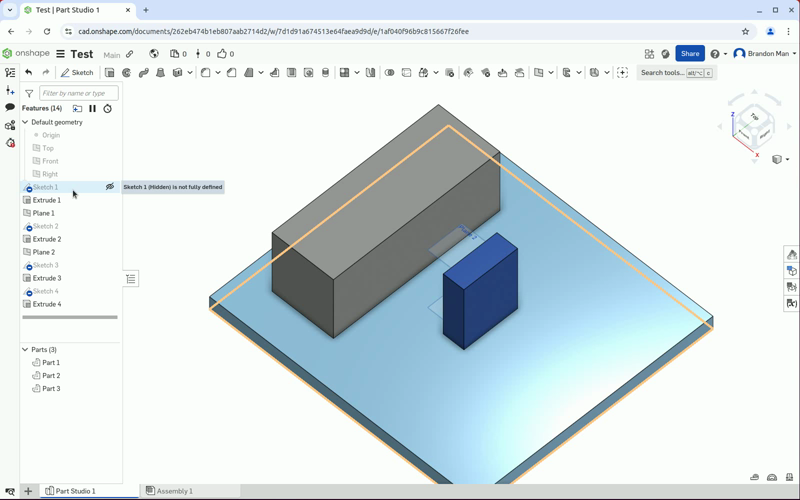
click(73, 189)